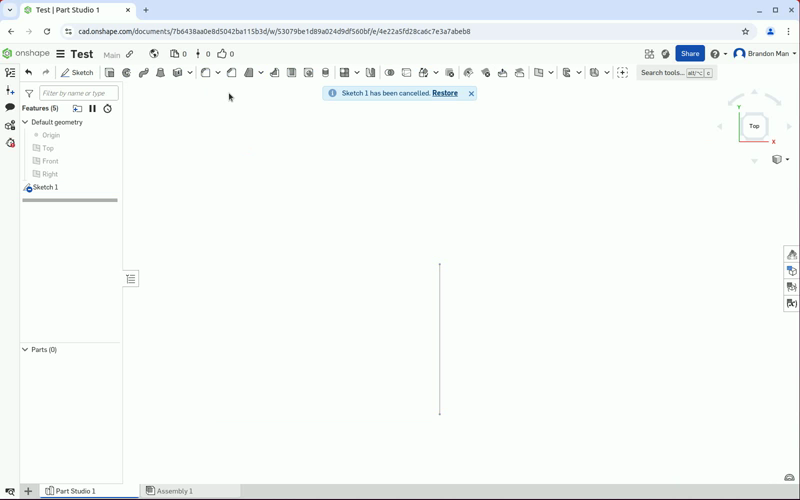
key(shift+h)
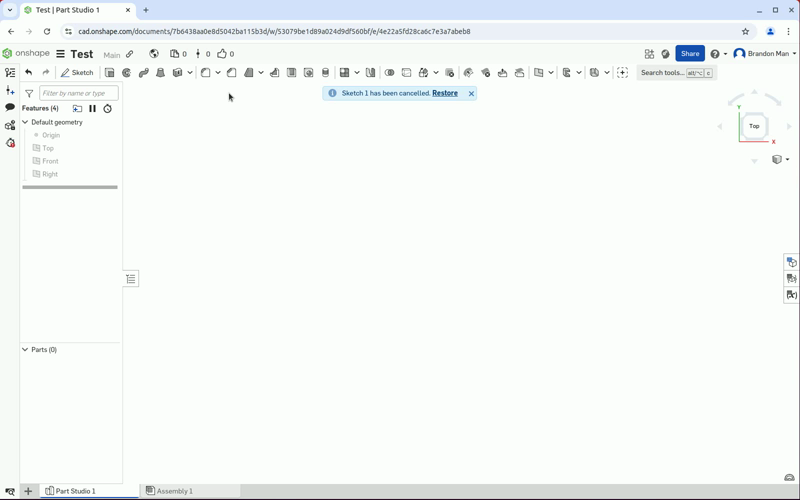
mouse_move(73, 352)
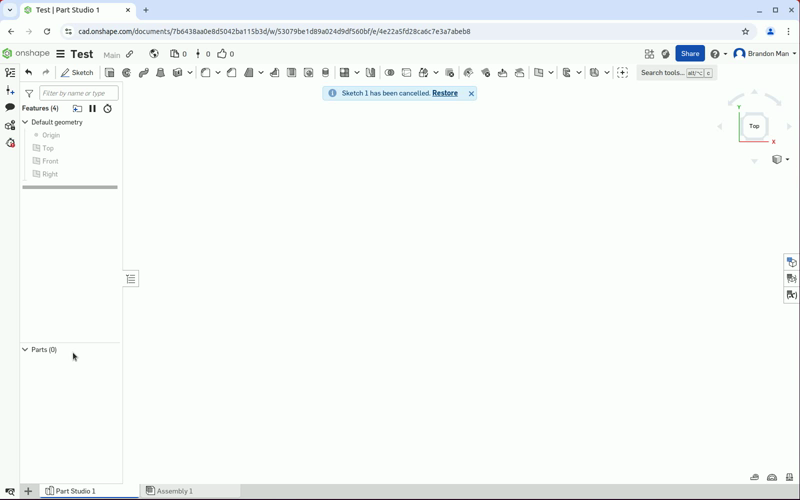
key(y)
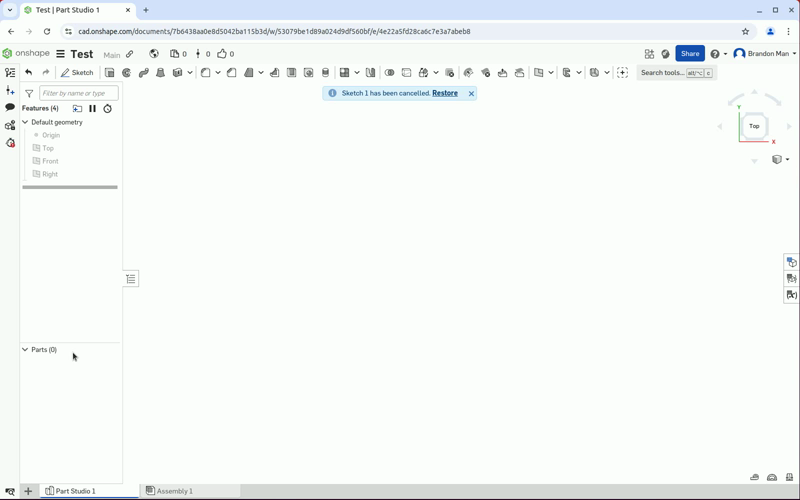
key(shift+p)
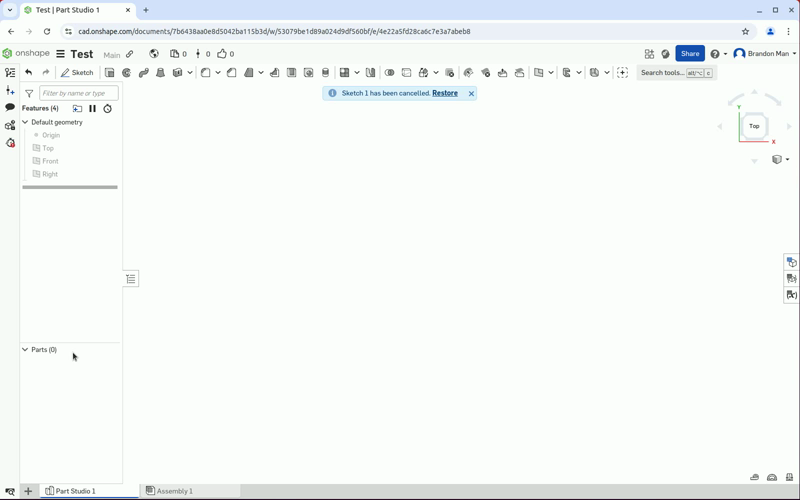
key(space)
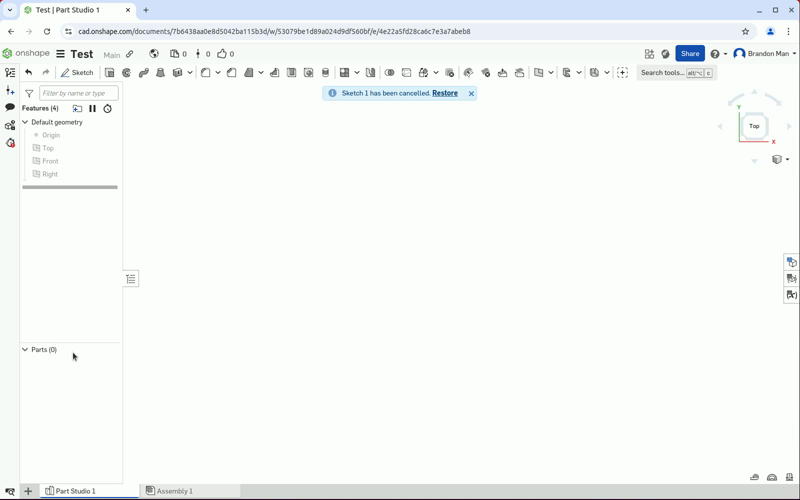
key_down(shift)
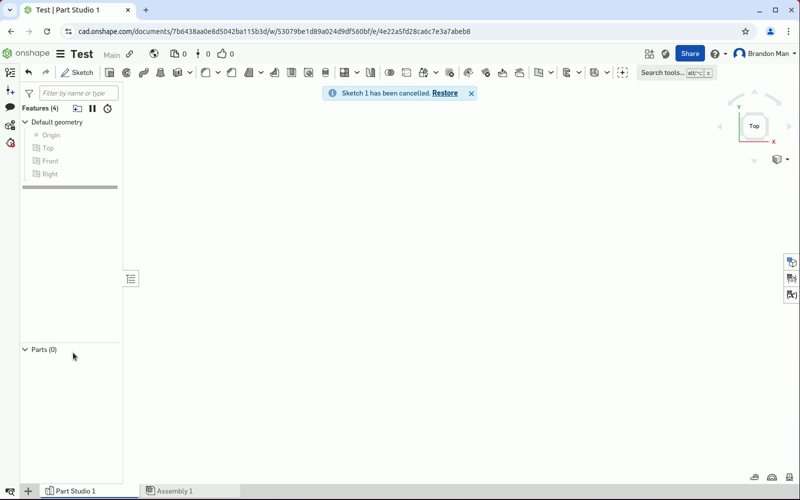
key(up)
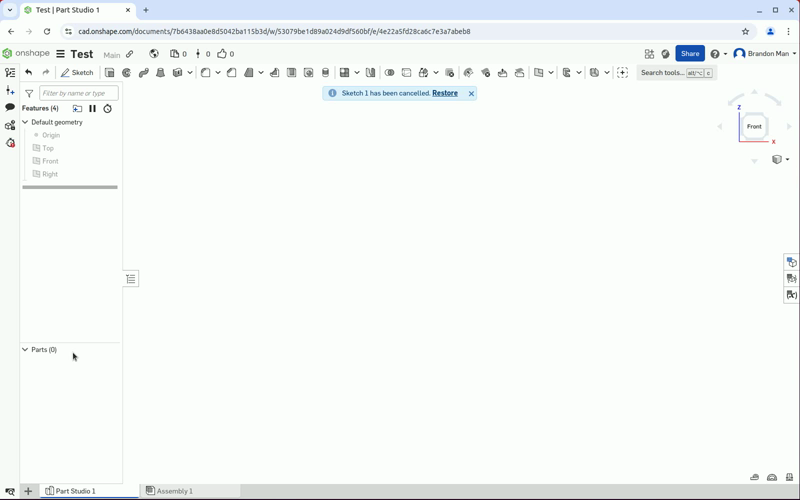
key_up(shift)
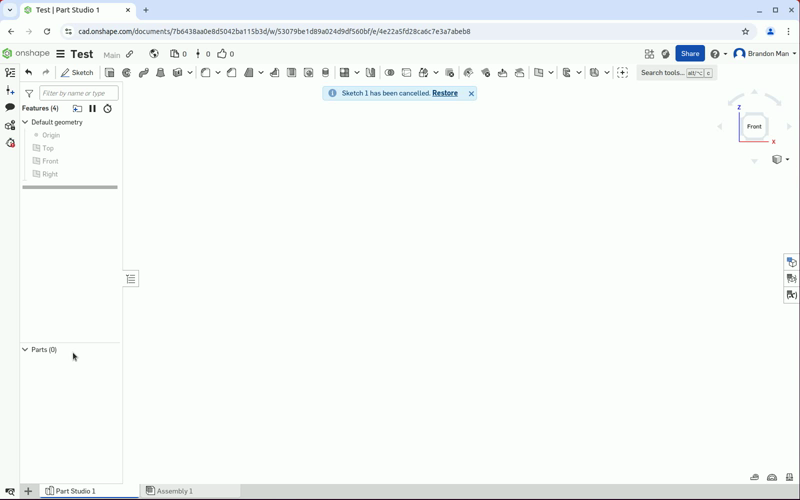
mouse_move(73, 352)
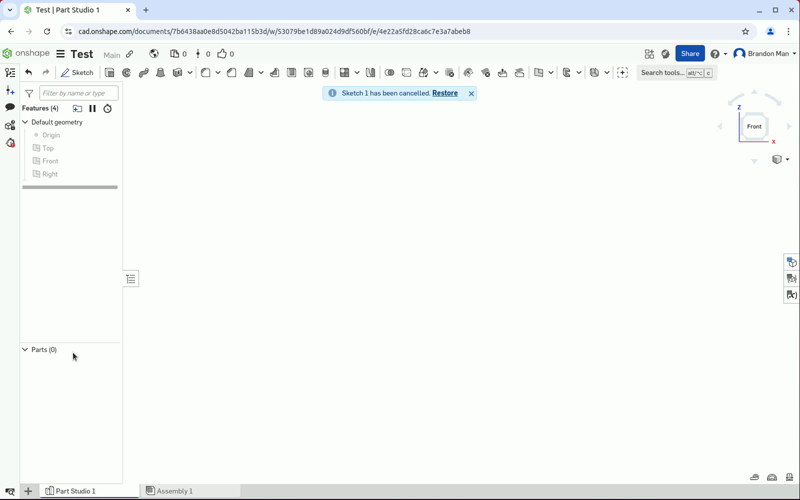
key(shift+y)
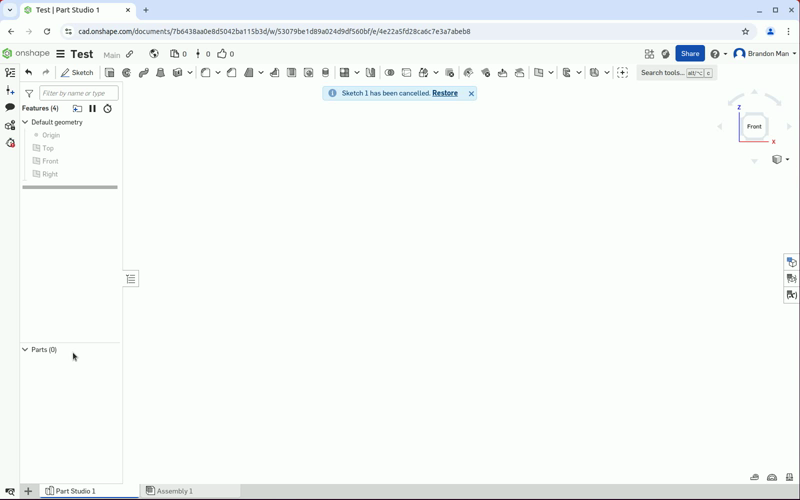
key(shift+s)
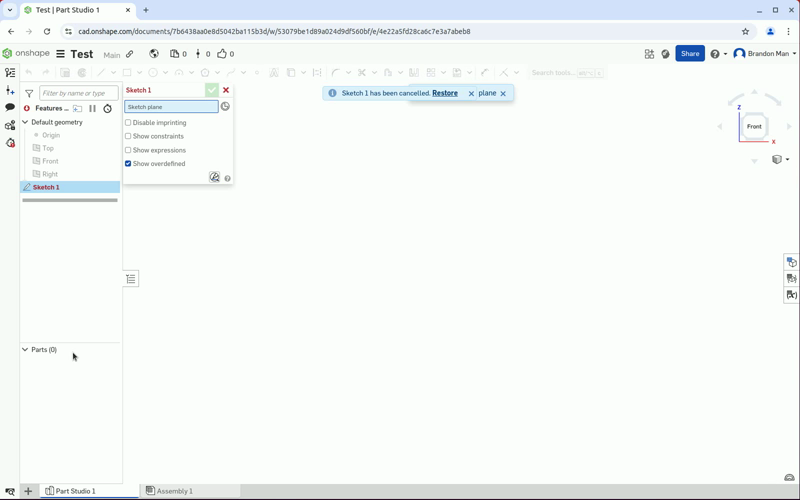
mouse_move(73, 163)
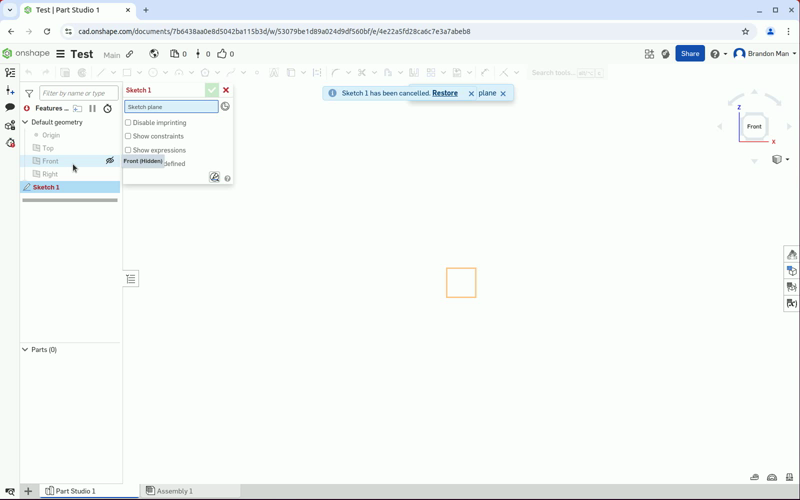
click(73, 163)
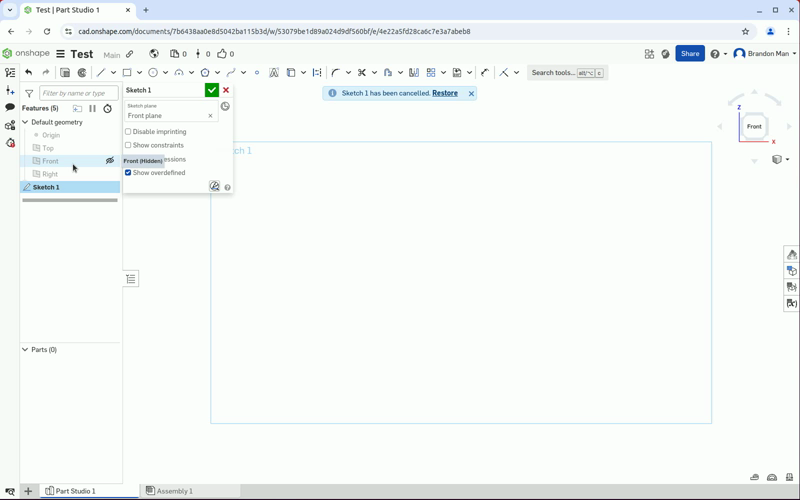
mouse_move(73, 352)
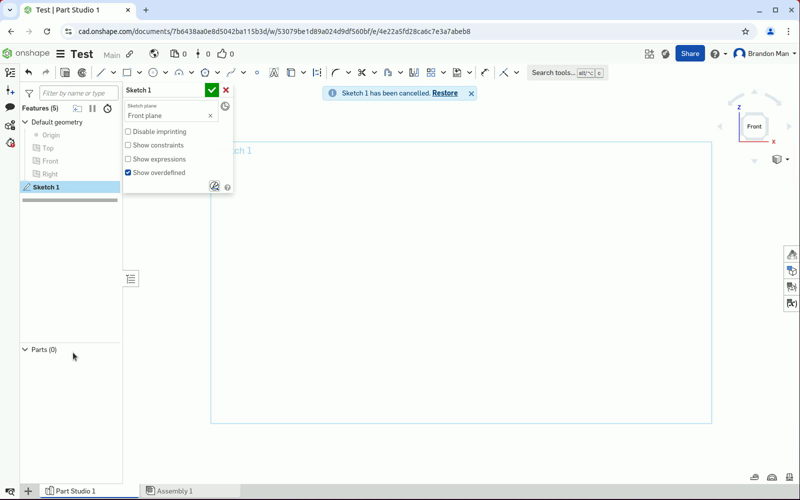
key(y)
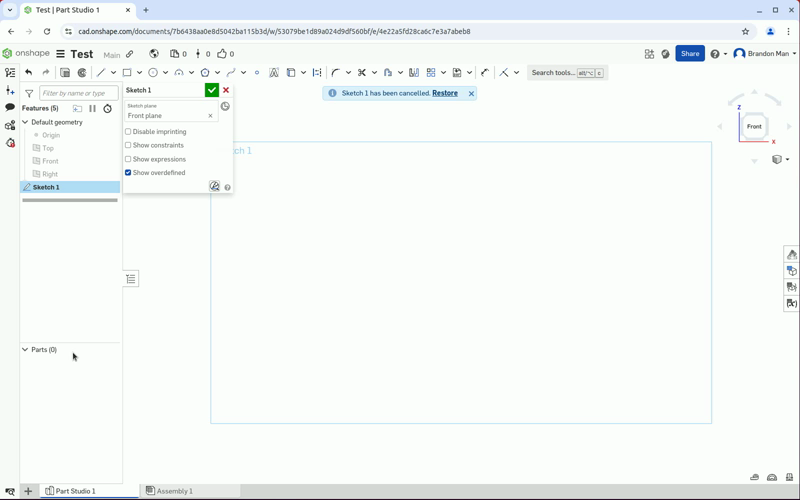
key(l)
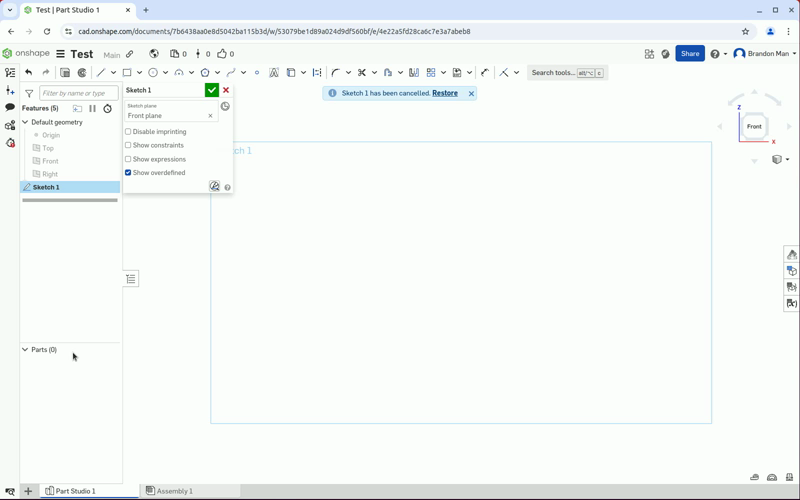
key_down(shift)
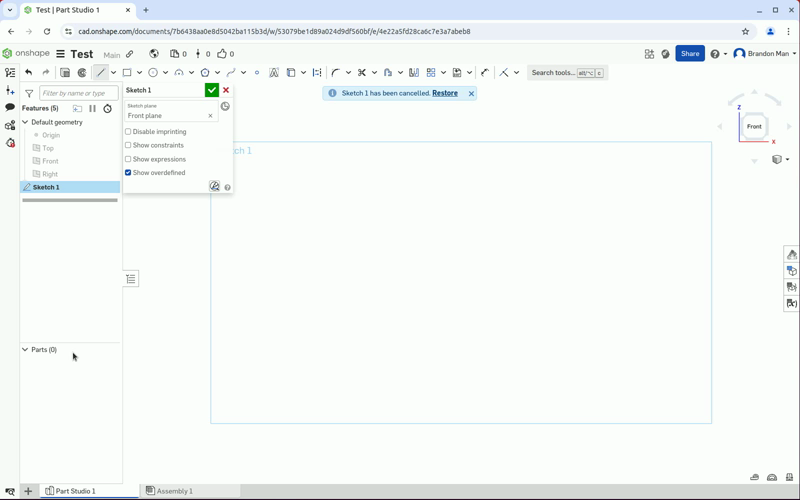
mouse_move(460, 282)
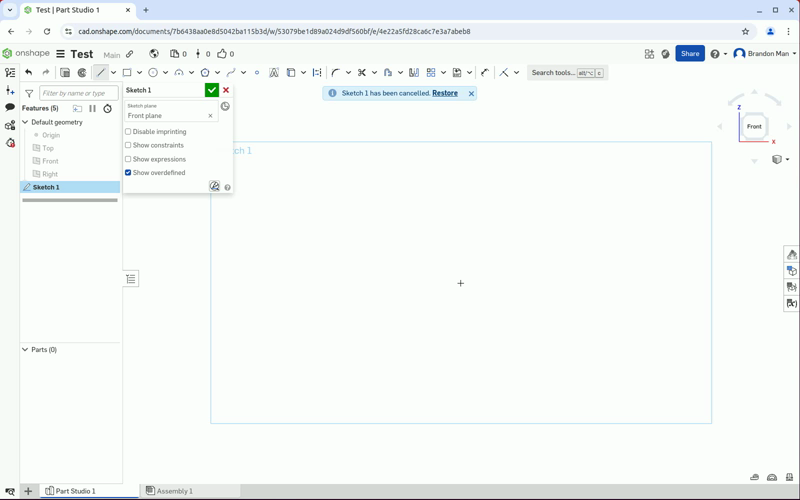
click(460, 282)
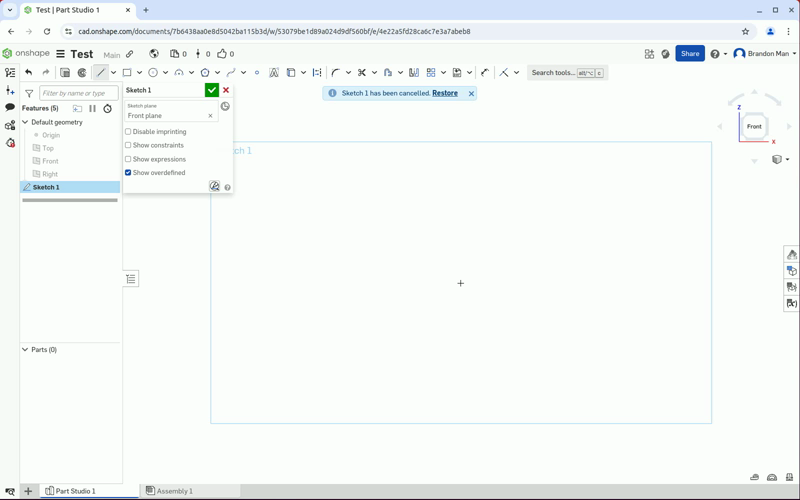
key_up(shift)
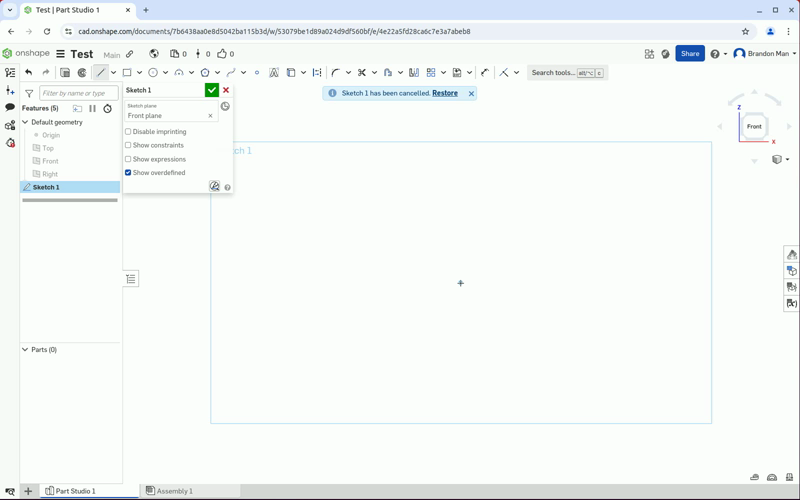
key_down(shift)
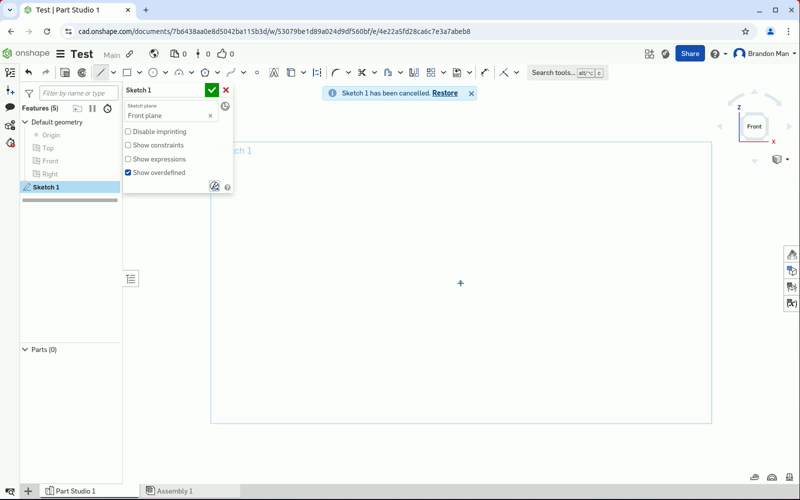
mouse_move(490, 282)
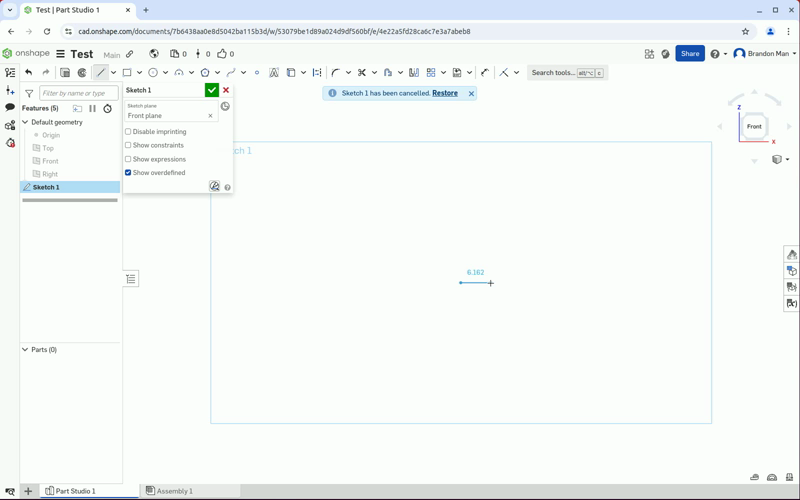
mouse_move(496, 282)
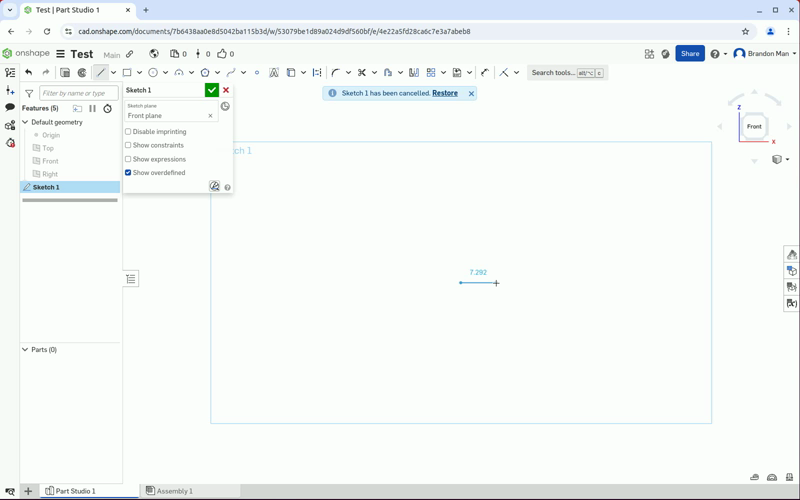
click(496, 282)
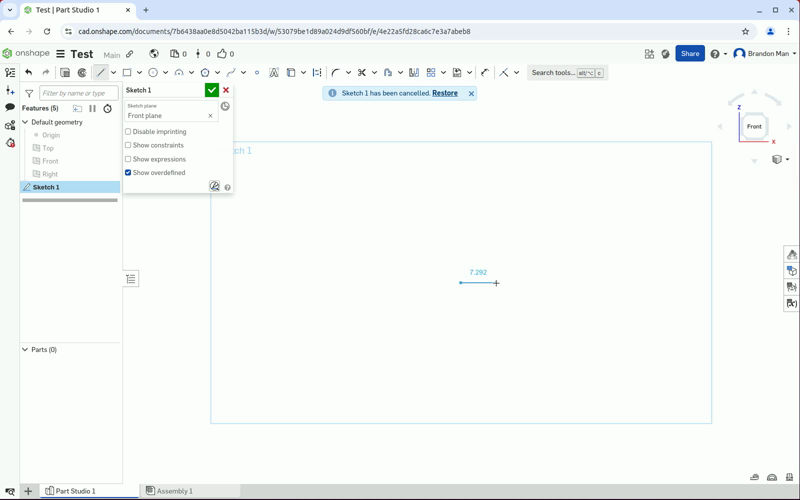
key_up(shift)
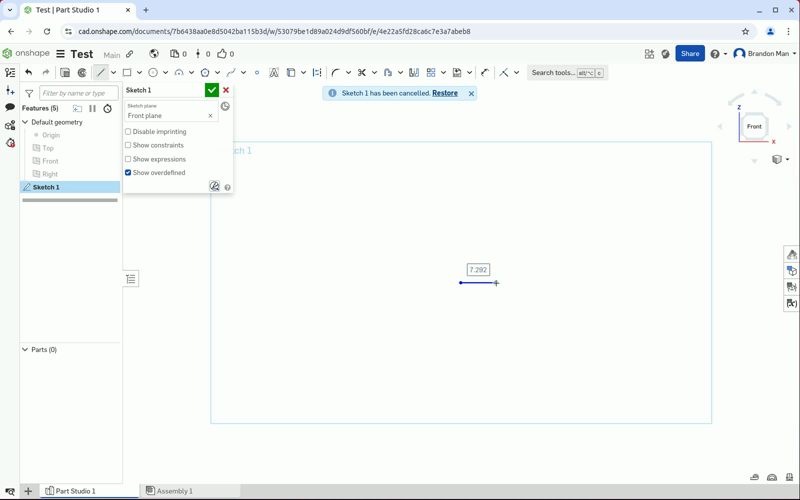
key_down(shift)
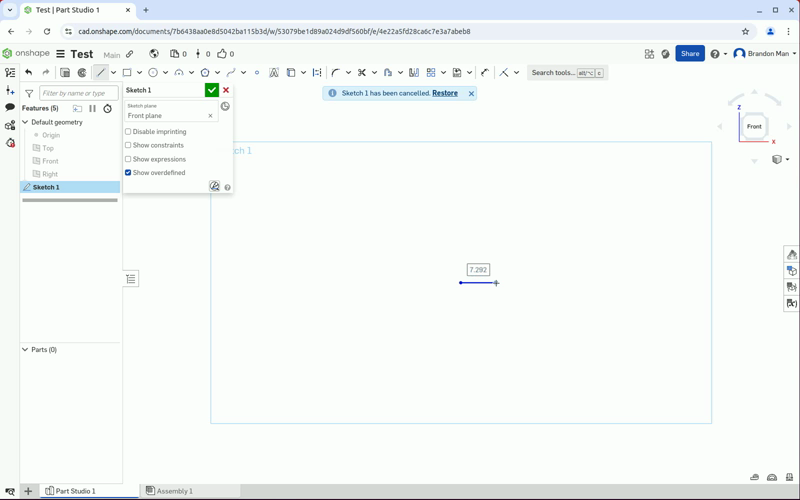
mouse_move(526, 282)
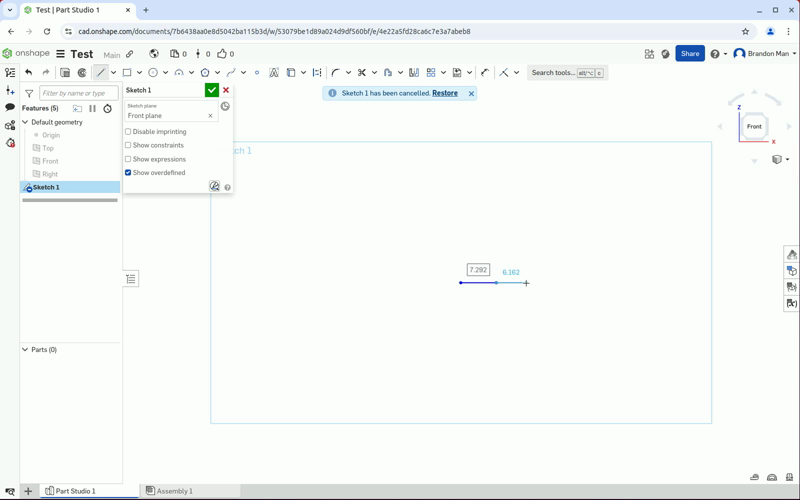
mouse_move(496, 278)
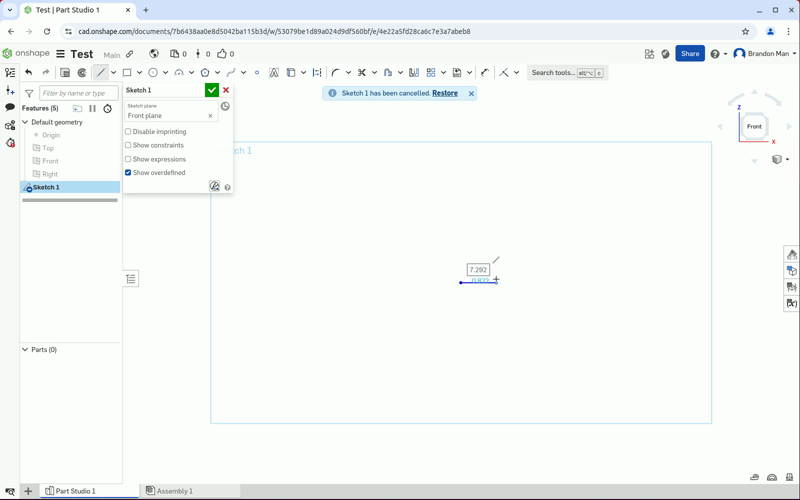
scroll(6)
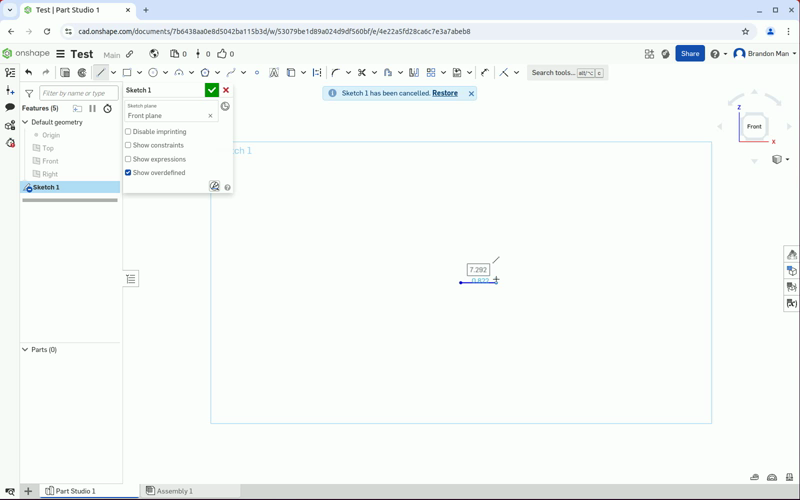
scroll(6)
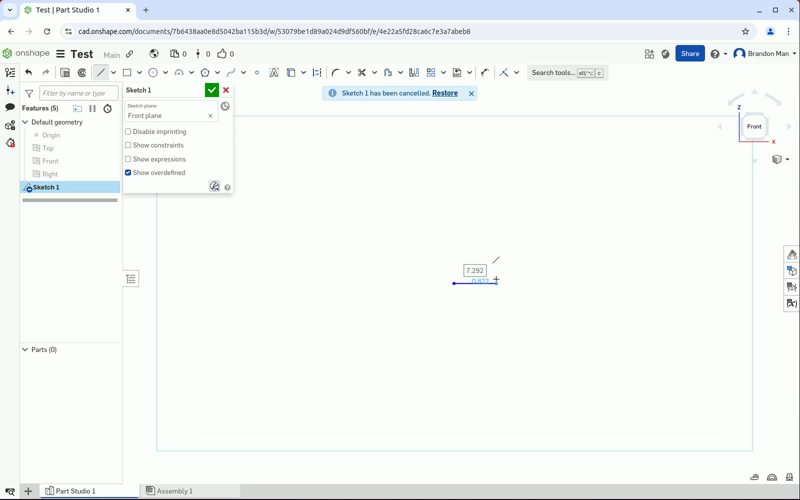
scroll(6)
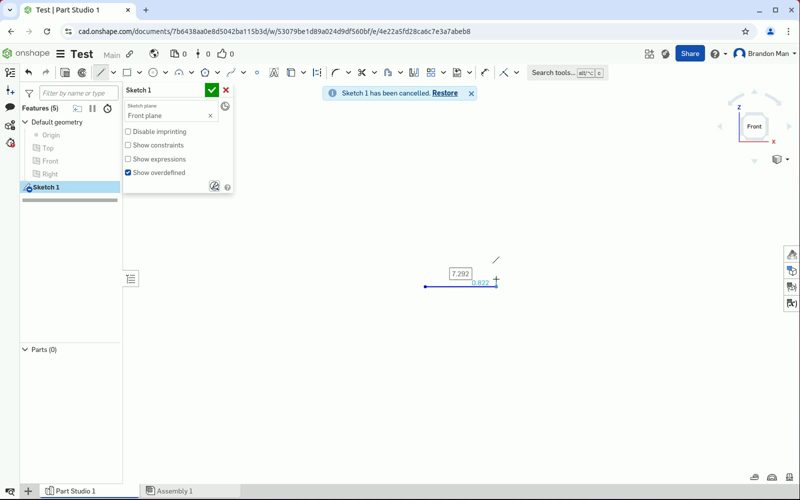
scroll(6)
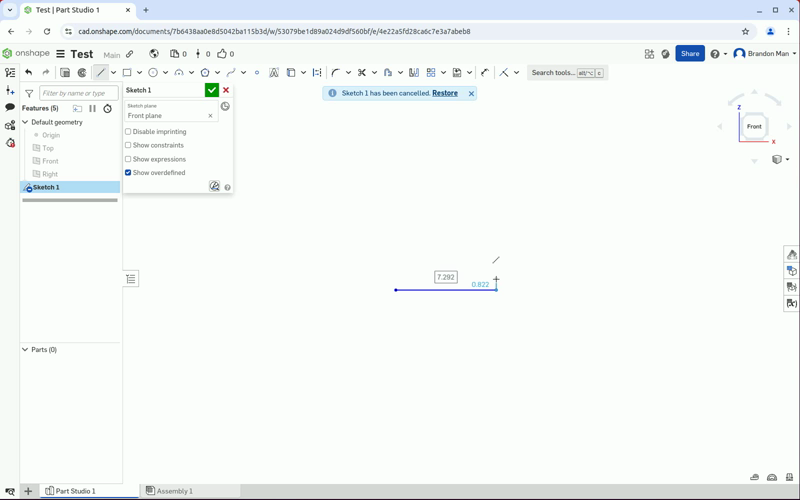
scroll(6)
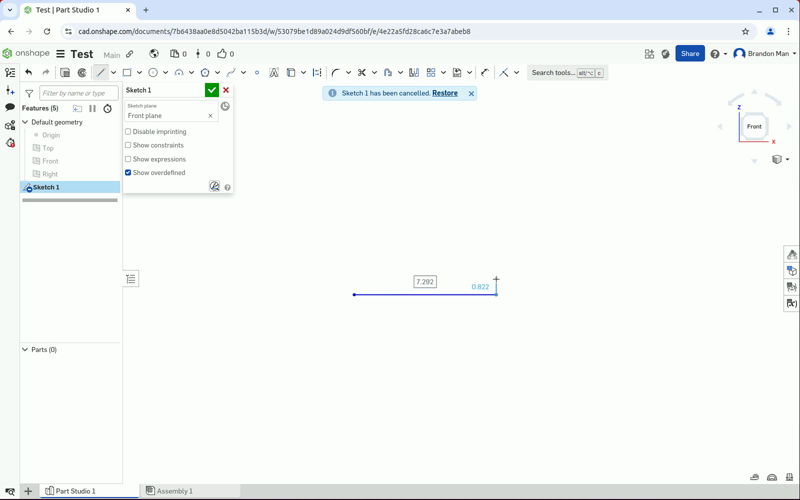
scroll(6)
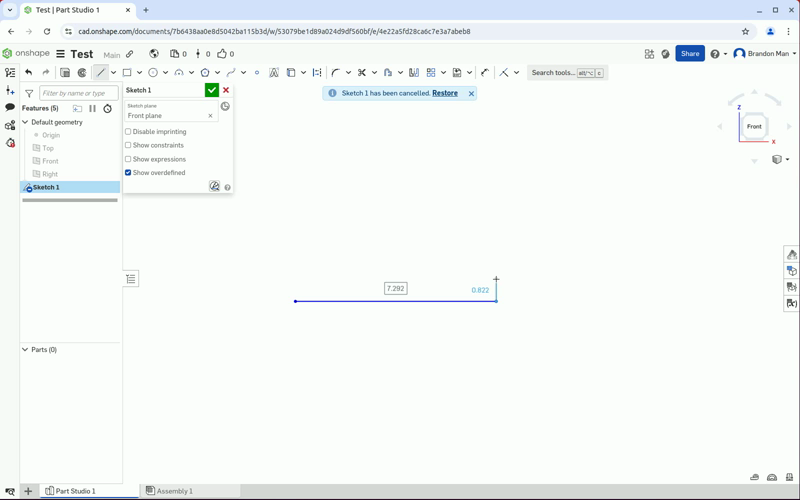
scroll(6)
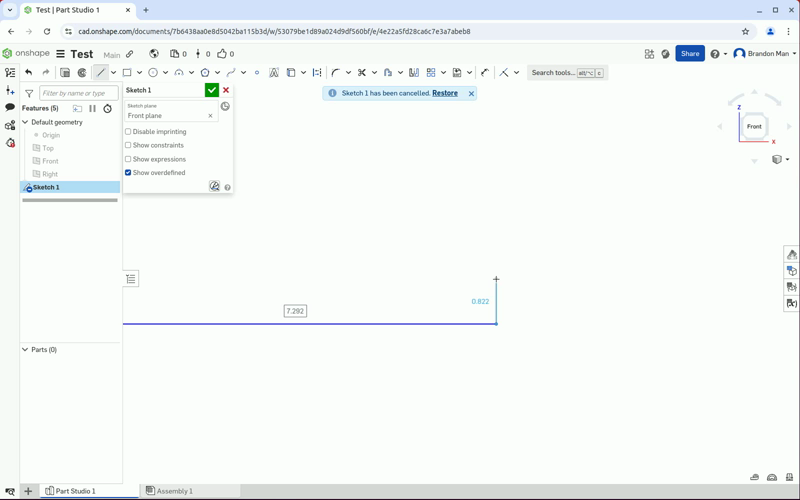
click(496, 278)
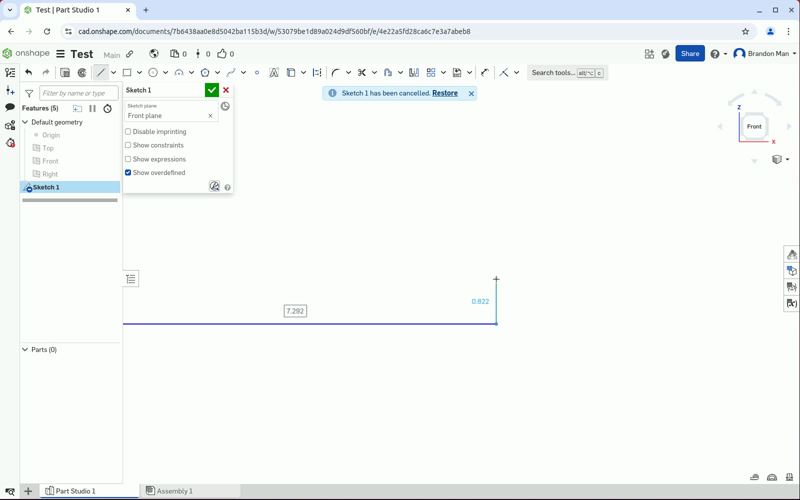
scroll(-6)
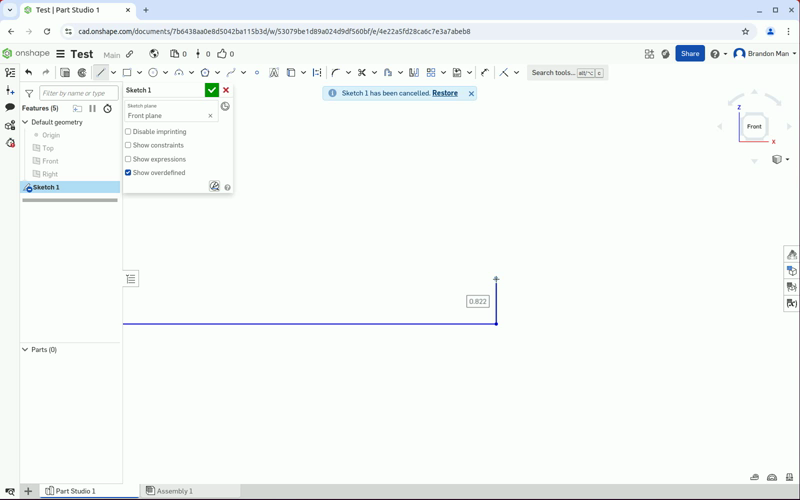
scroll(-6)
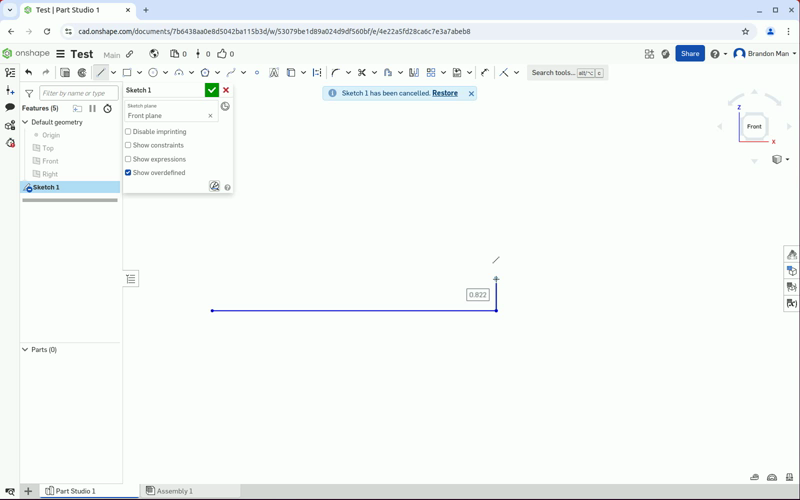
scroll(-6)
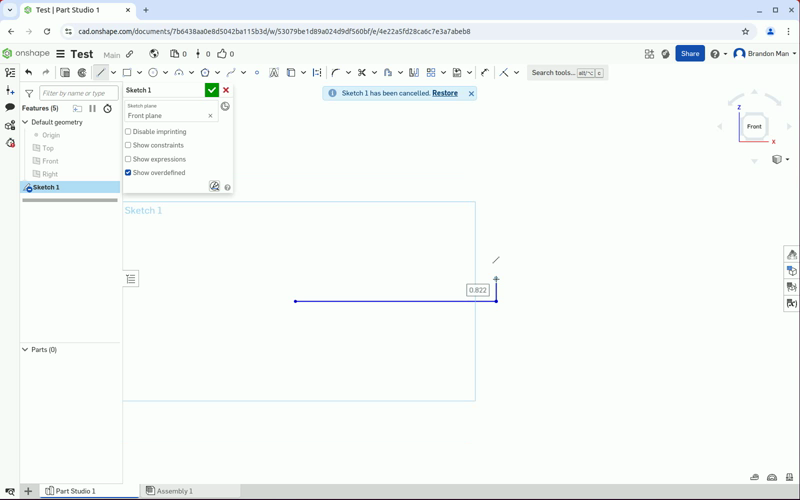
scroll(-6)
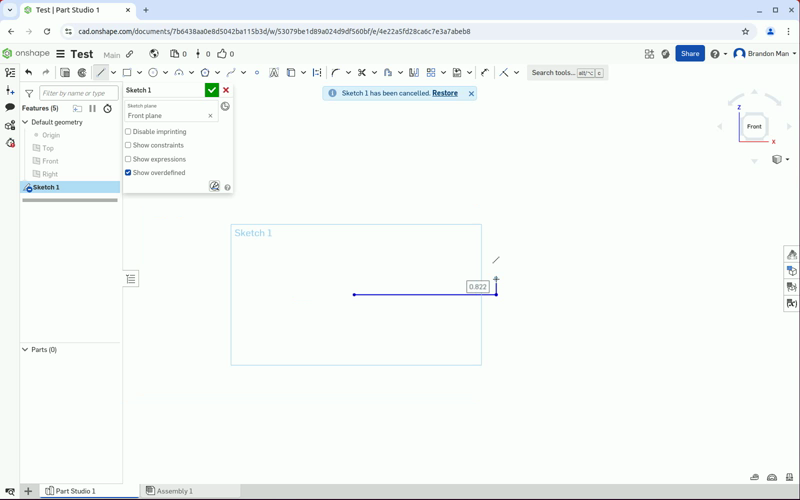
scroll(-6)
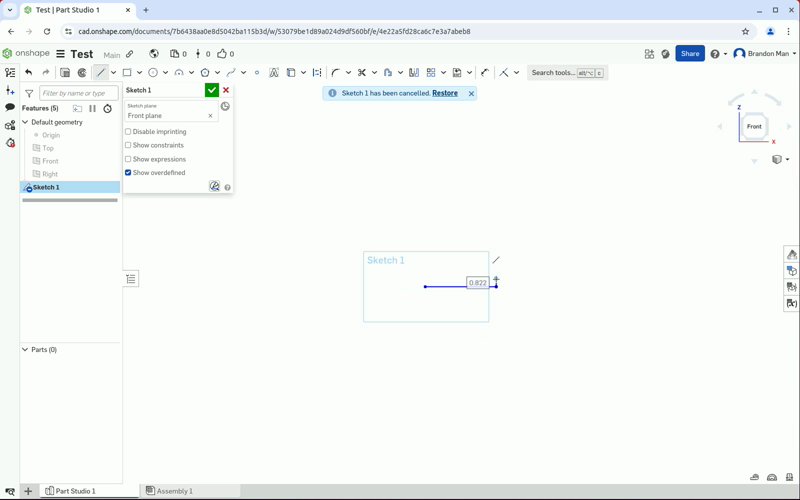
scroll(-6)
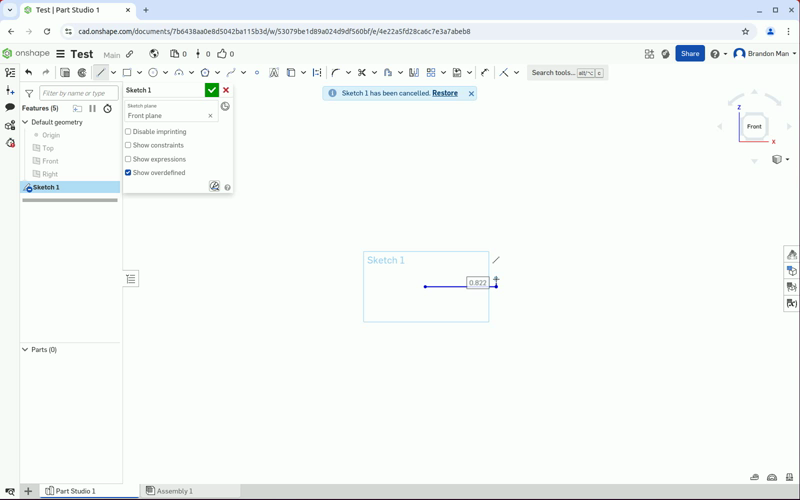
scroll(-6)
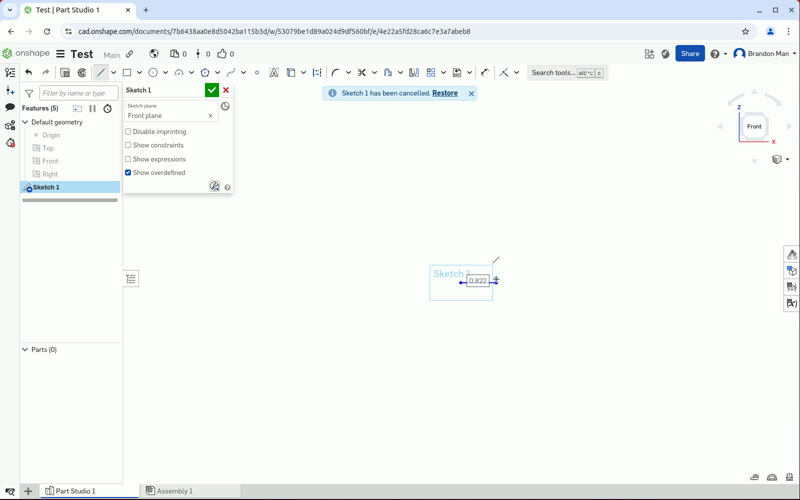
key_up(shift)
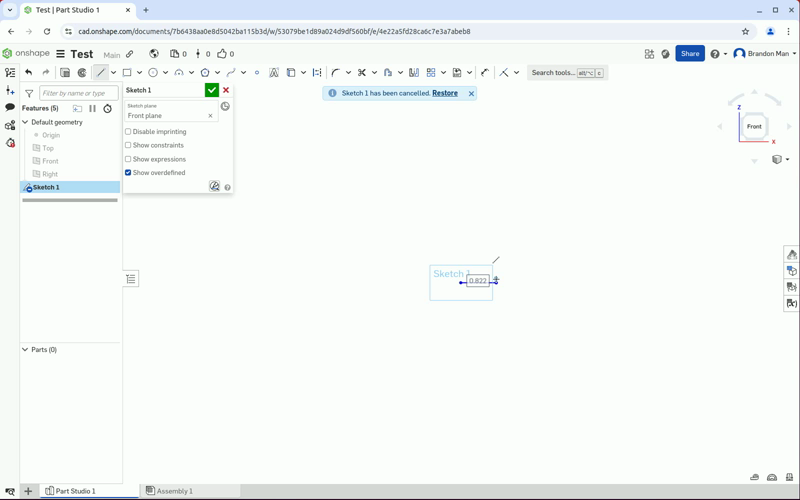
key_down(shift)
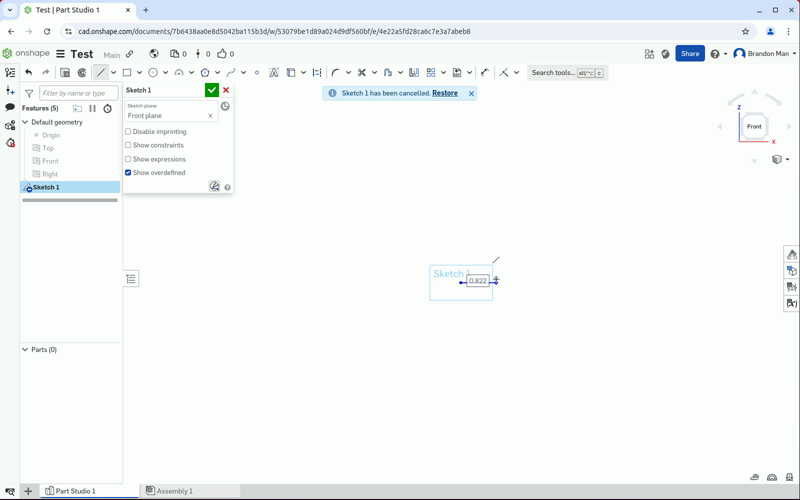
mouse_move(526, 278)
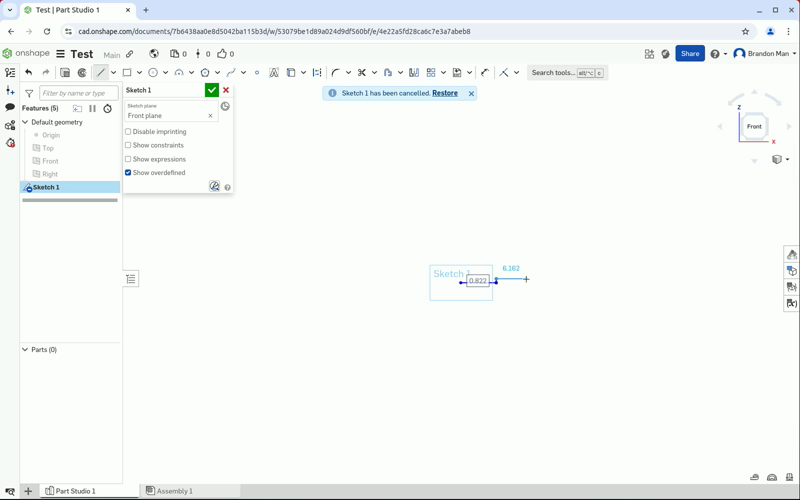
mouse_move(526, 278)
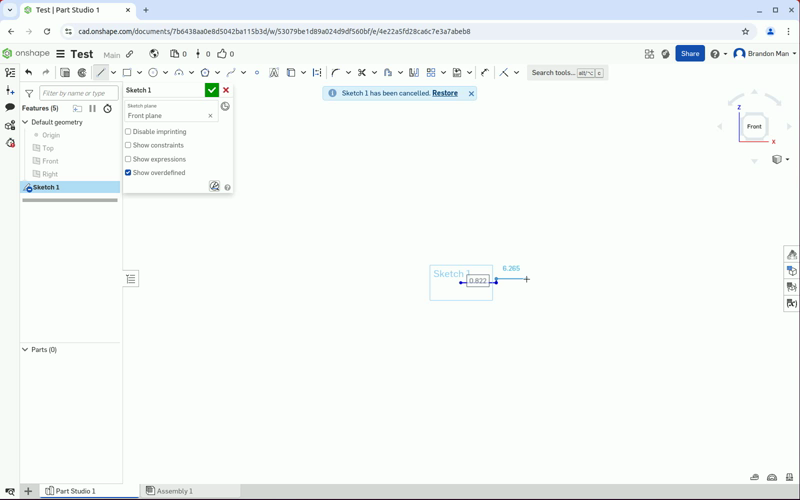
click(526, 278)
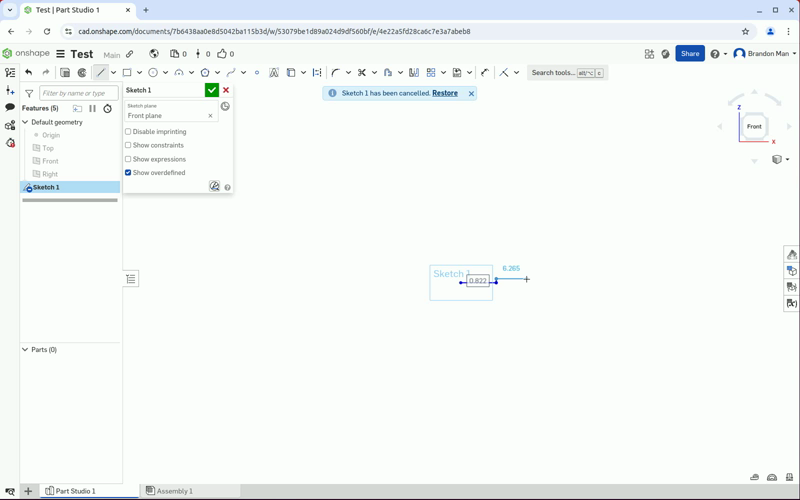
key_up(shift)
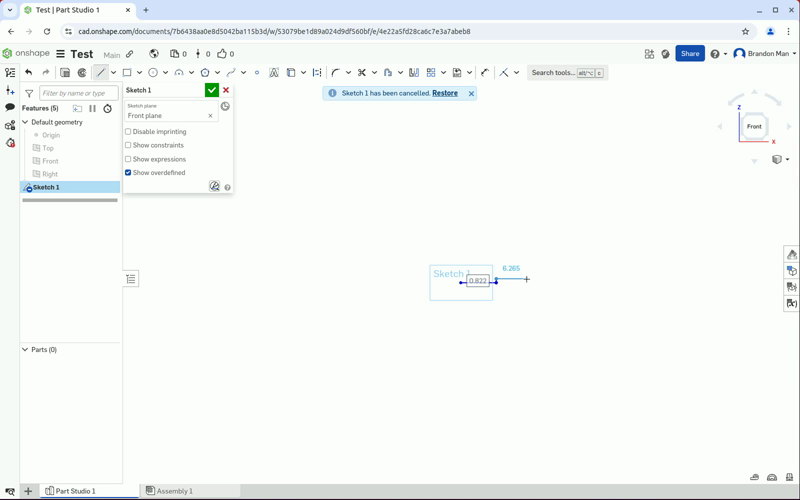
key_down(shift)
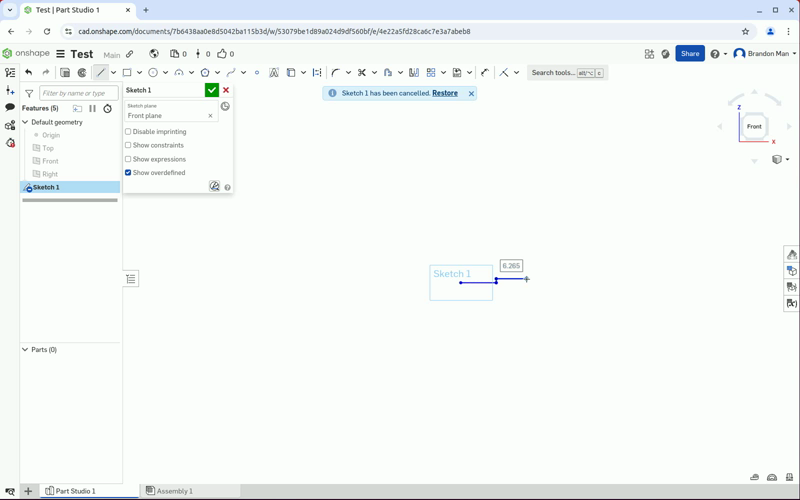
mouse_move(556, 278)
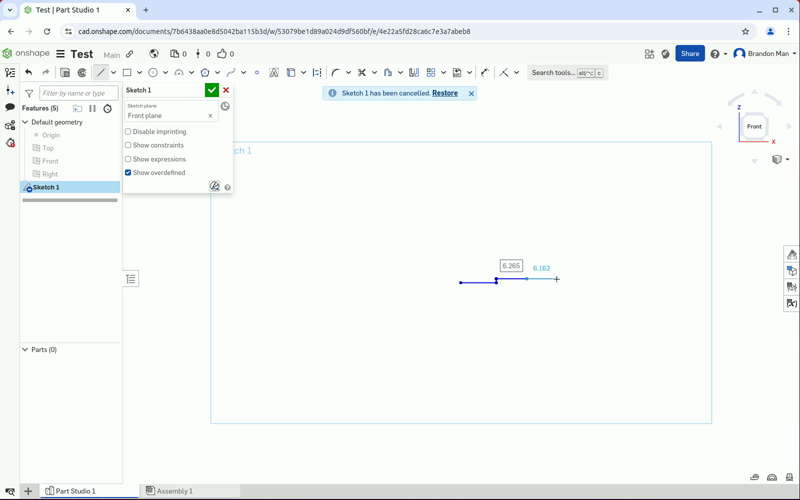
mouse_move(526, 264)
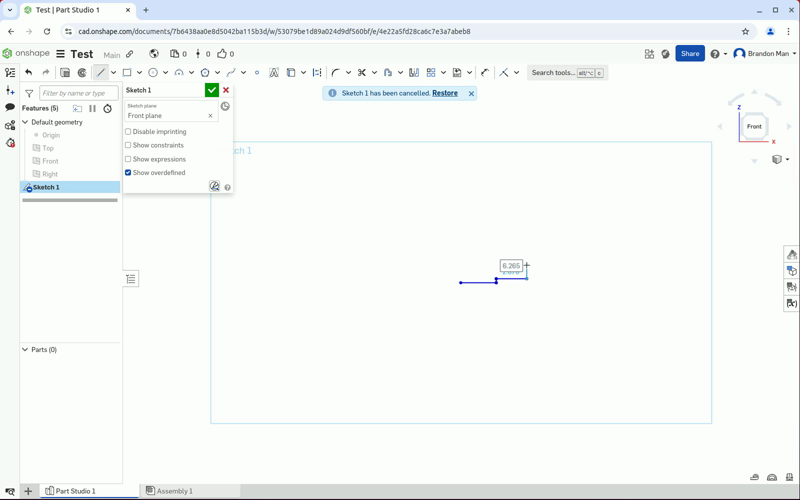
click(526, 264)
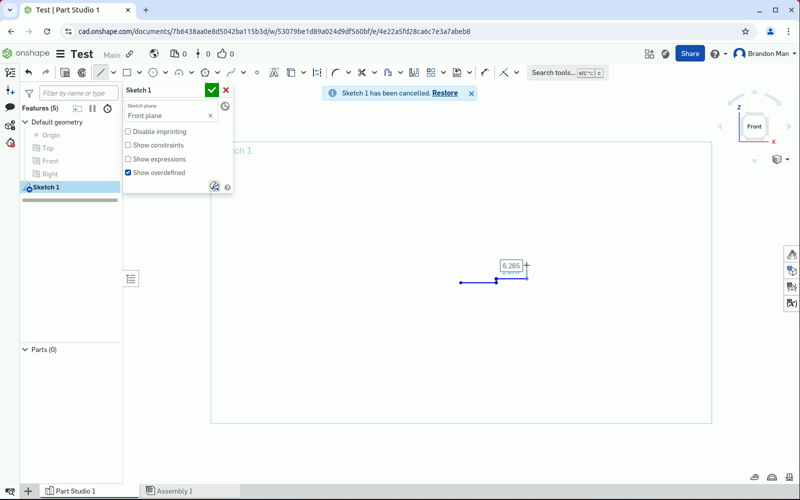
key_up(shift)
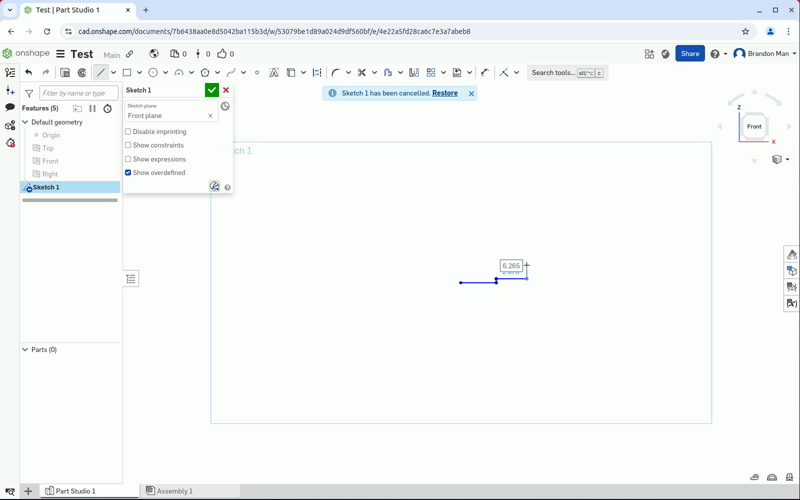
key_down(shift)
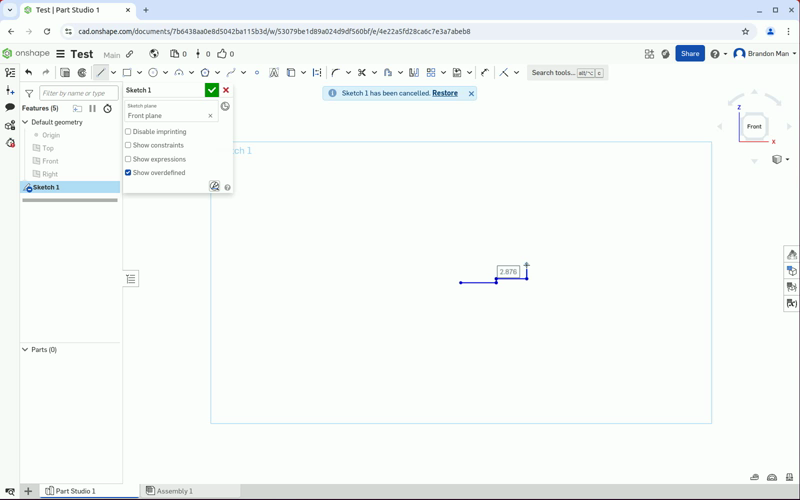
mouse_move(460, 264)
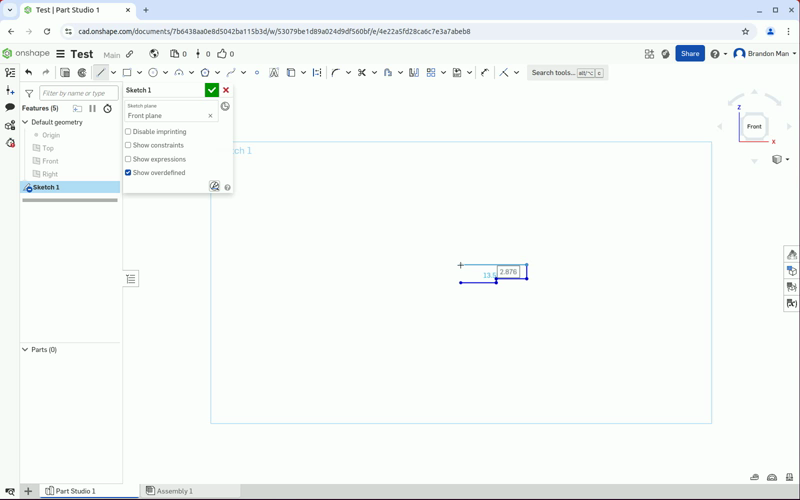
click(460, 264)
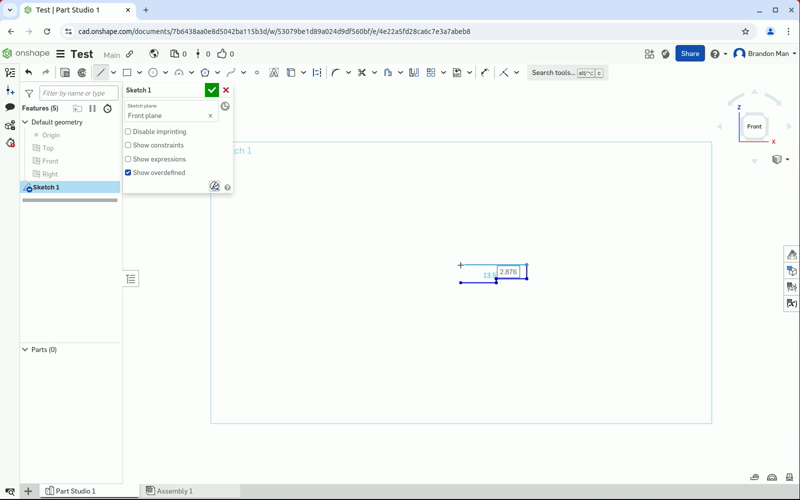
key_up(shift)
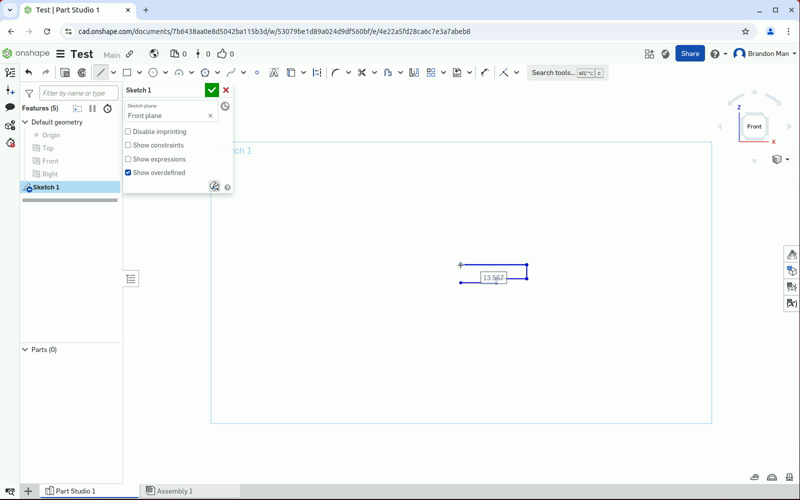
mouse_move(490, 264)
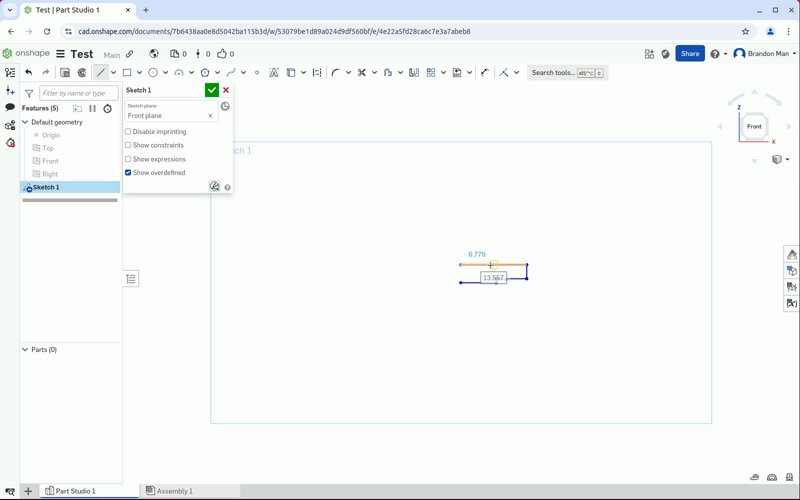
key_down(shift)
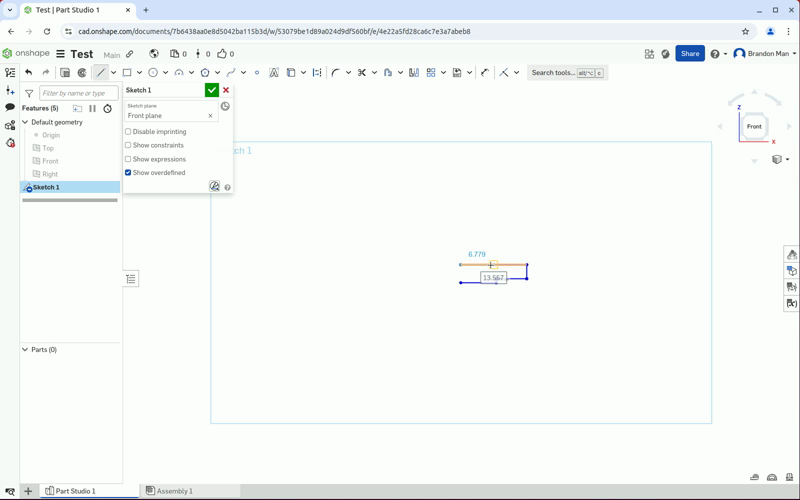
mouse_move(460, 282)
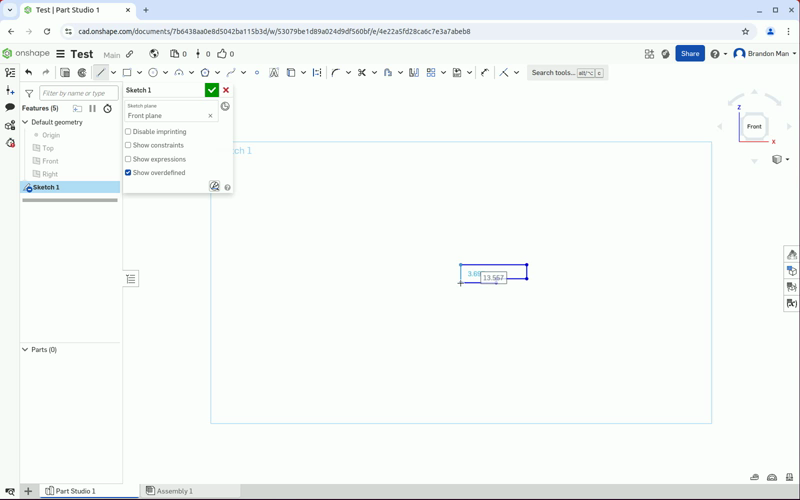
key_up(shift)
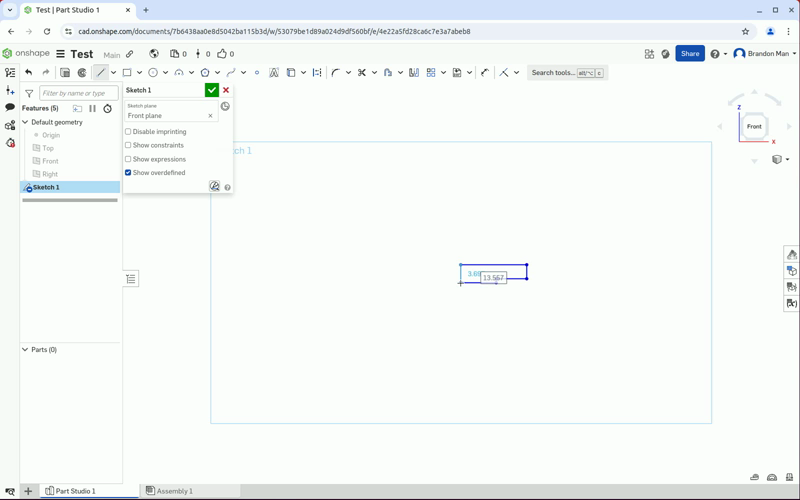
click(460, 282)
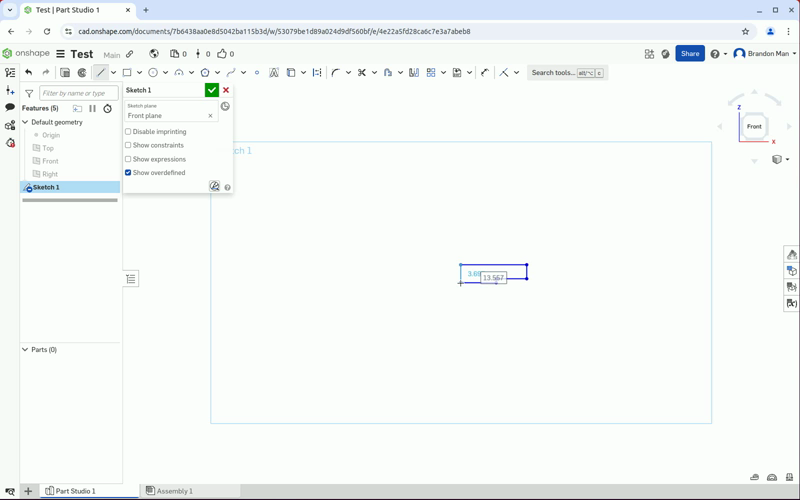
key(esc)
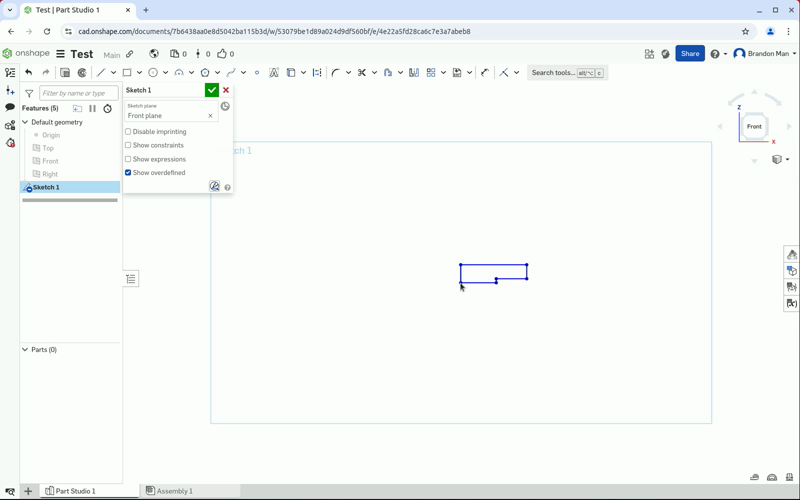
mouse_move(504, 270)
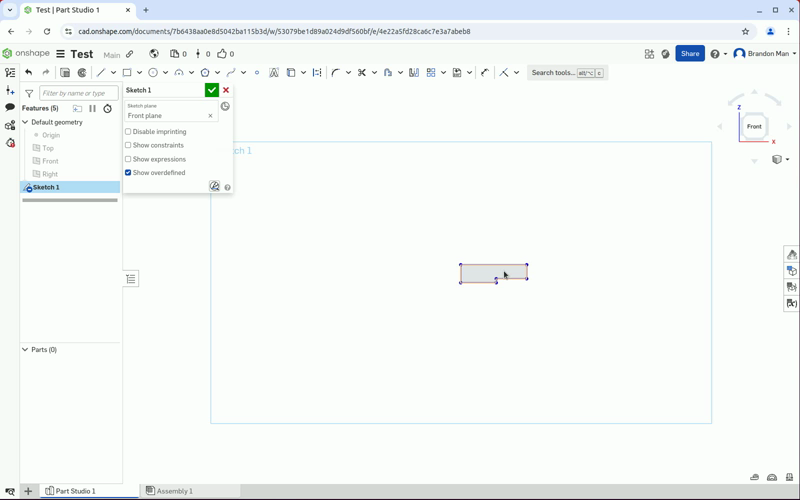
scroll(6)
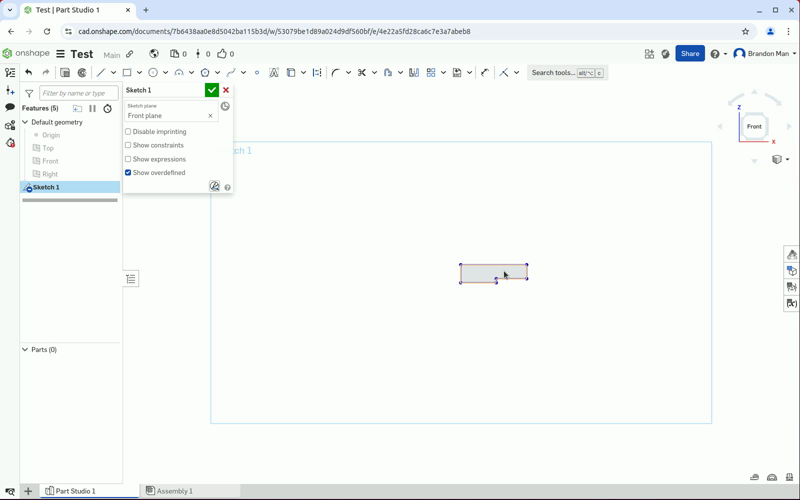
scroll(6)
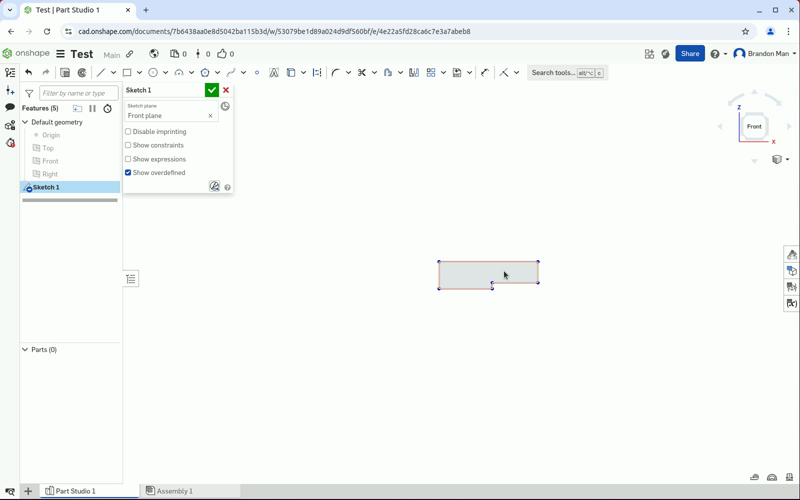
scroll(6)
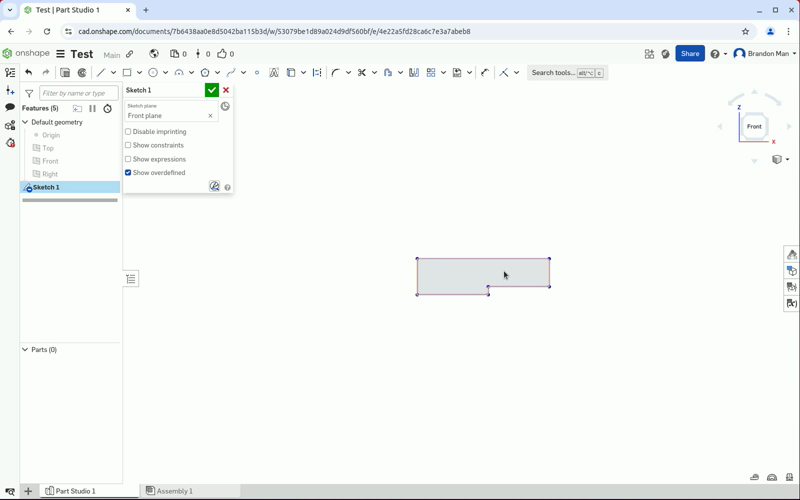
scroll(6)
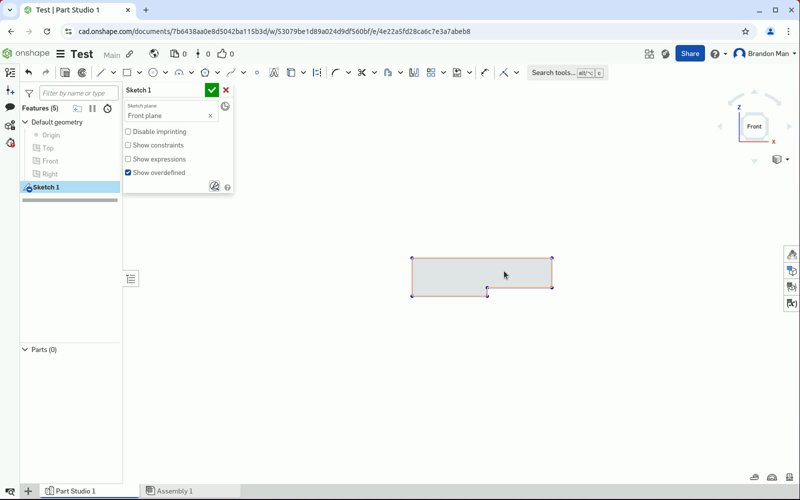
scroll(6)
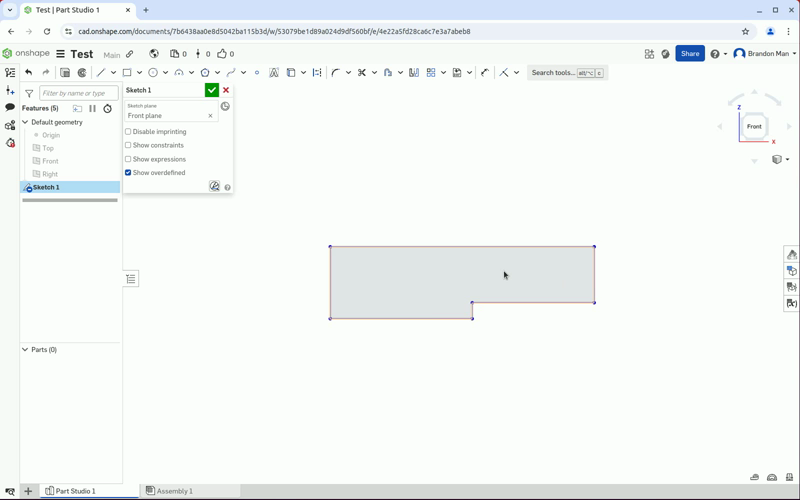
scroll(6)
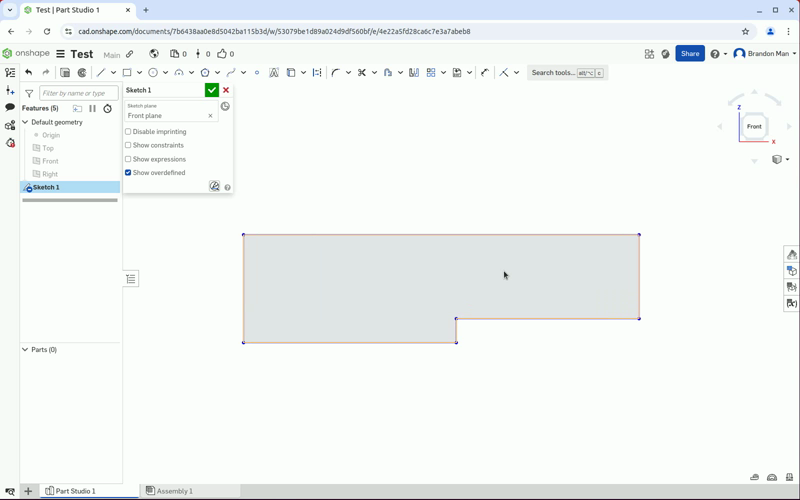
scroll(6)
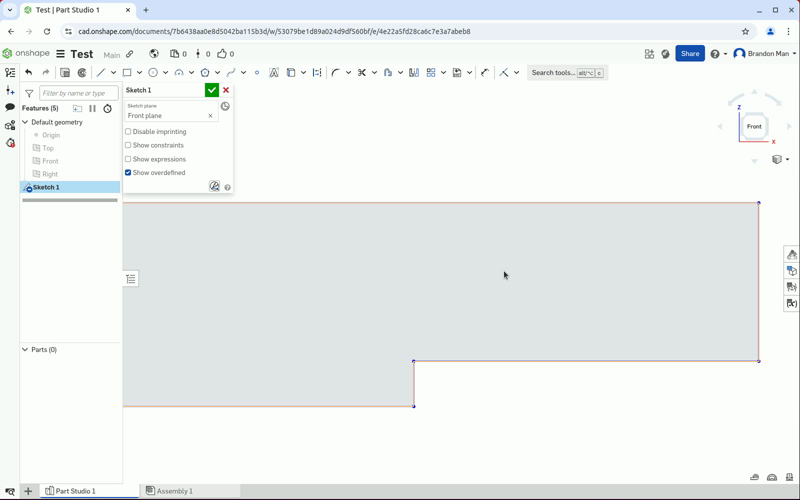
click(504, 270)
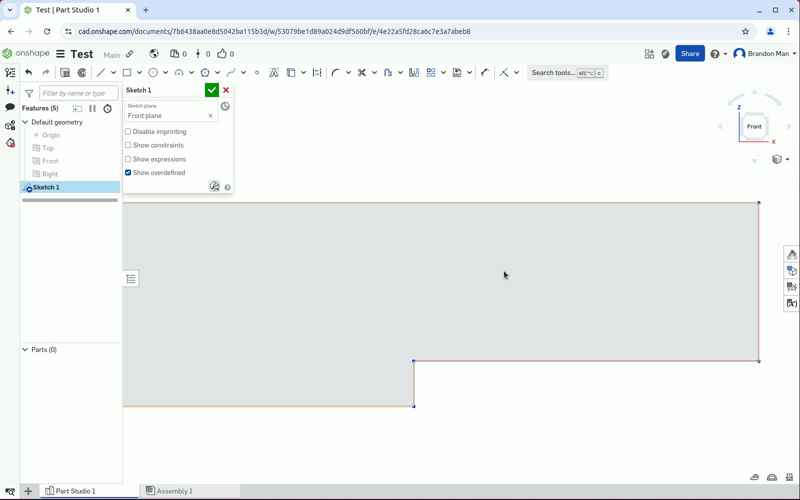
scroll(-6)
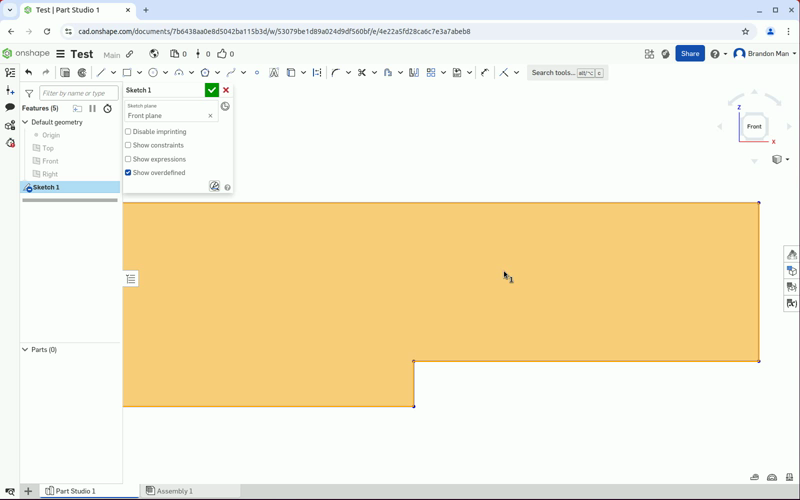
scroll(-6)
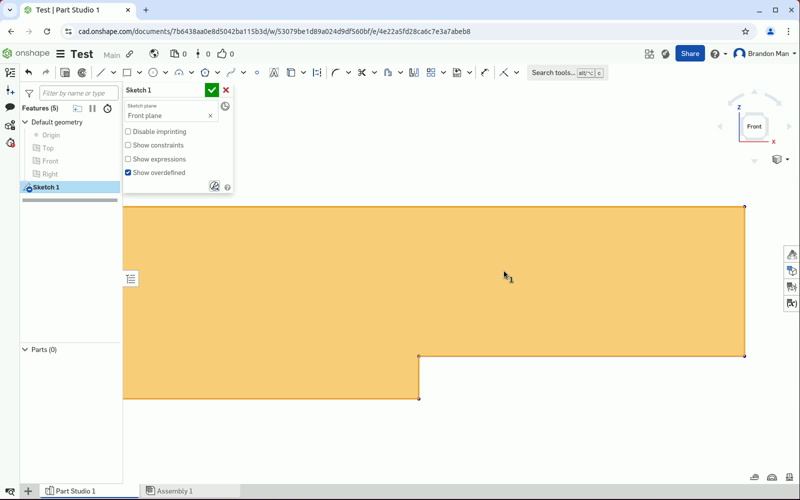
scroll(-6)
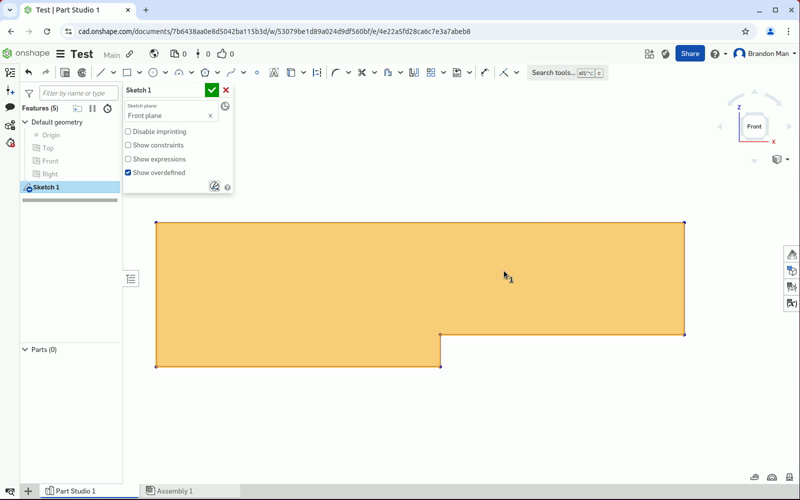
scroll(-6)
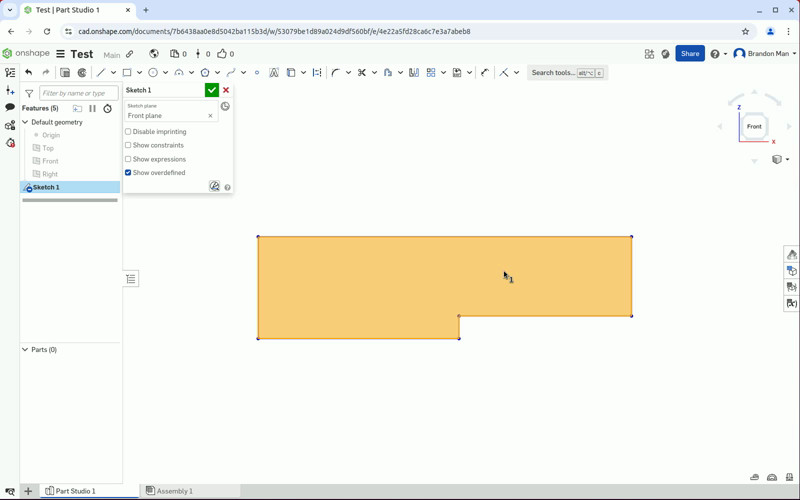
scroll(-6)
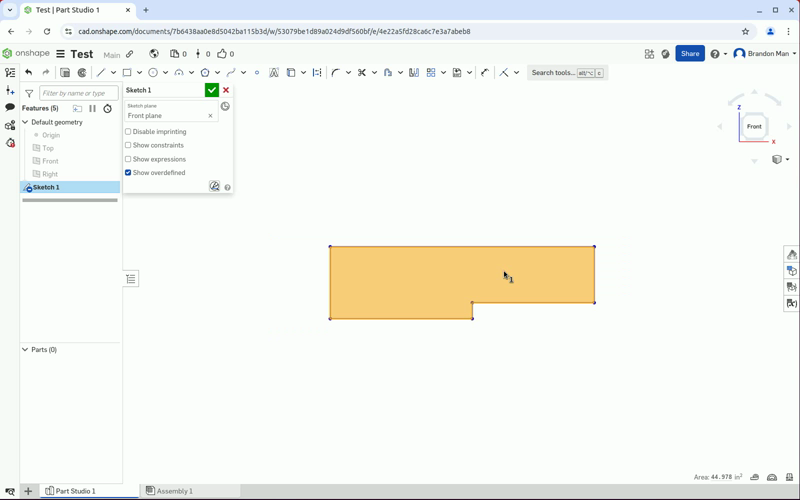
scroll(-6)
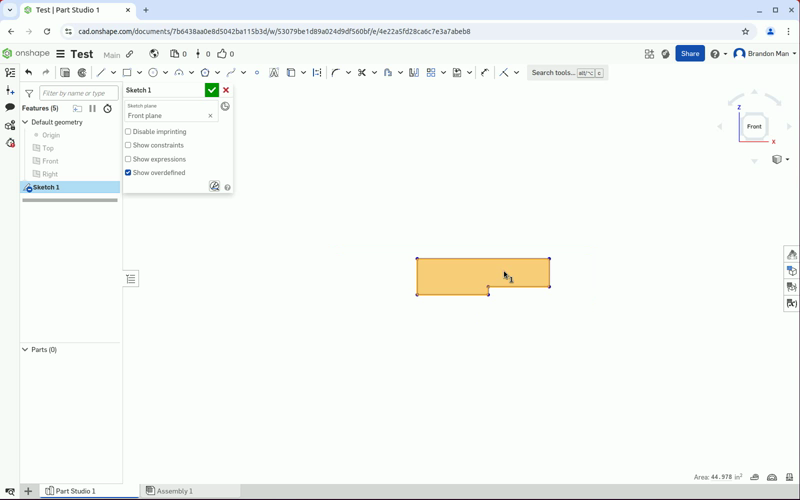
scroll(-6)
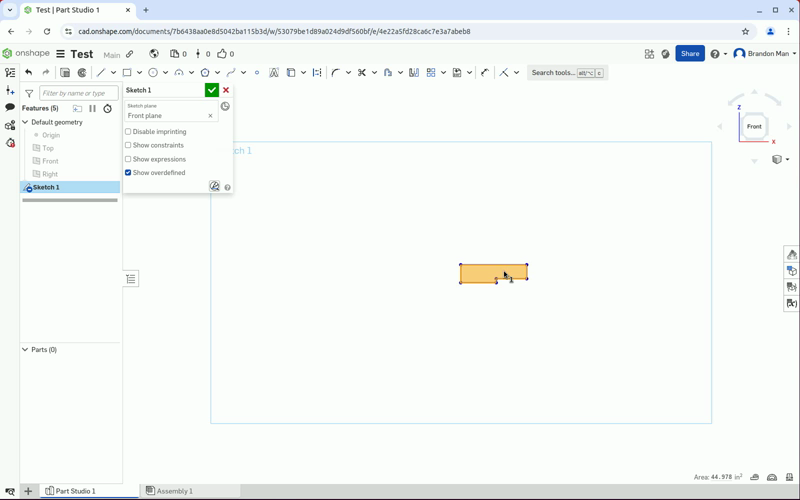
mouse_move(73, 352)
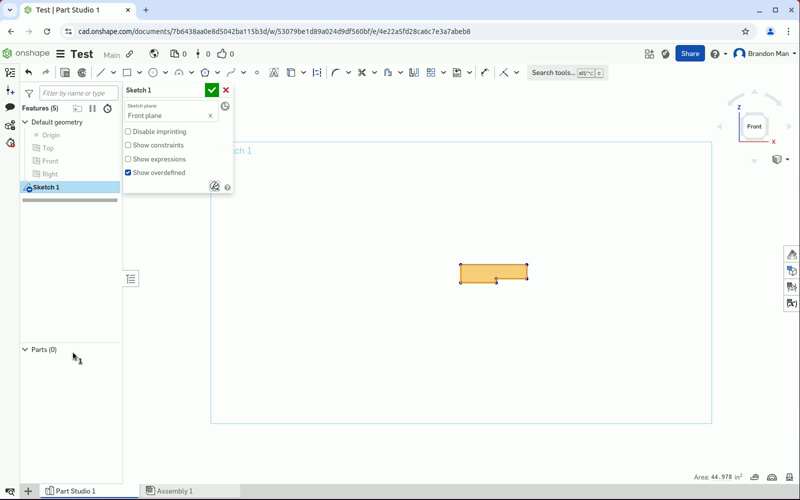
key(shift+y)
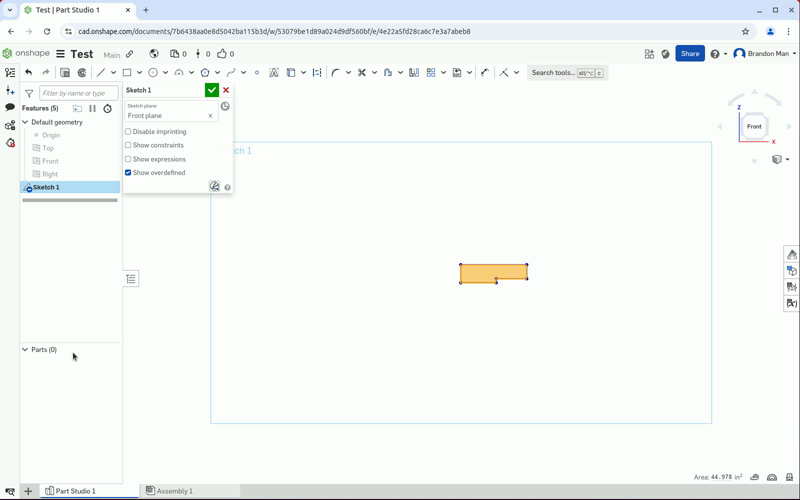
key(shift+e)
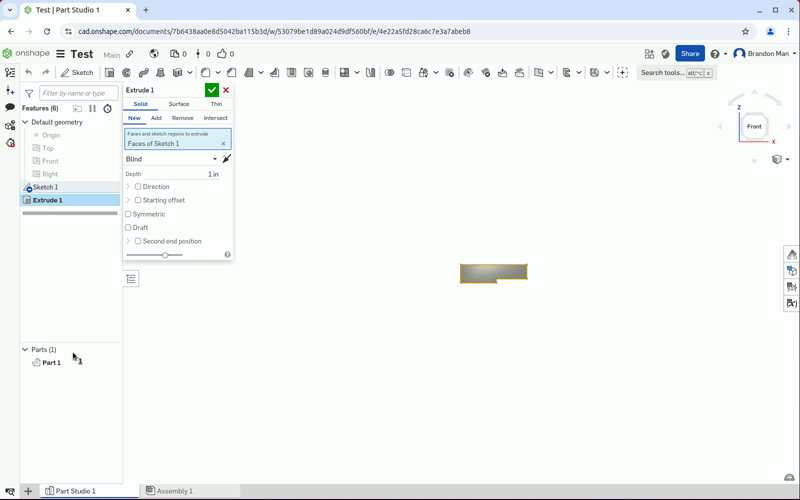
mouse_move(143, 106)
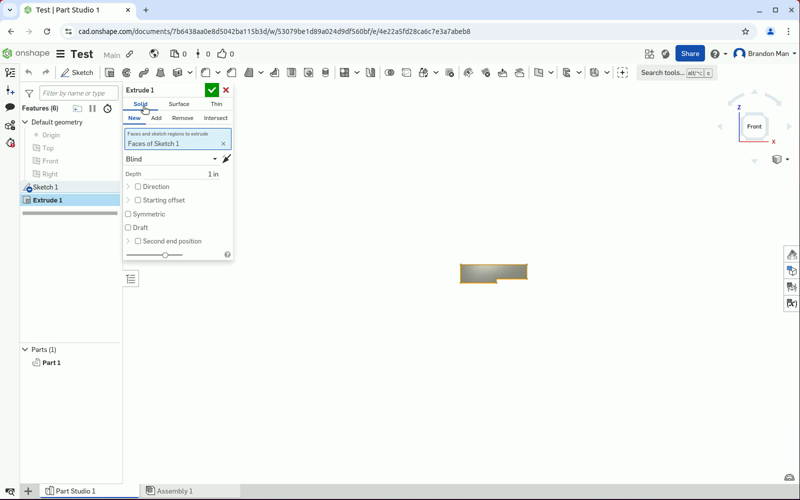
click(143, 106)
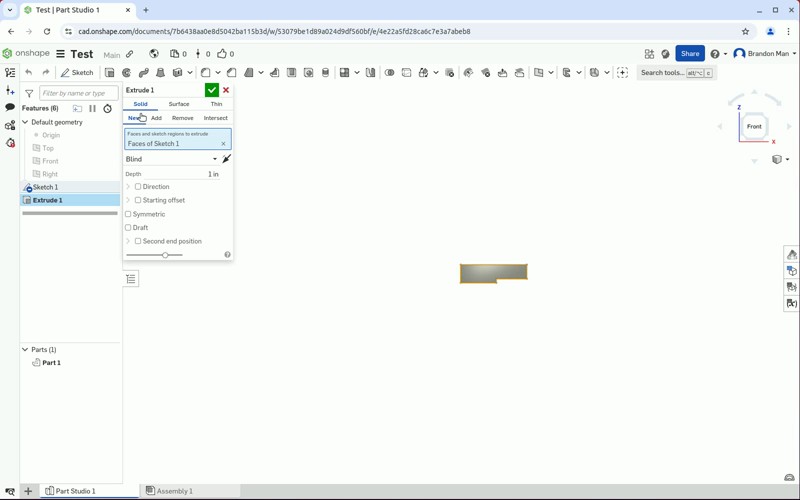
mouse_move(137, 120)
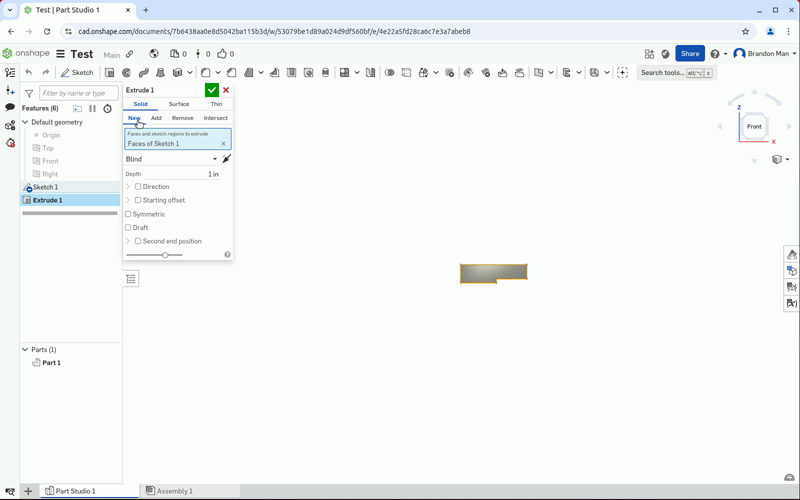
click(137, 120)
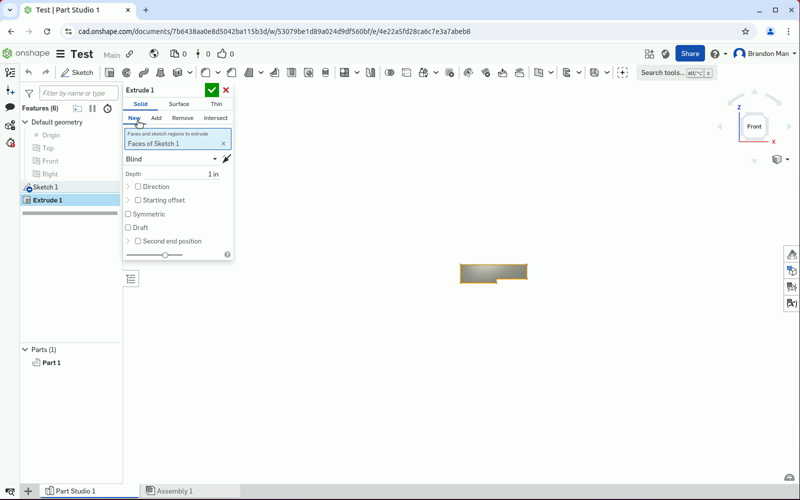
key(tab, 4)
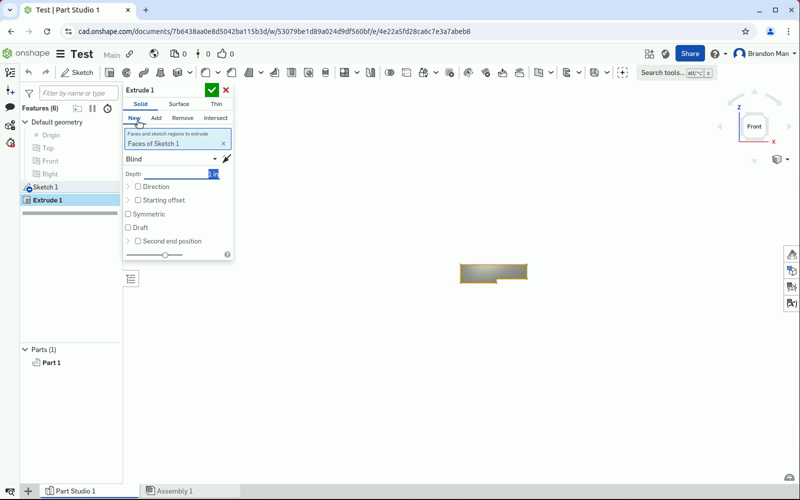
text(23.108)
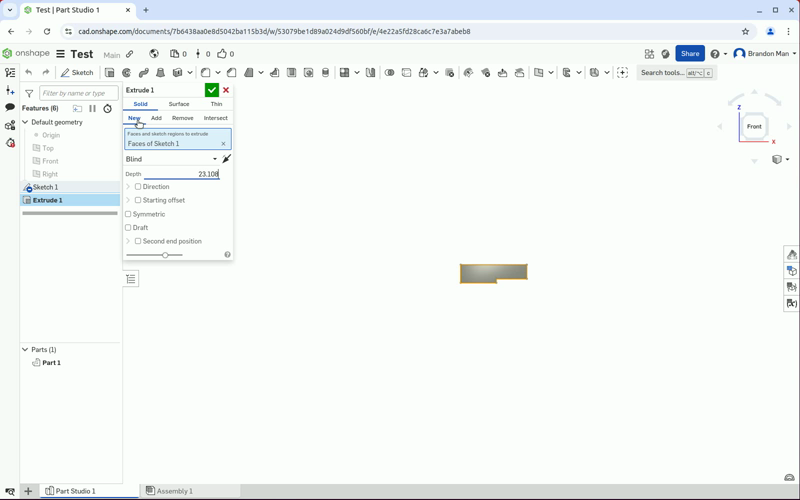
key(enter)
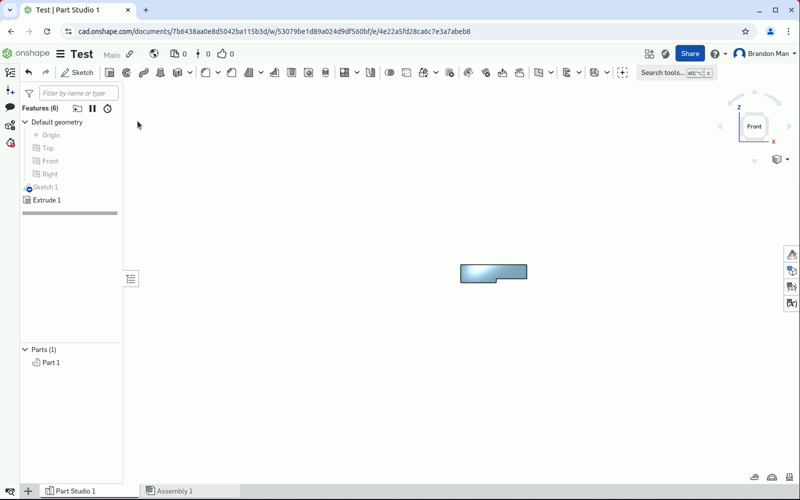
key(shift+h)
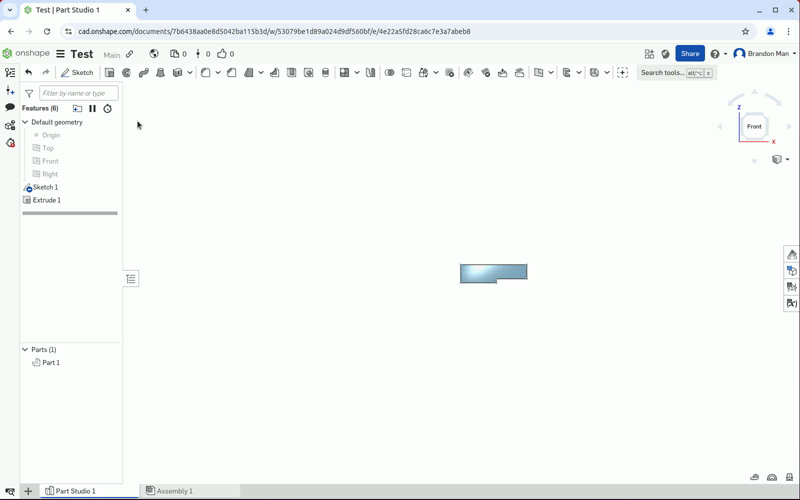
key(shift+h)
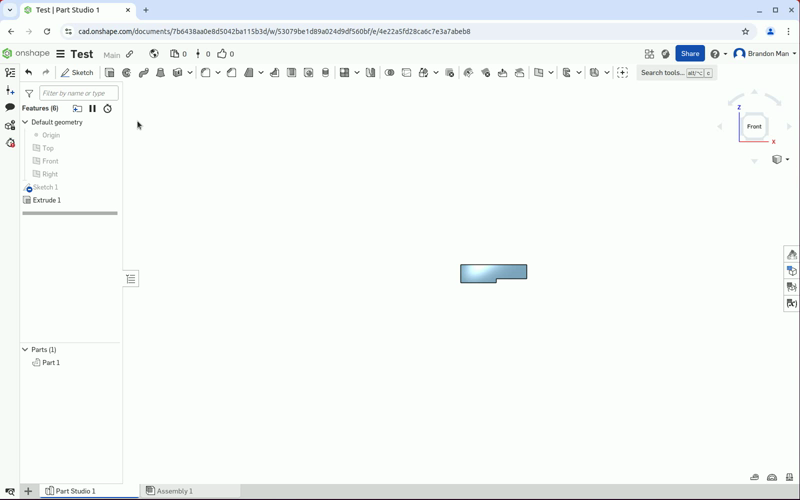
mouse_move(73, 189)
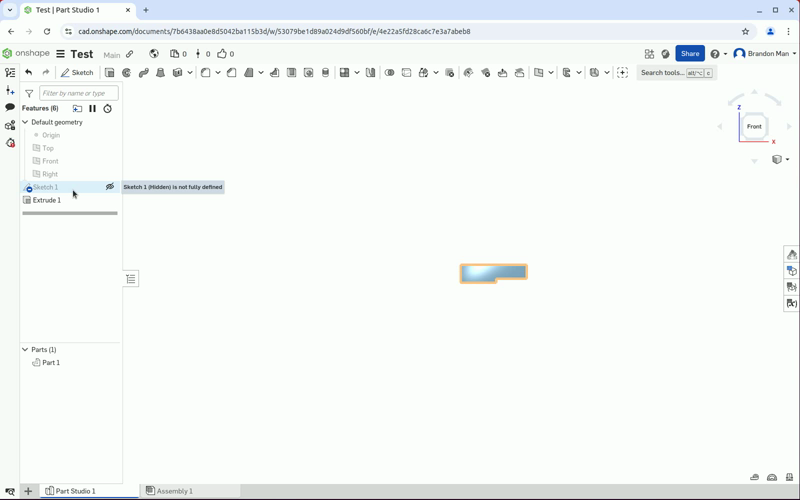
click(73, 189)
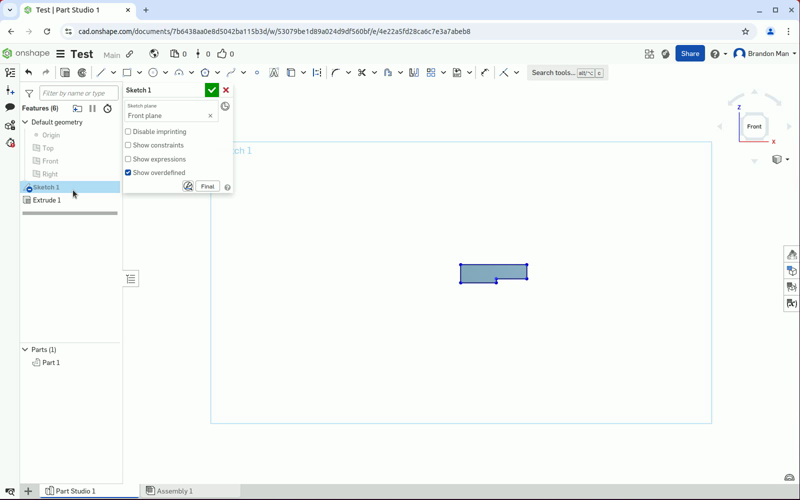
mouse_move(229, 92)
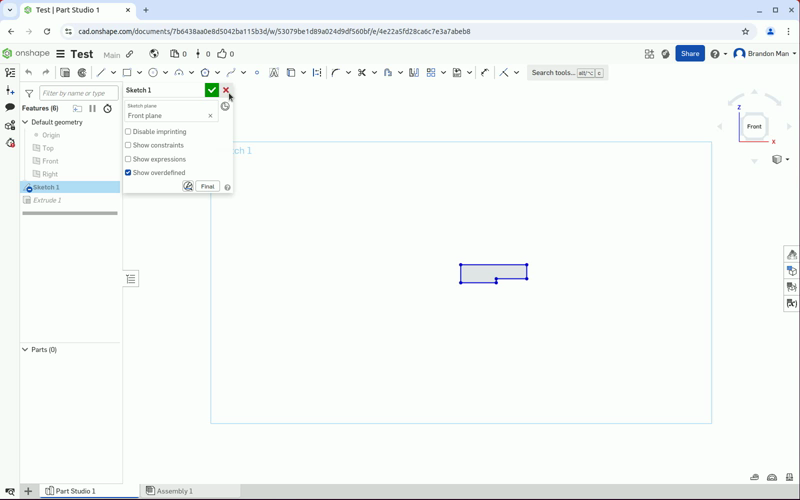
click(229, 92)
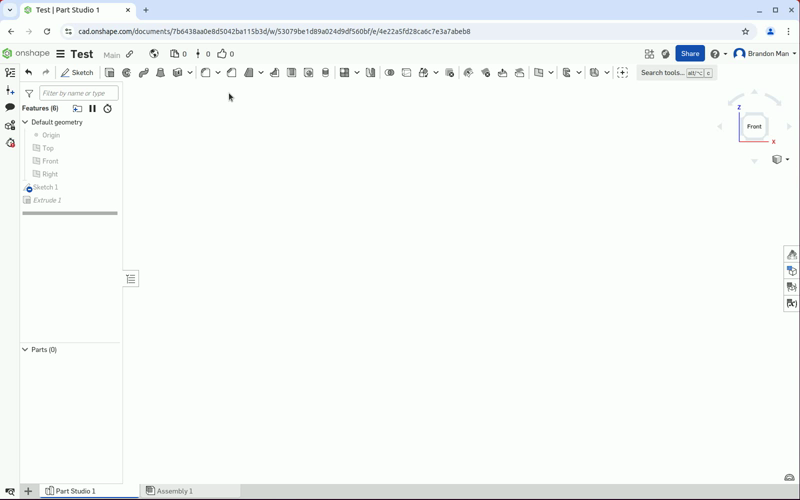
mouse_move(73, 352)
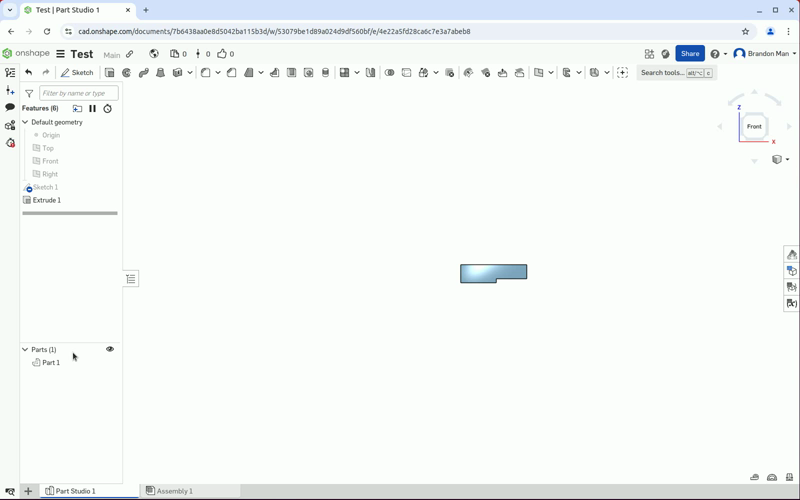
key(y)
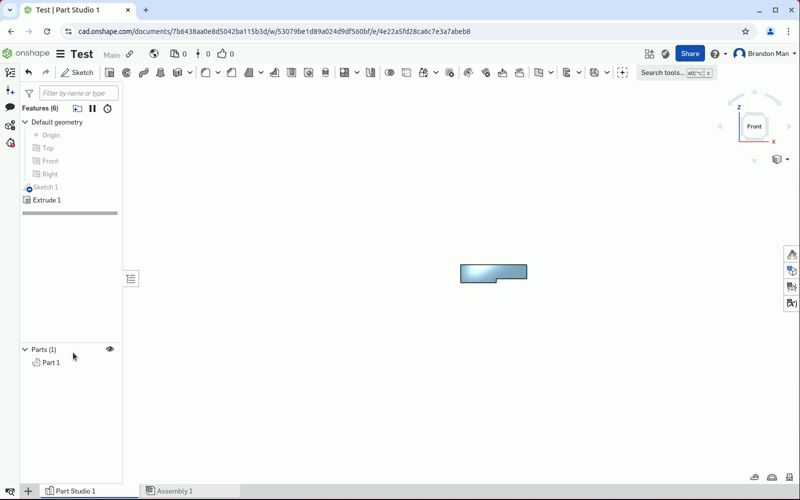
key(shift+p)
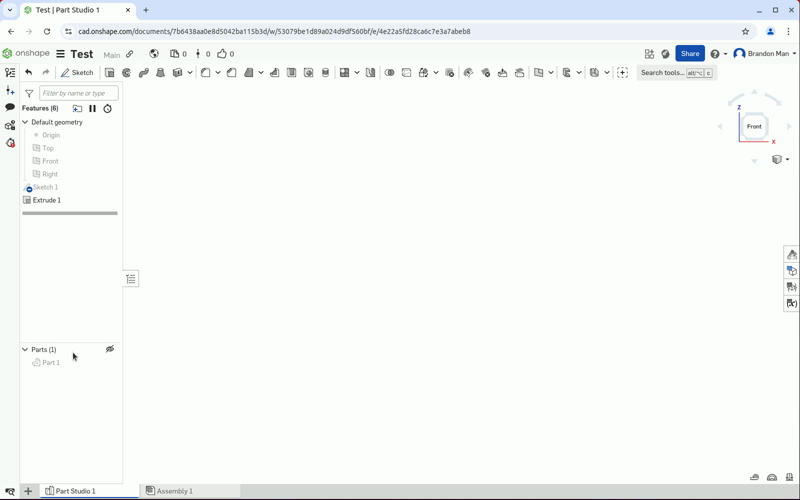
key(space)
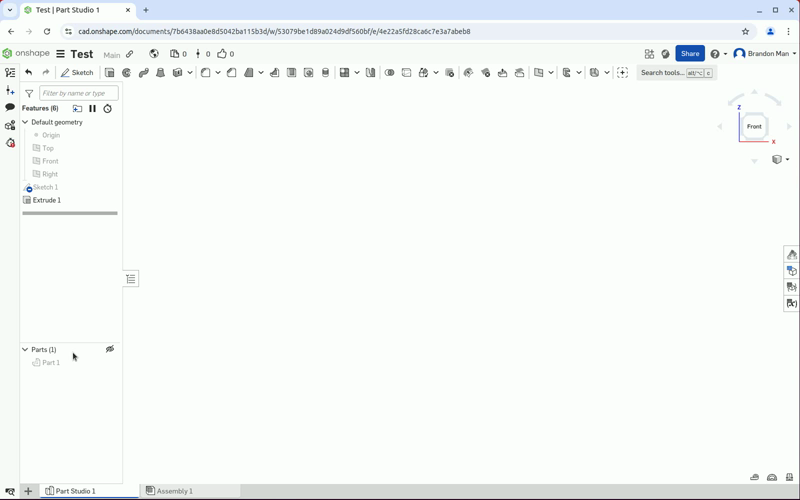
key_down(shift)
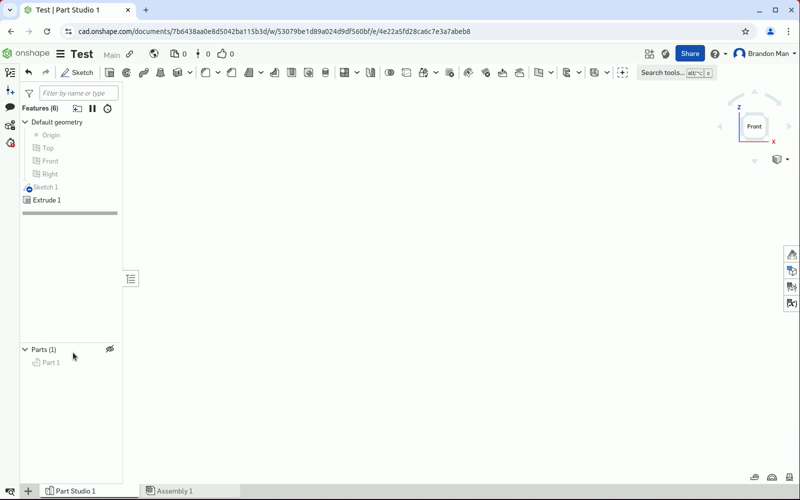
key(down)
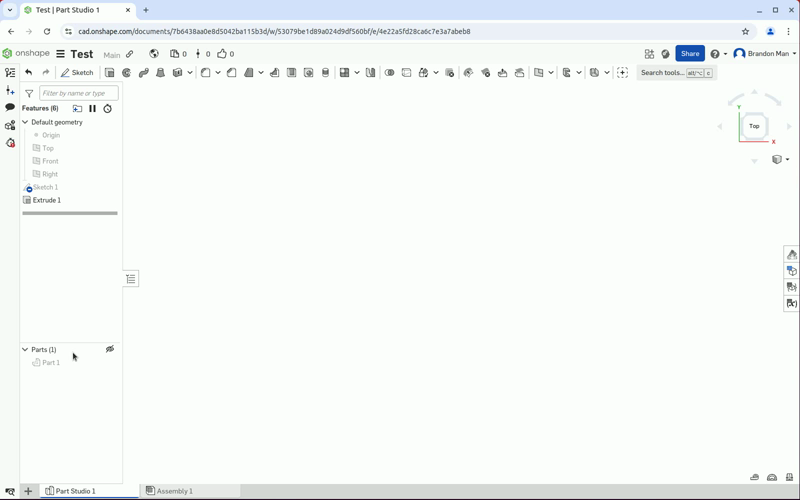
key_up(shift)
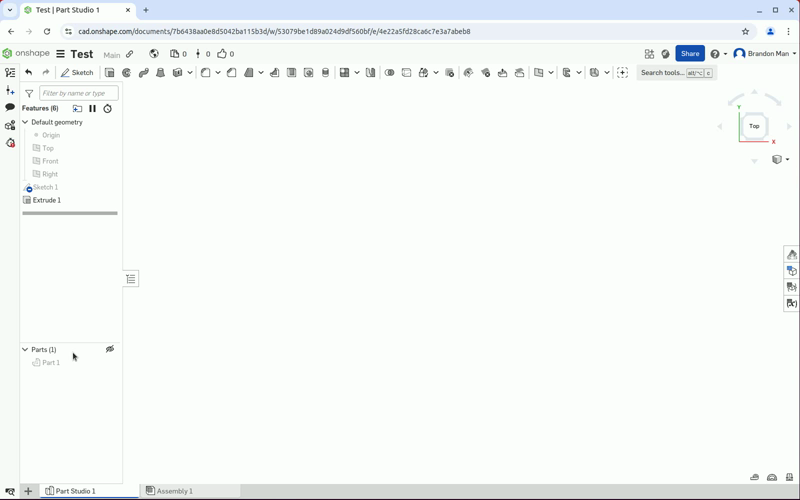
mouse_move(73, 352)
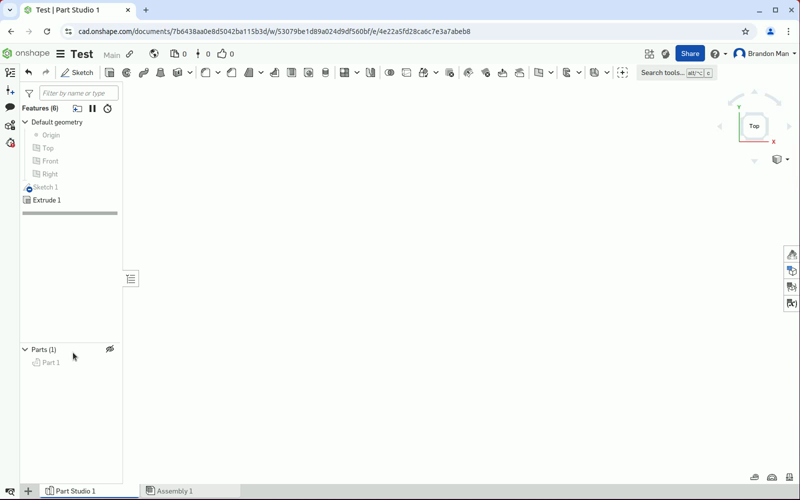
key(shift+y)
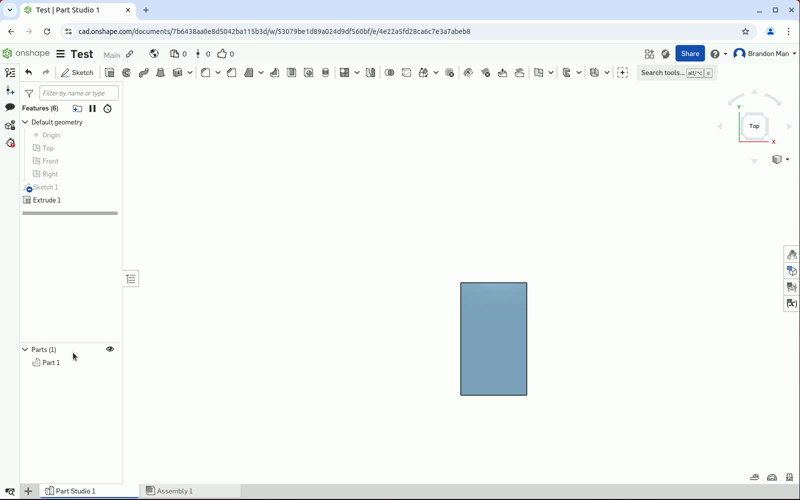
mouse_move(541, 75)
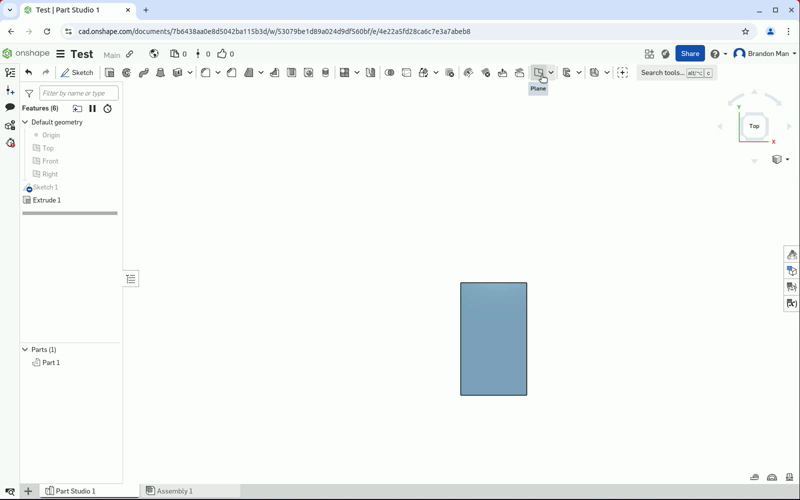
click(541, 75)
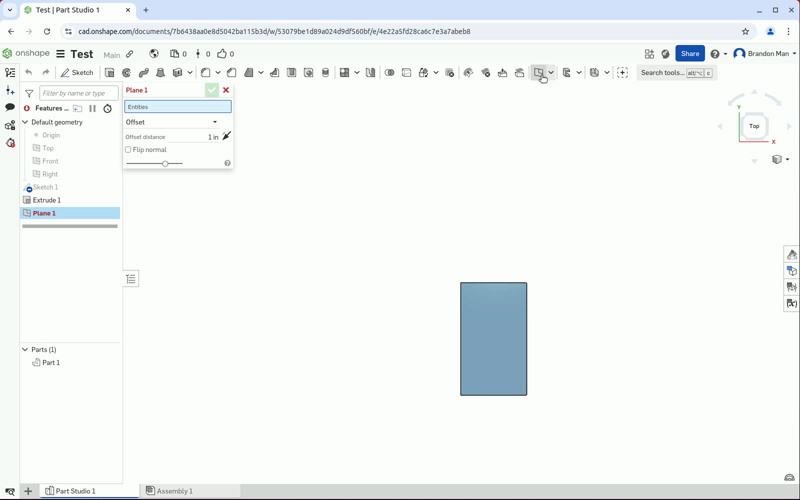
mouse_move(73, 150)
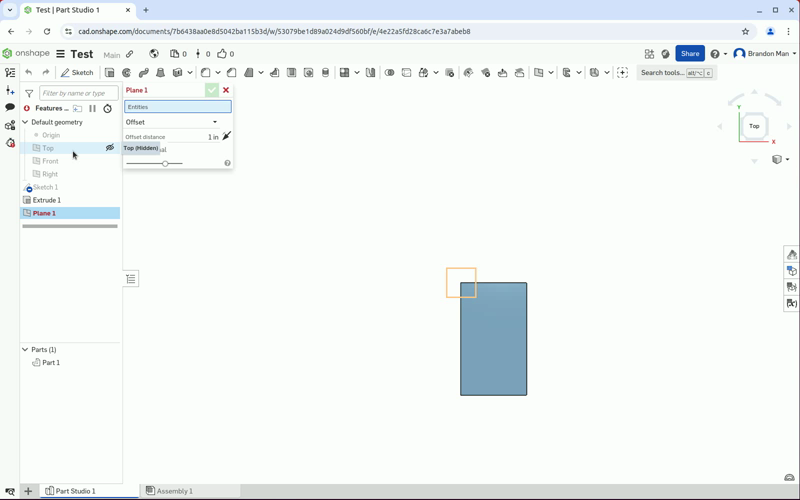
click(73, 150)
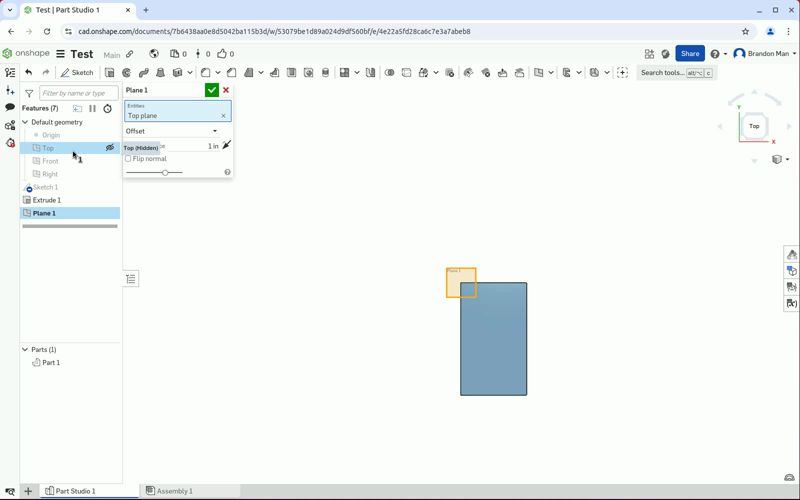
key(tab, 2)
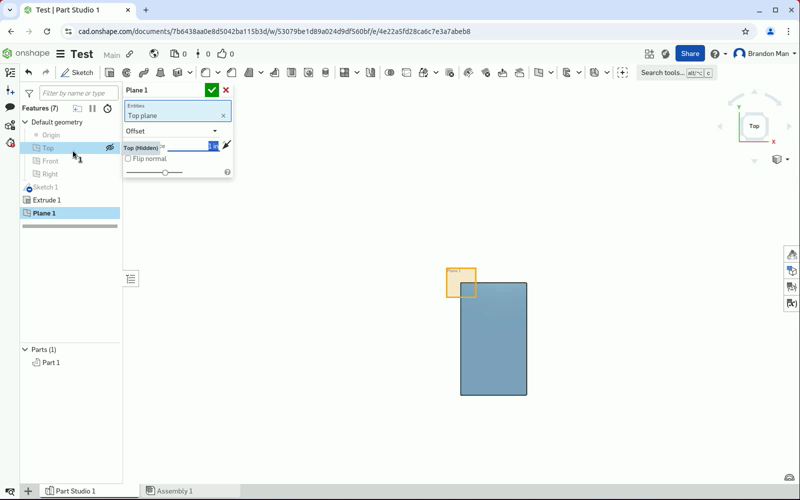
text(3.605)
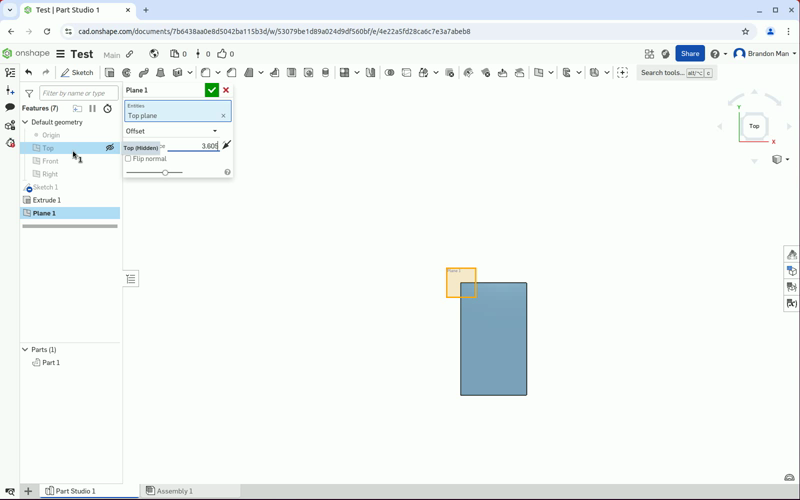
key(enter, 2)
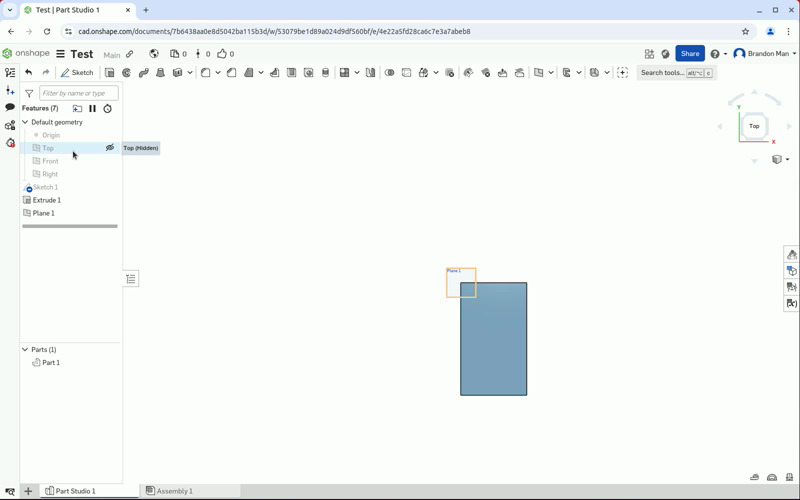
key(shift+s)
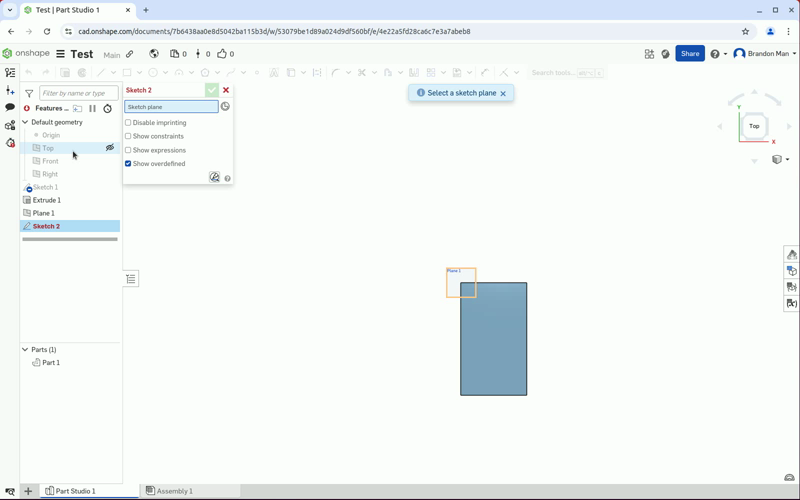
mouse_move(73, 215)
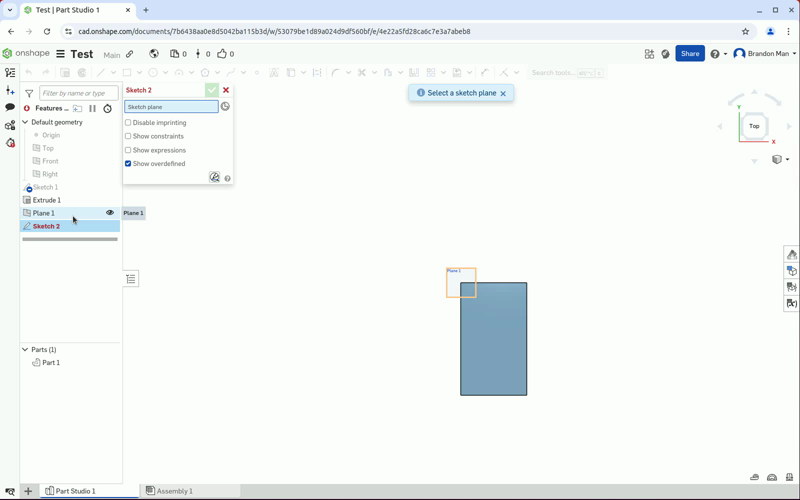
click(73, 215)
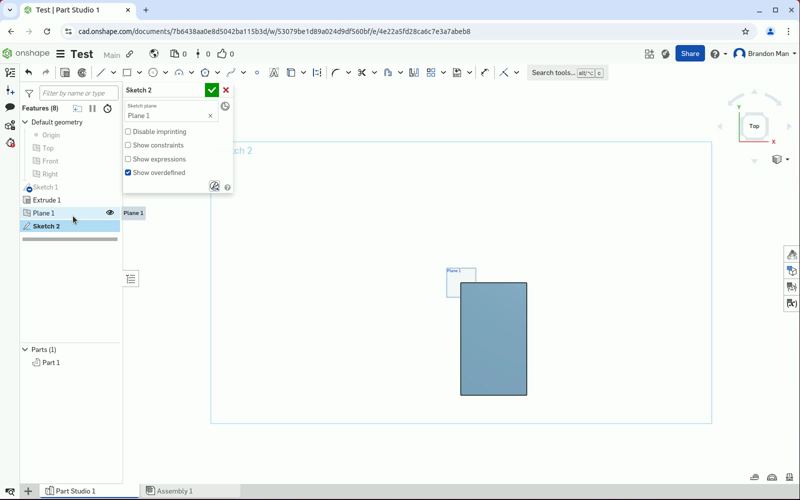
mouse_move(73, 352)
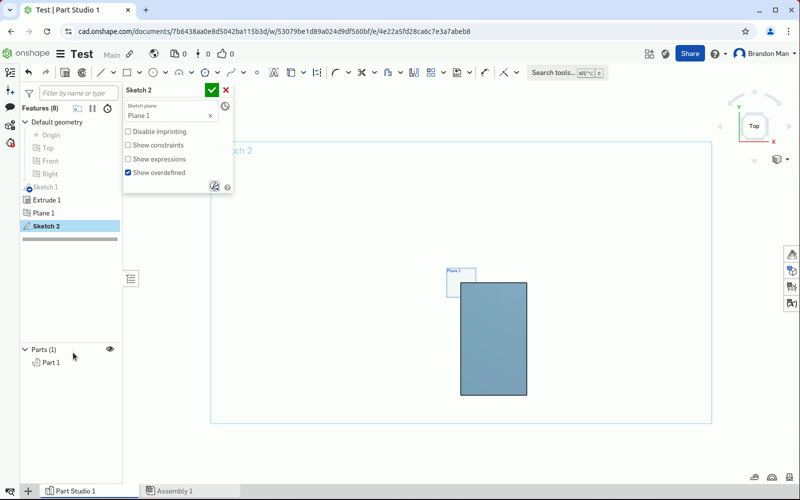
key(y)
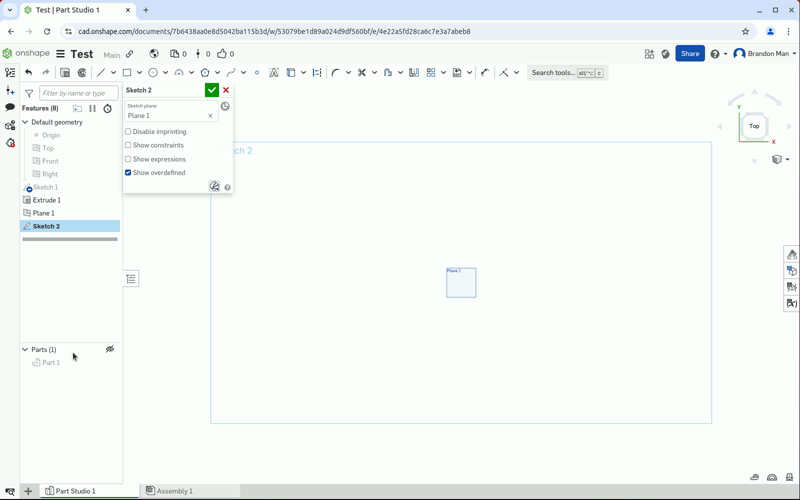
key(l)
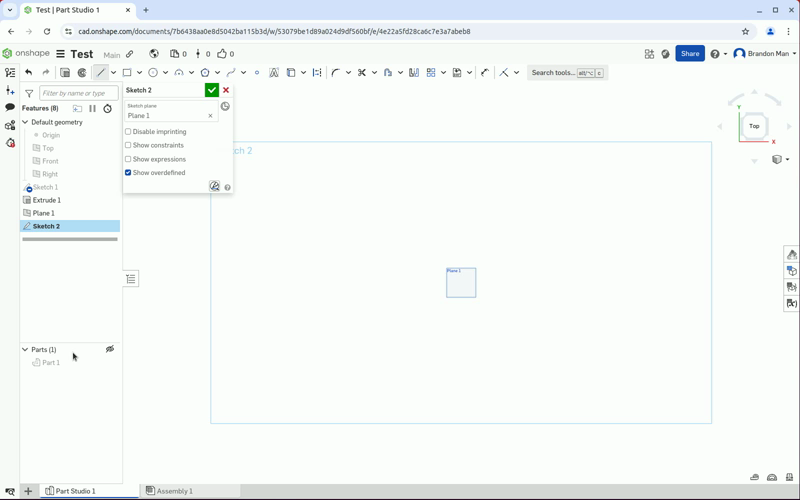
key_down(shift)
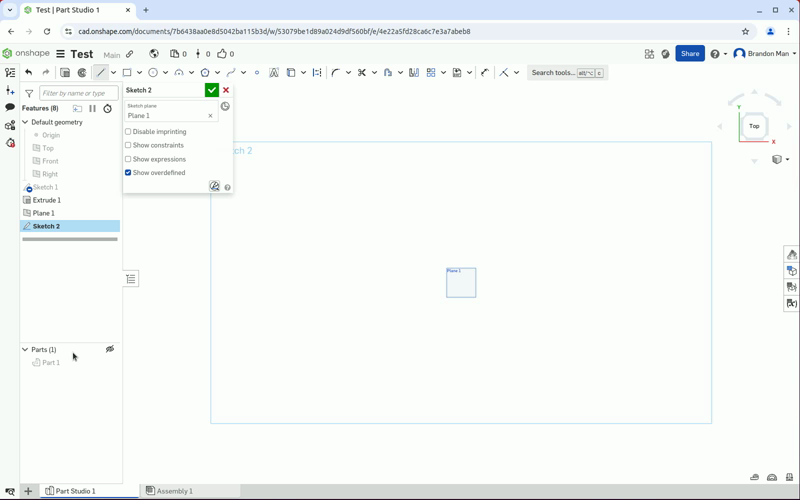
mouse_move(460, 395)
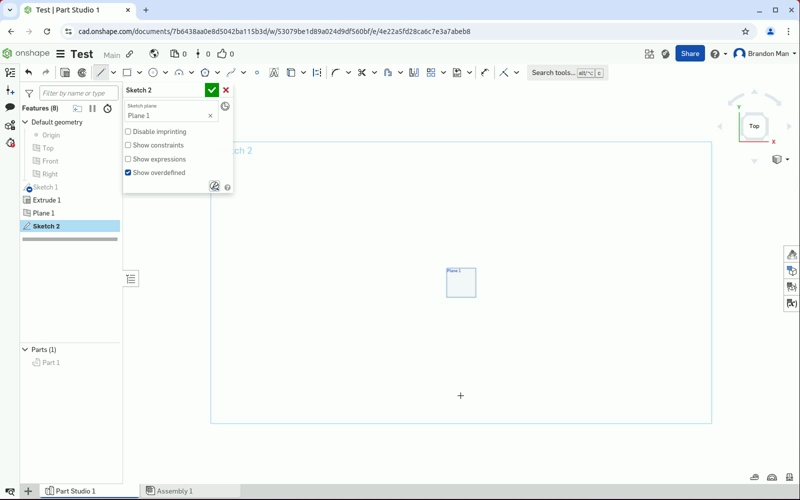
click(460, 395)
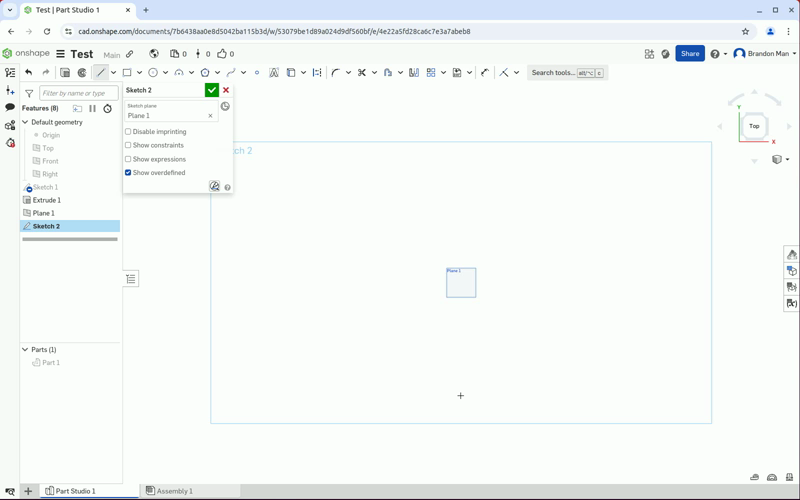
key_up(shift)
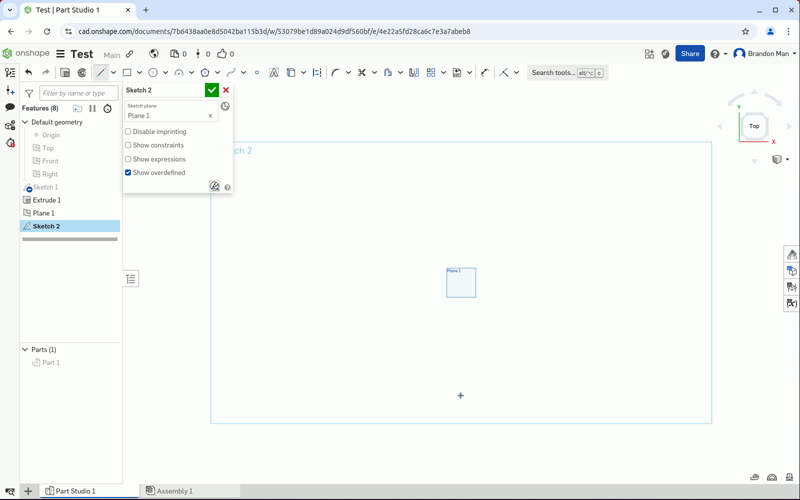
key_down(shift)
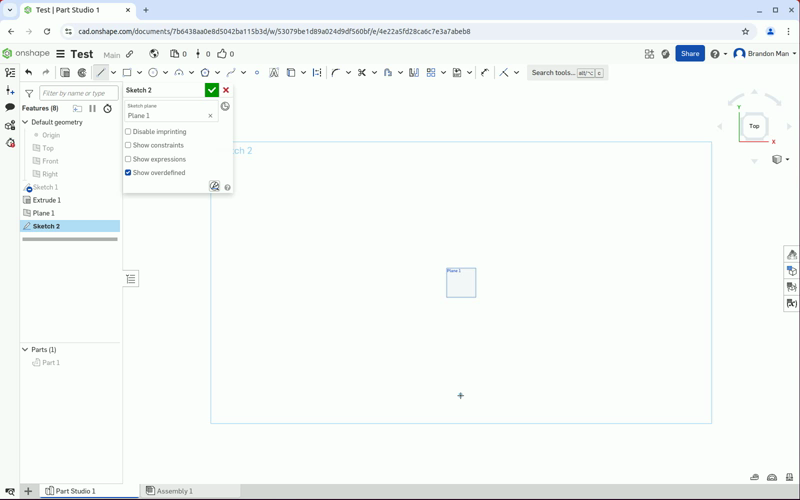
mouse_move(526, 395)
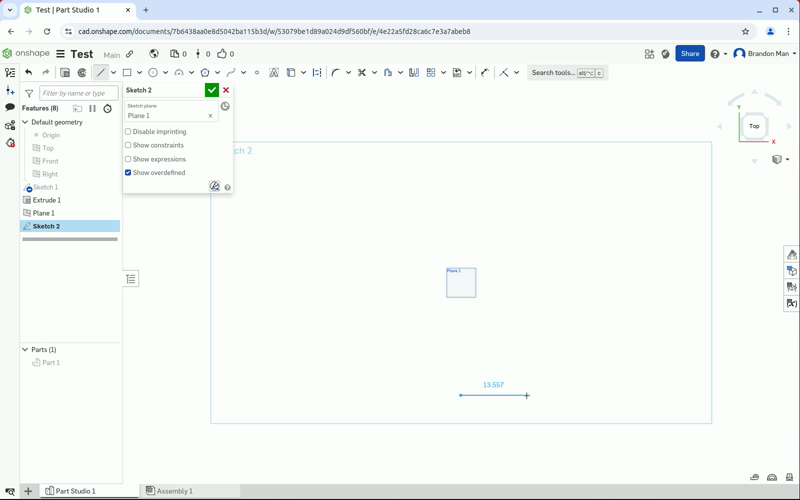
click(526, 395)
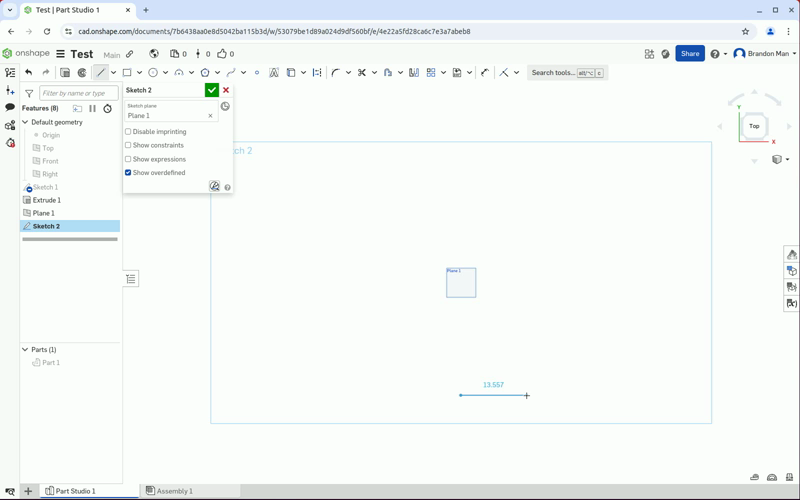
key_up(shift)
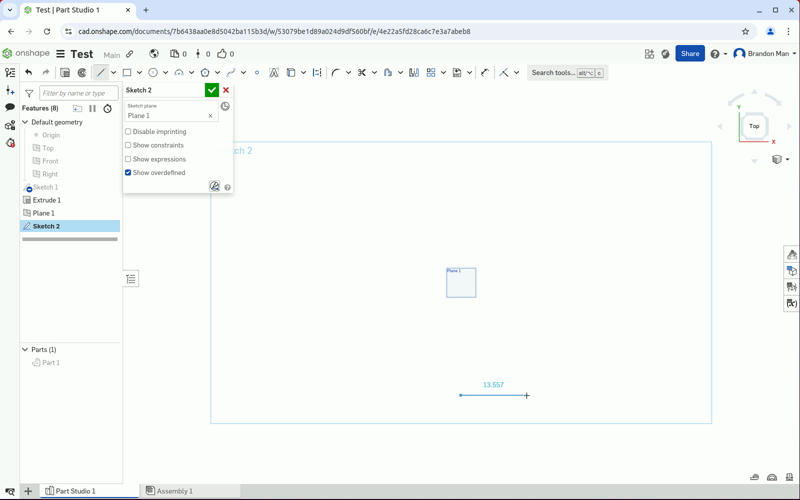
key_down(shift)
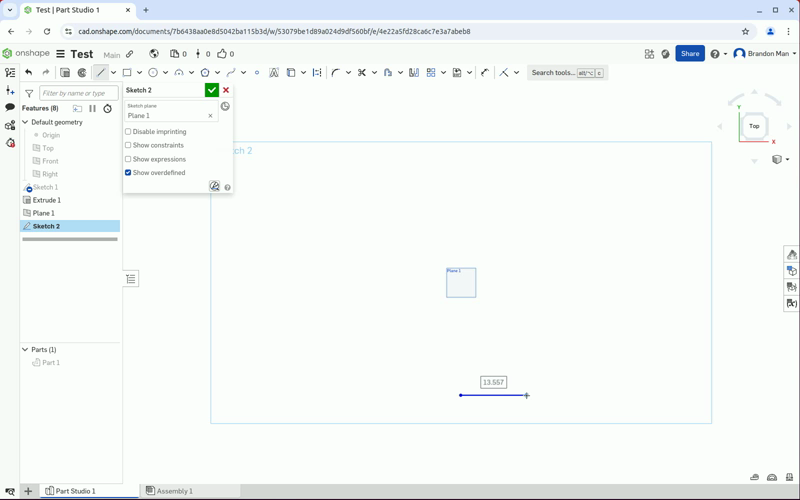
mouse_move(556, 395)
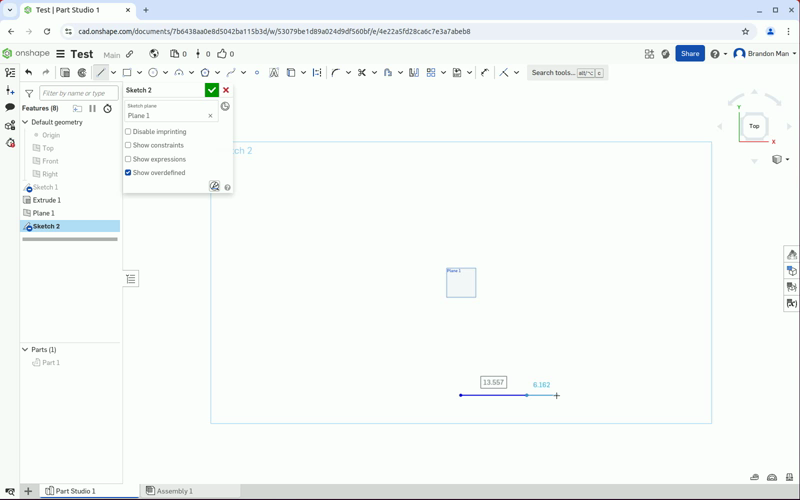
mouse_move(526, 389)
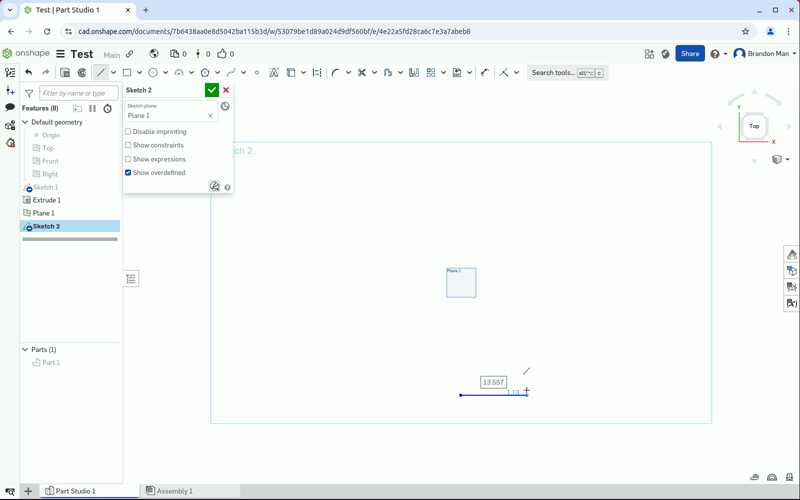
scroll(6)
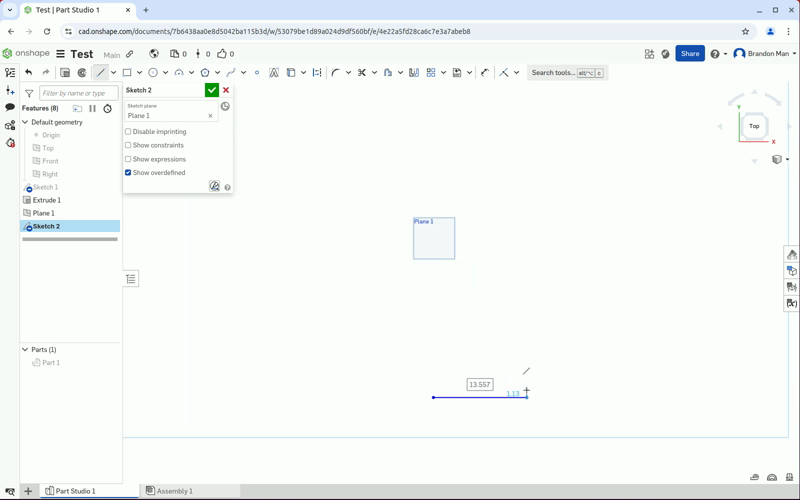
scroll(6)
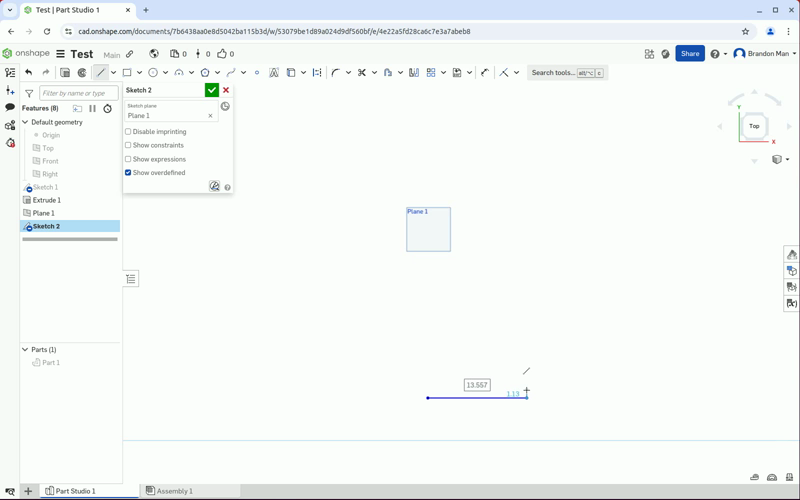
scroll(6)
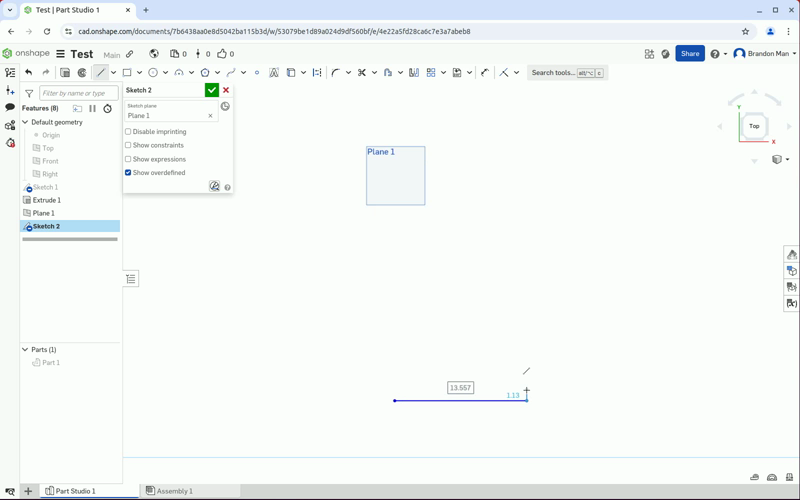
scroll(6)
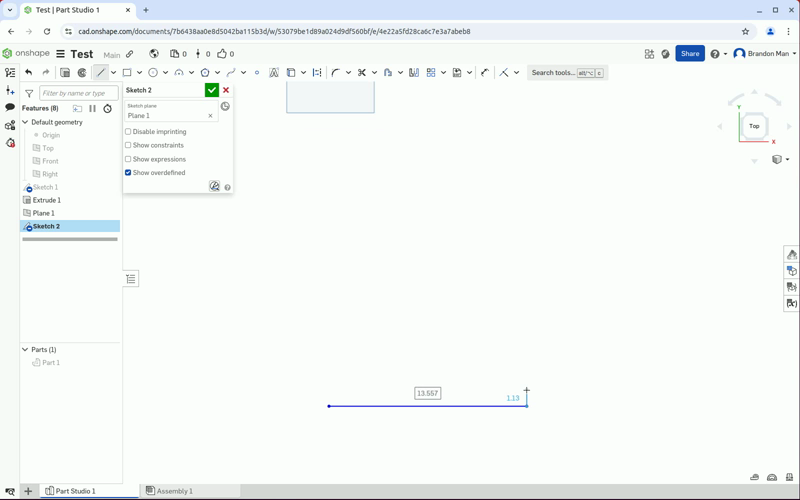
scroll(6)
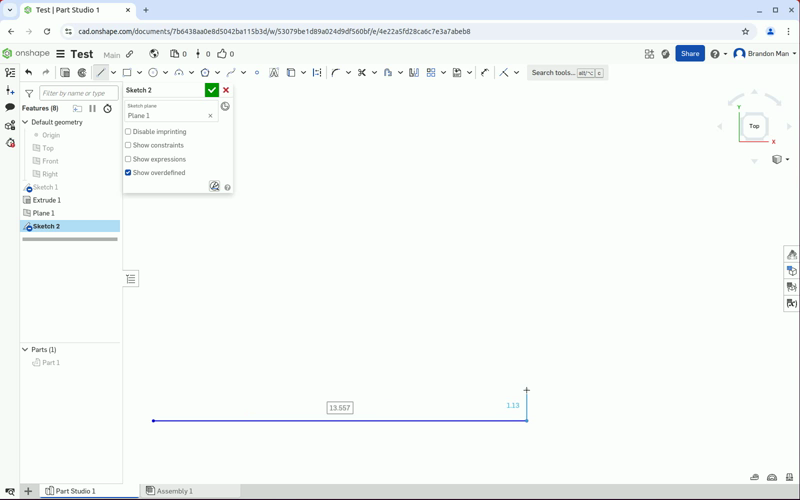
scroll(6)
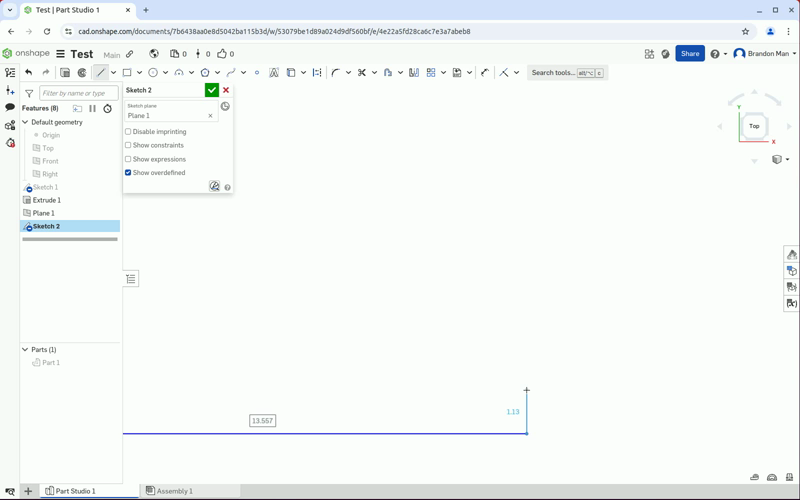
scroll(6)
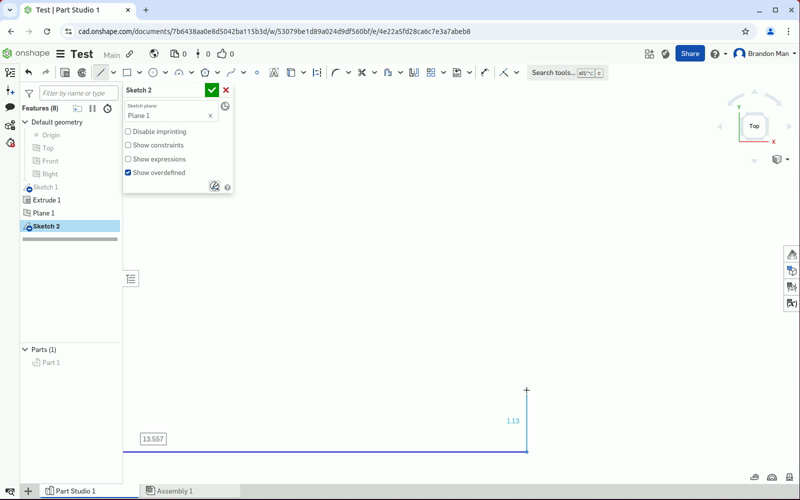
click(526, 389)
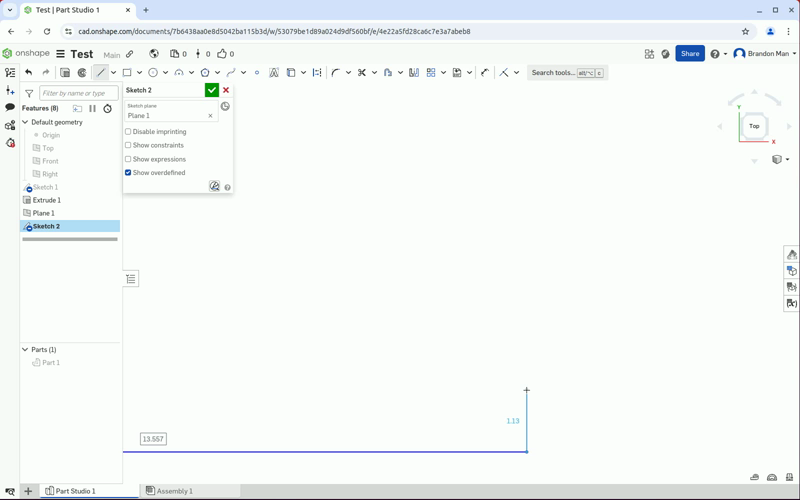
scroll(-6)
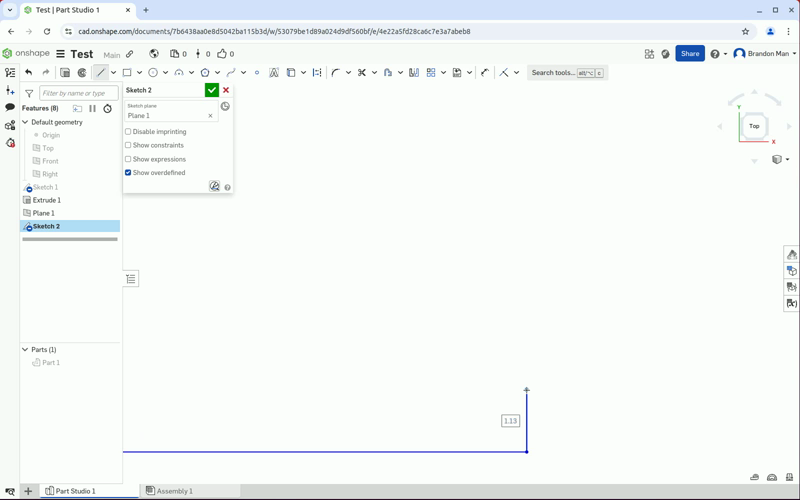
scroll(-6)
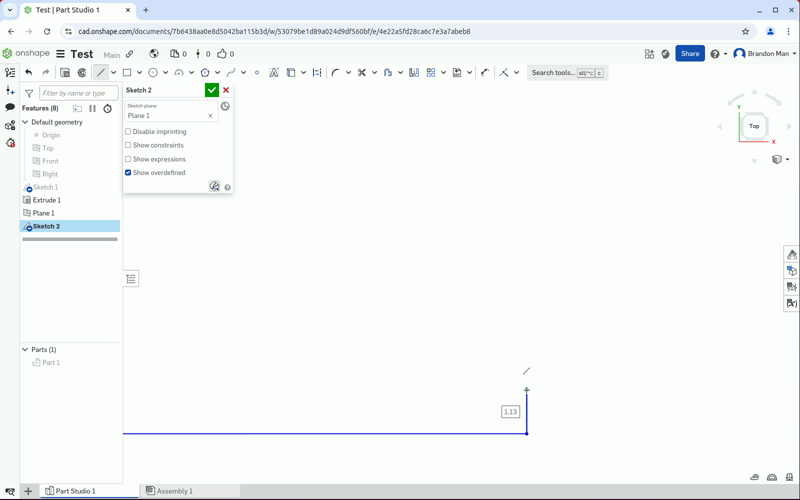
scroll(-6)
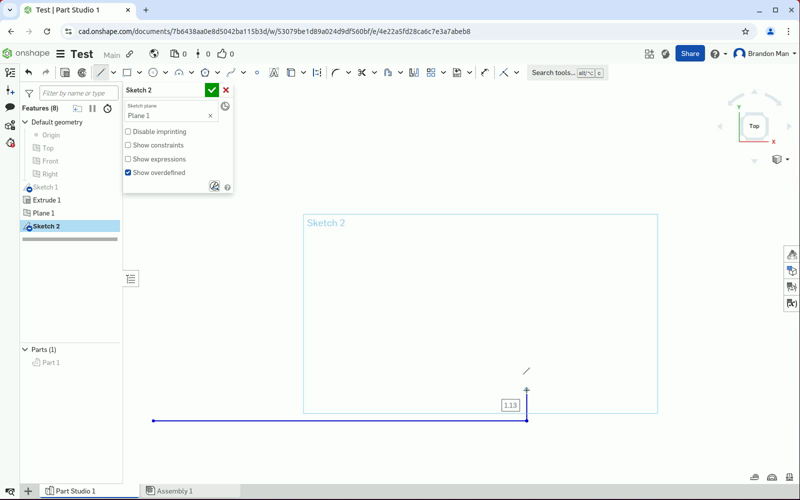
scroll(-6)
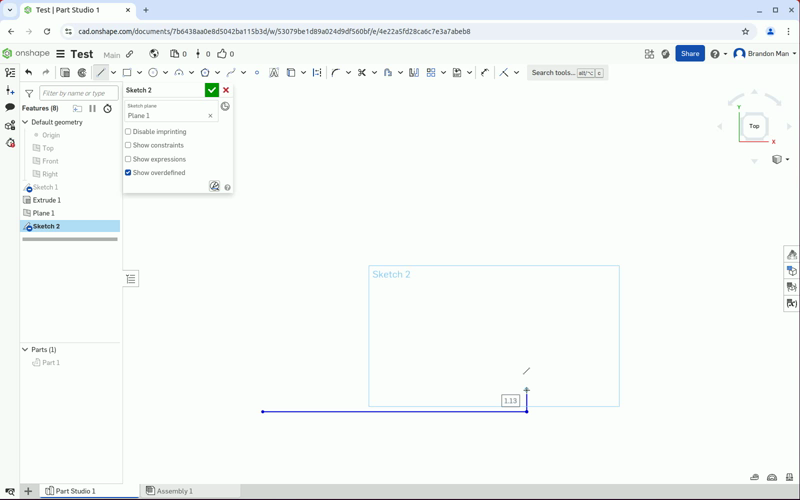
scroll(-6)
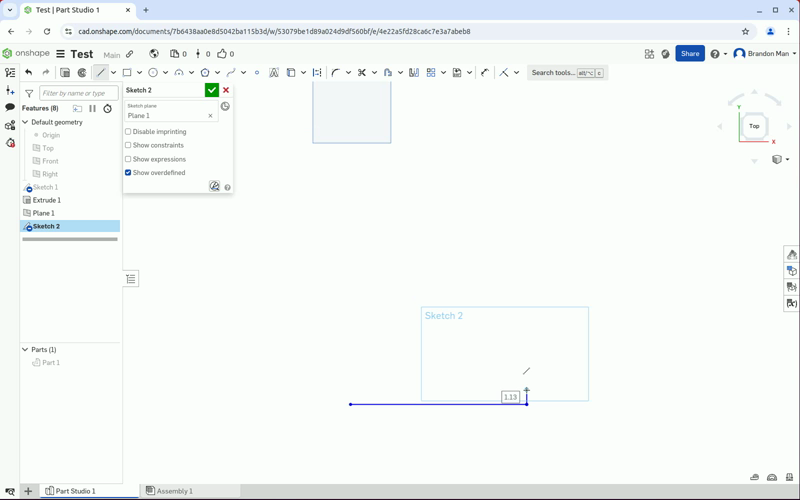
scroll(-6)
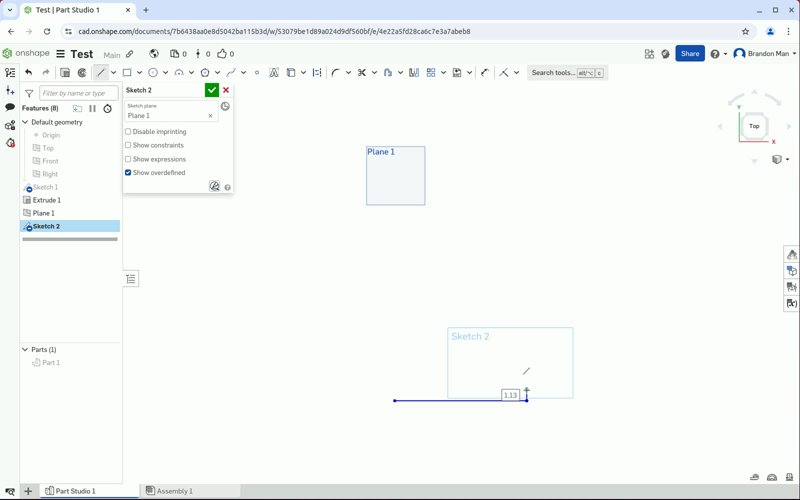
scroll(-6)
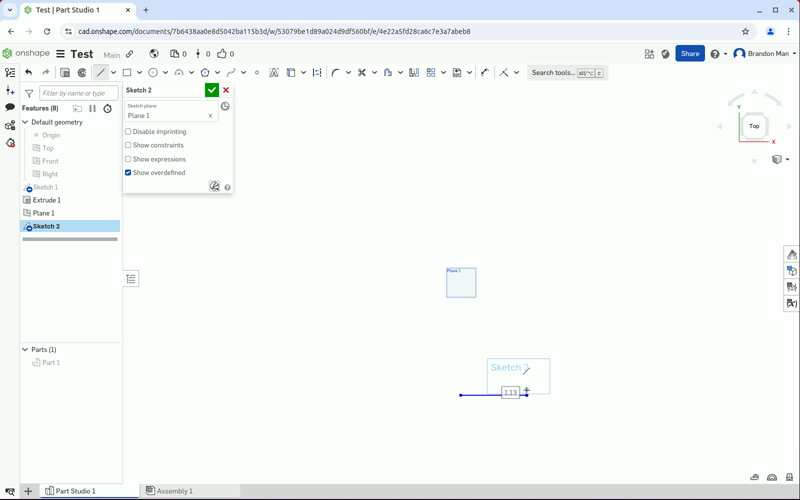
key_up(shift)
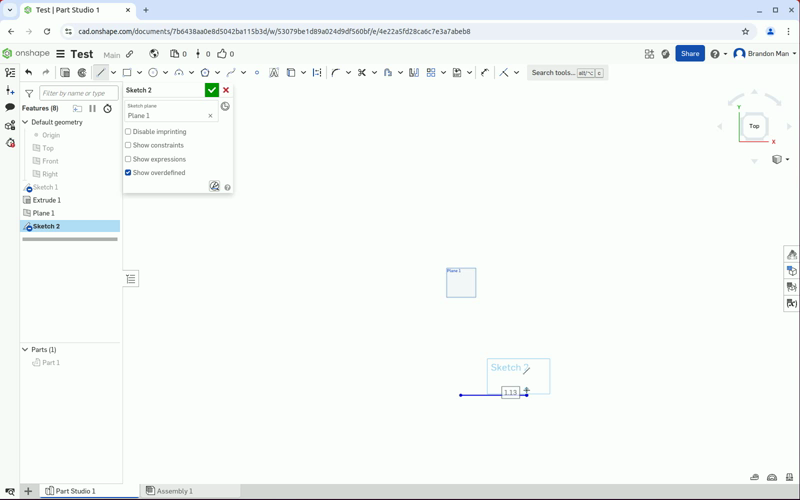
key_down(shift)
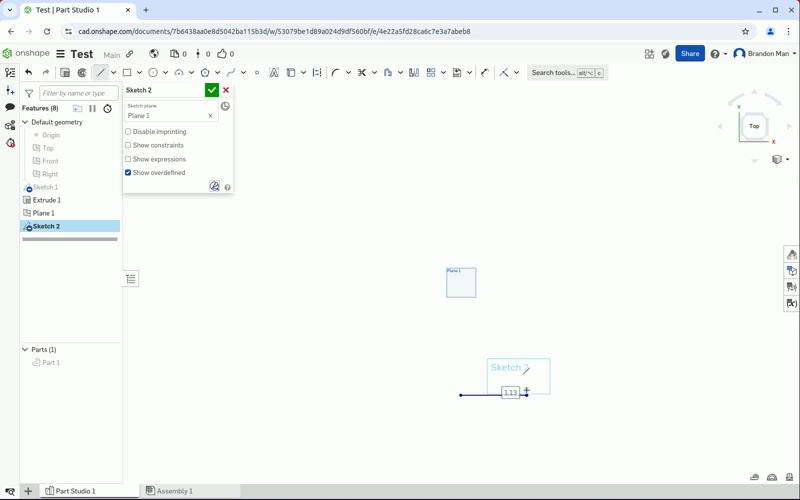
mouse_move(460, 389)
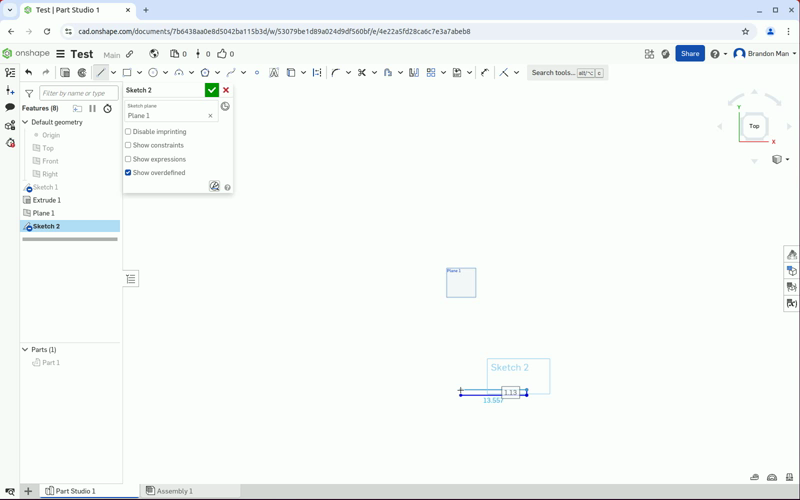
click(460, 389)
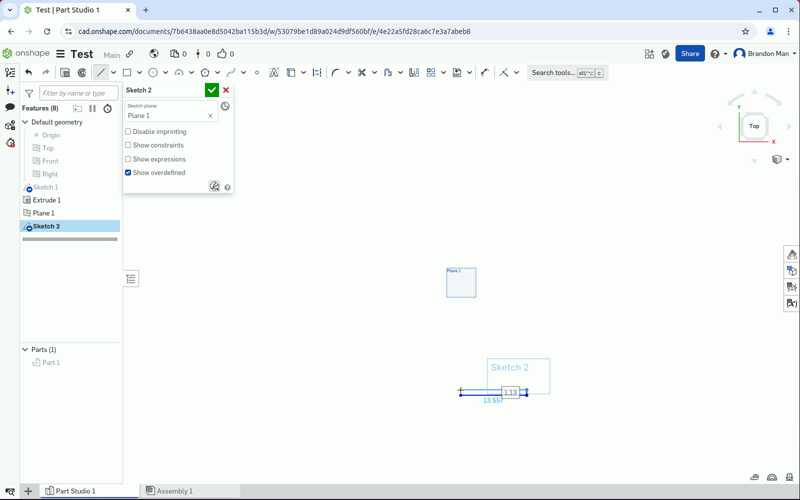
key_up(shift)
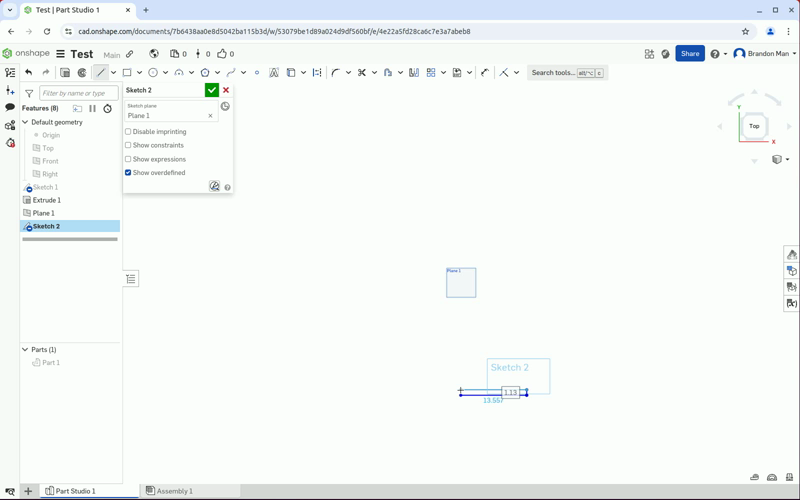
mouse_move(490, 389)
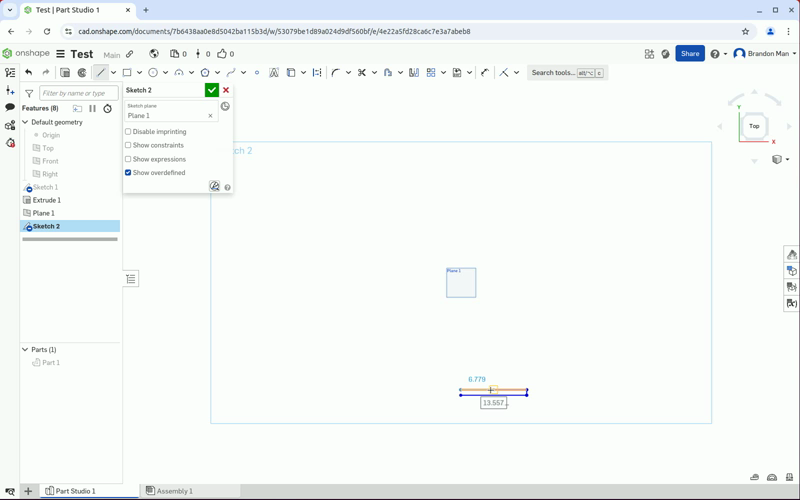
key_down(shift)
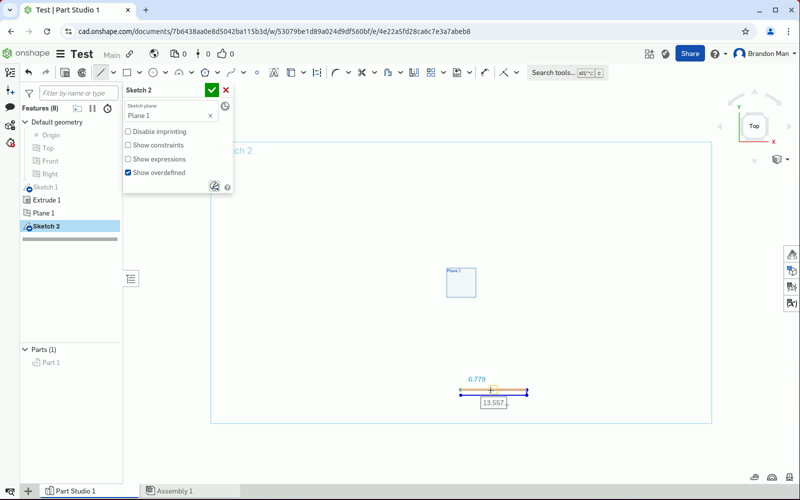
mouse_move(460, 395)
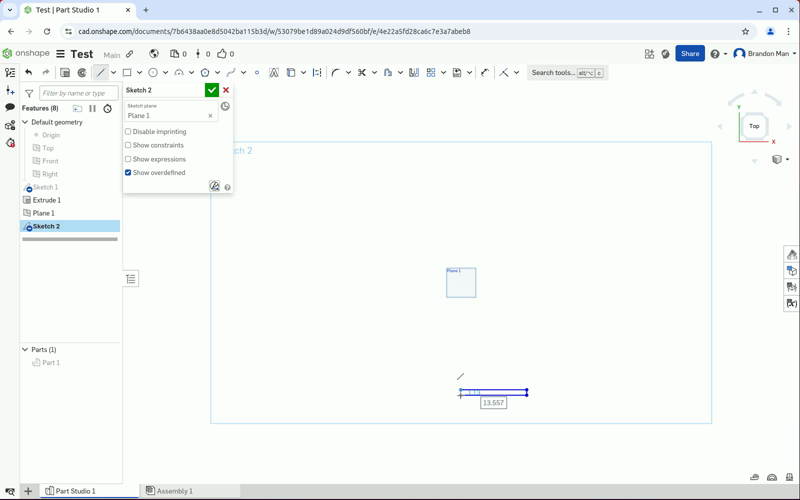
scroll(6)
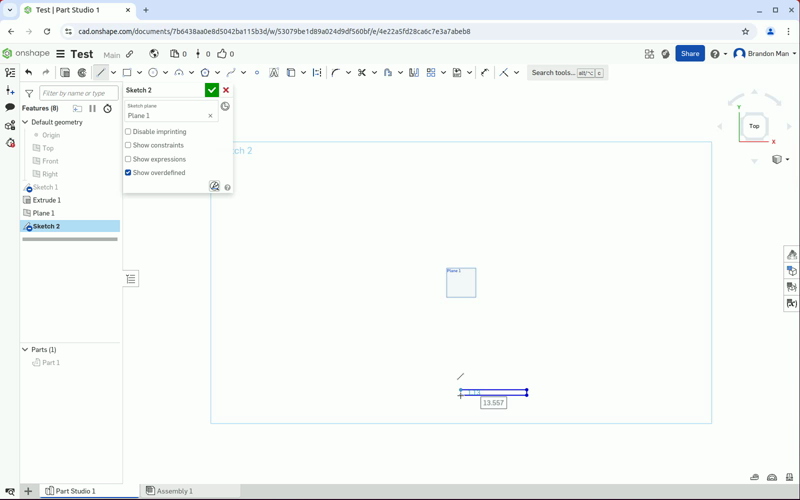
scroll(6)
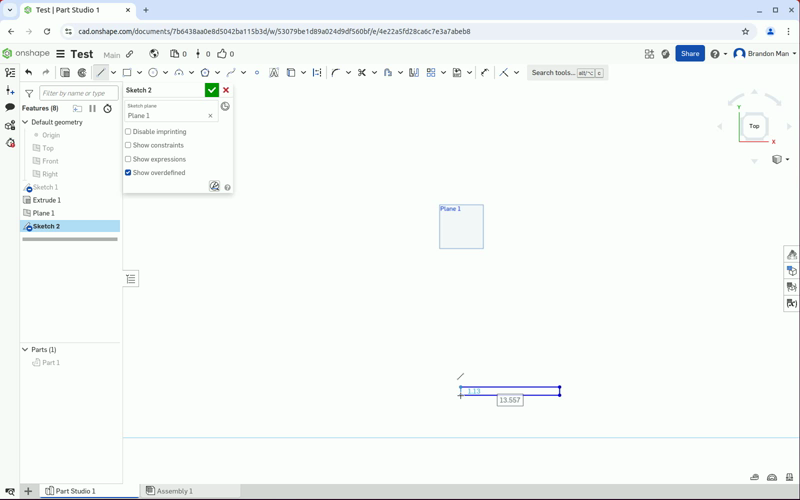
scroll(6)
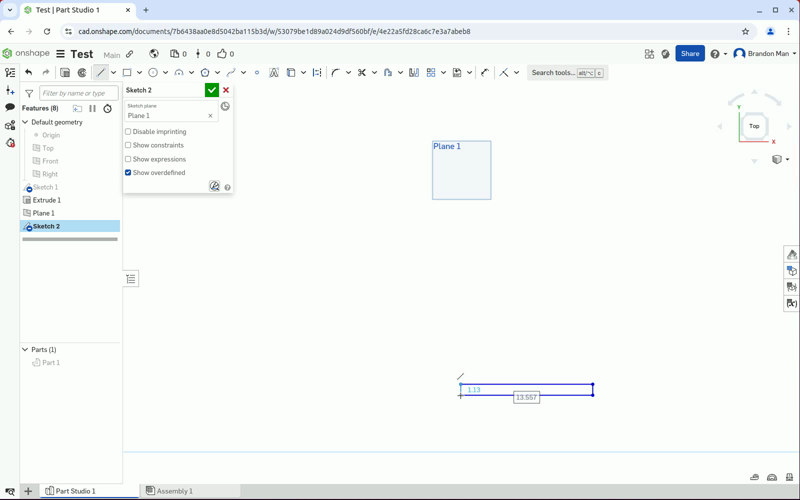
scroll(6)
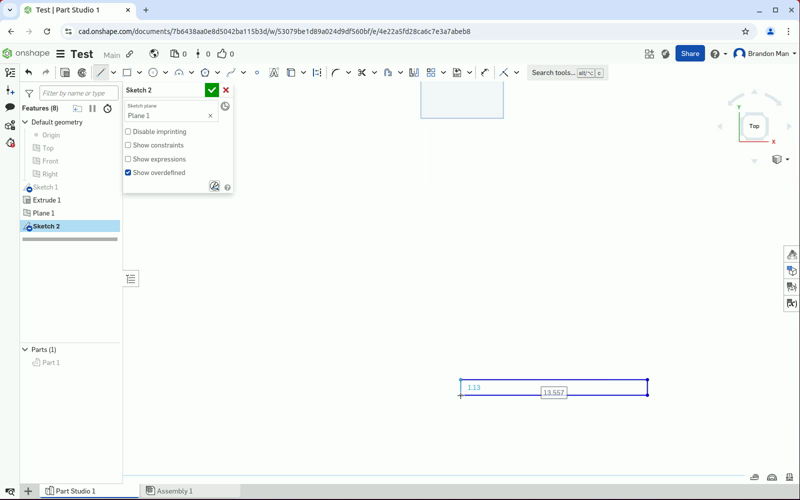
scroll(6)
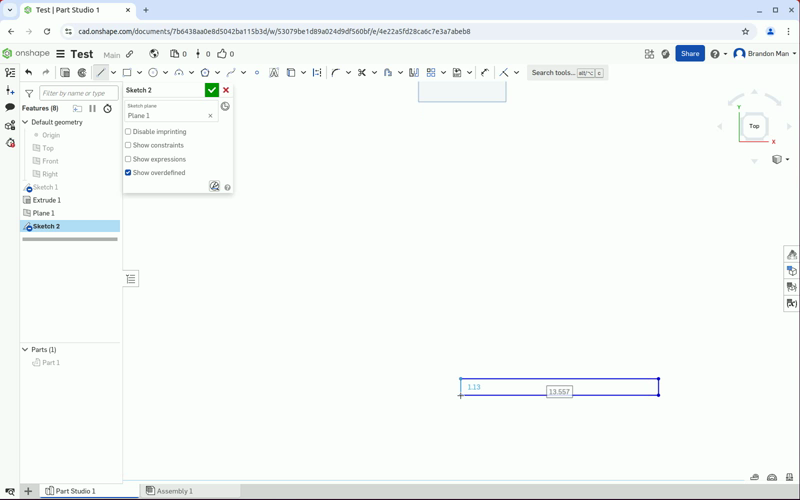
scroll(6)
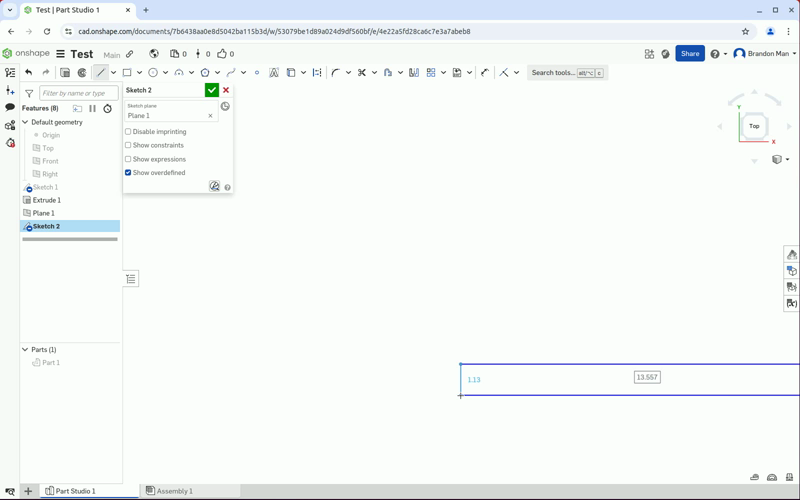
scroll(6)
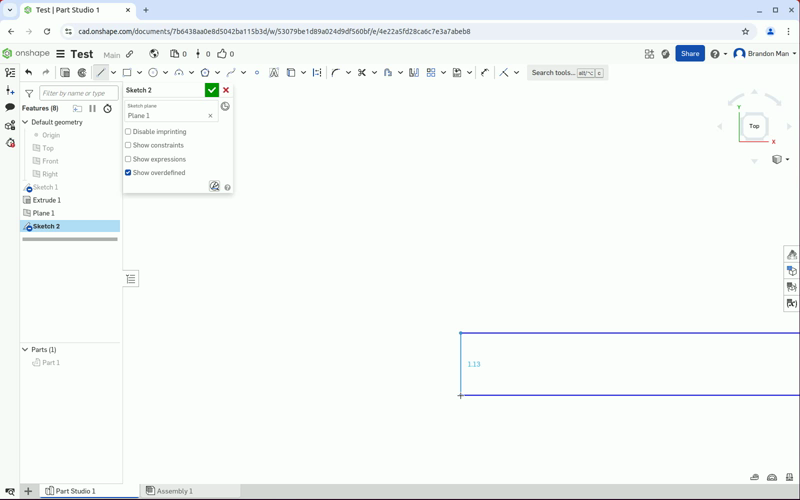
key_up(shift)
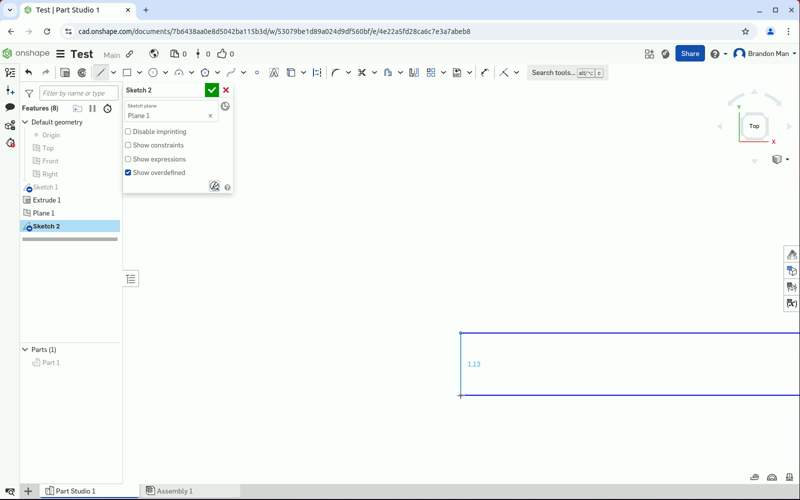
click(460, 395)
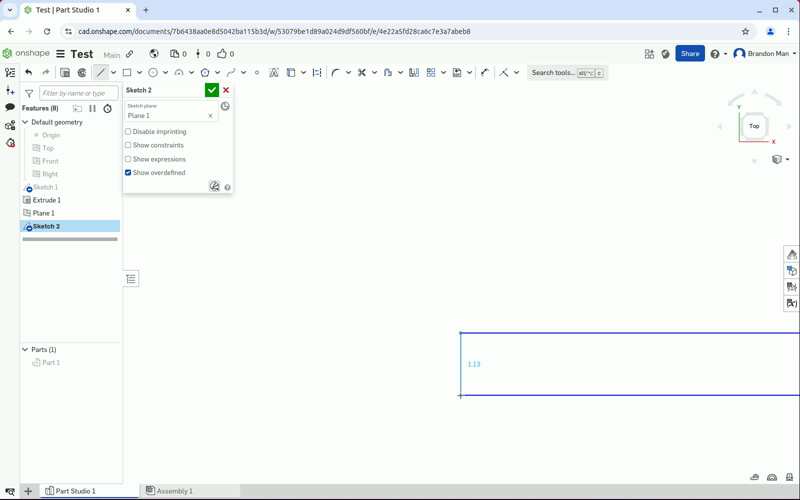
scroll(-6)
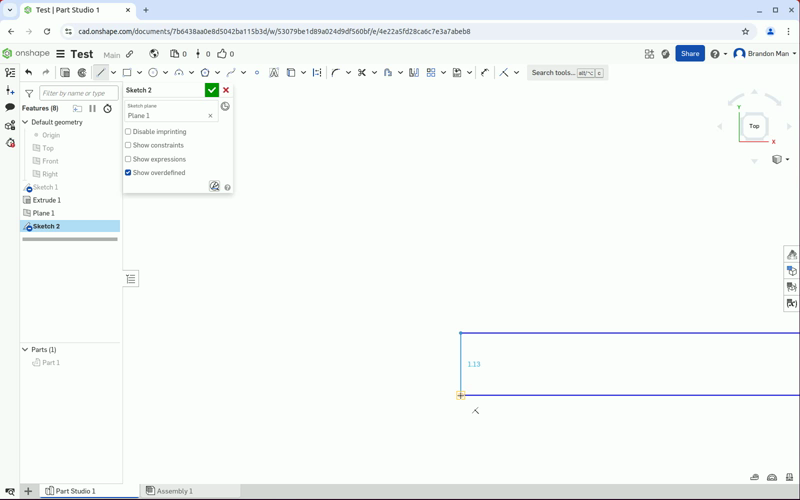
scroll(-6)
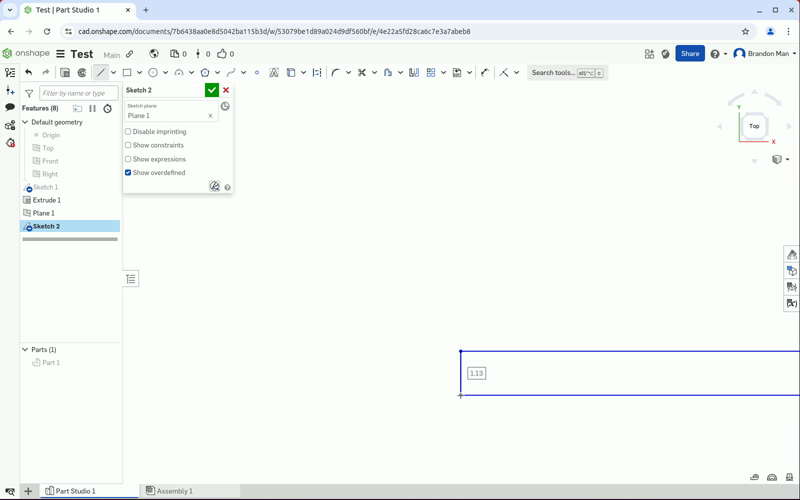
scroll(-6)
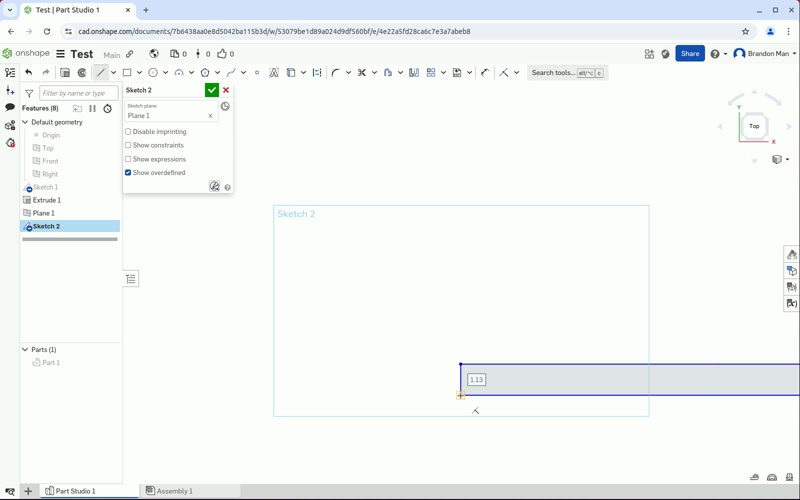
scroll(-6)
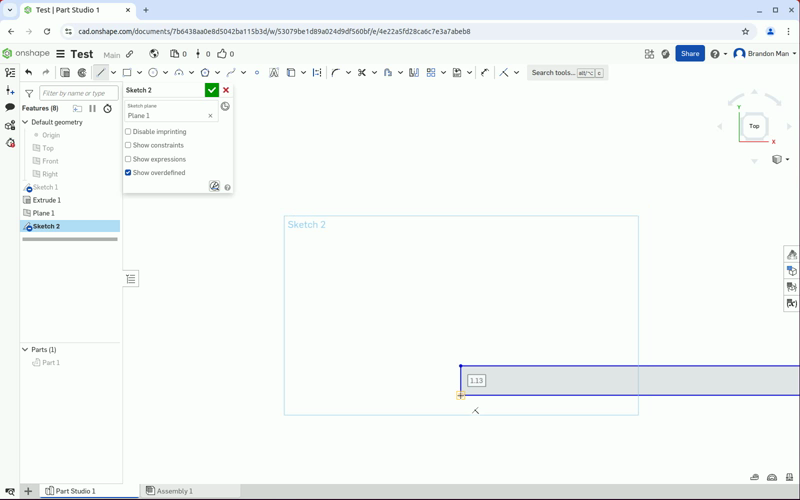
scroll(-6)
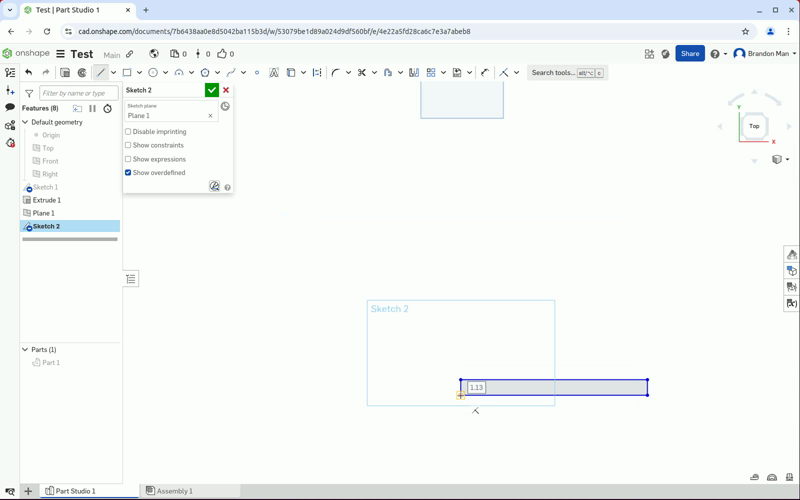
scroll(-6)
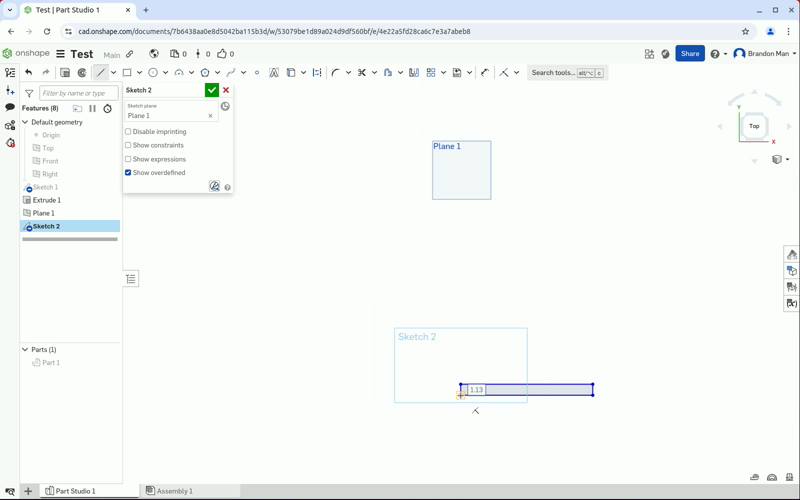
scroll(-6)
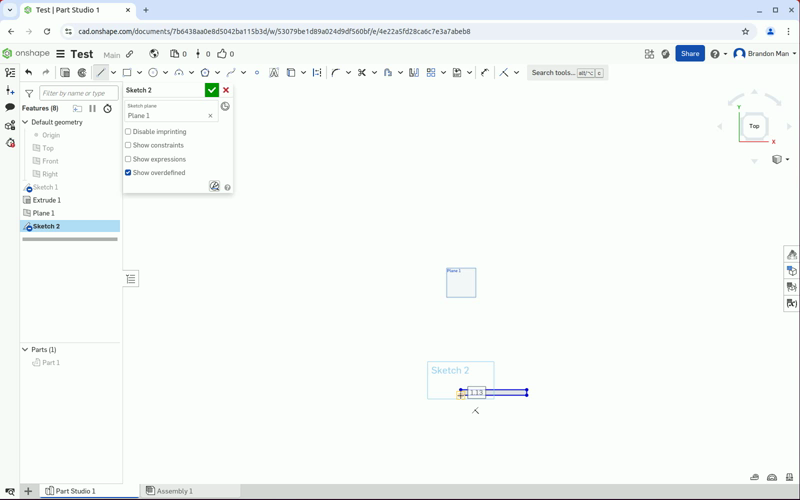
key(esc)
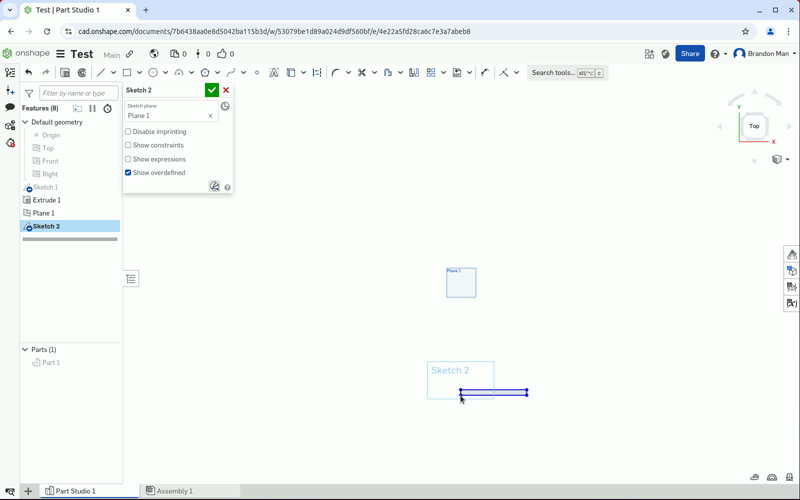
mouse_move(505, 391)
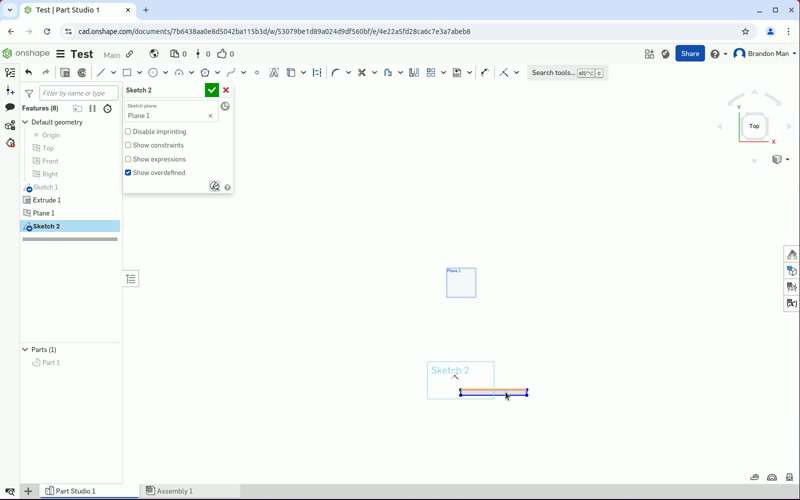
scroll(6)
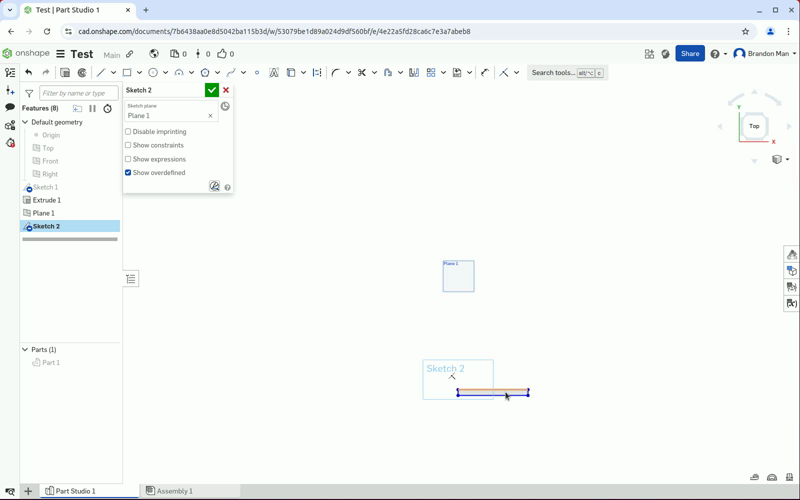
scroll(6)
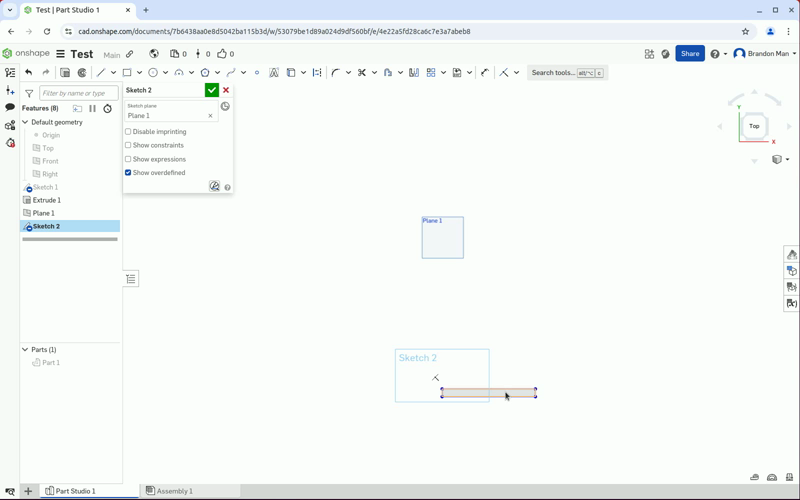
scroll(6)
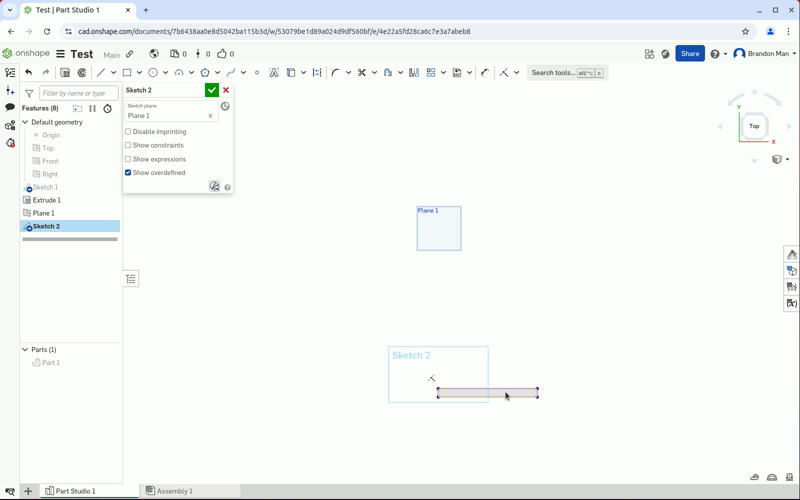
scroll(6)
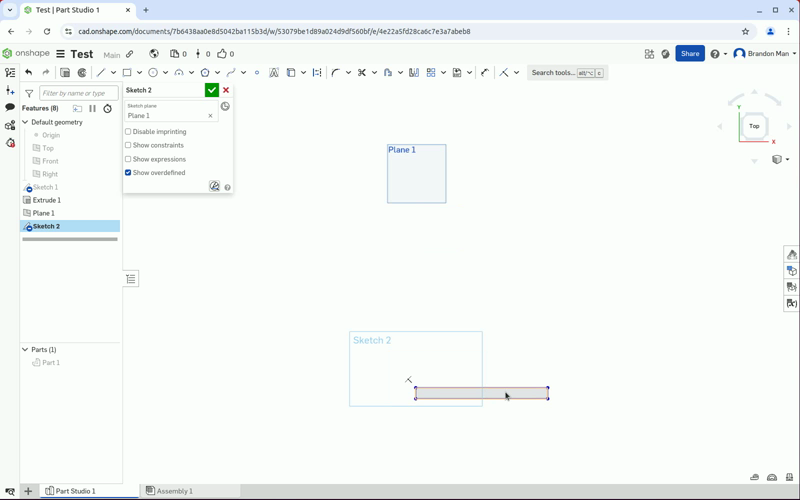
scroll(6)
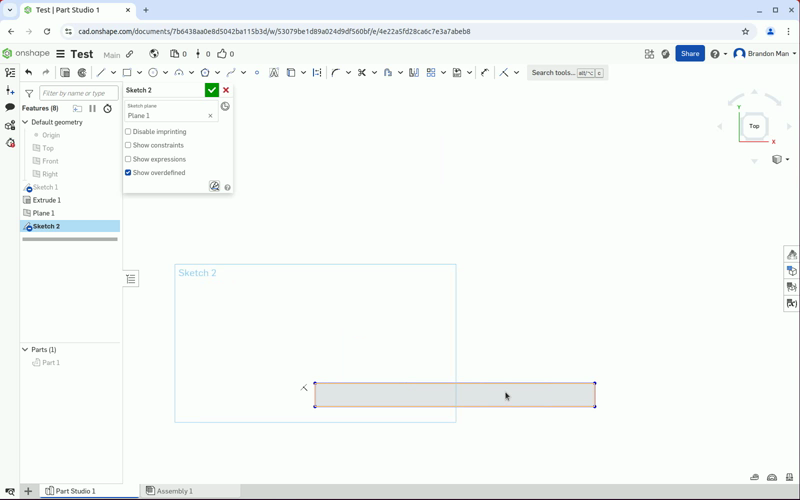
scroll(6)
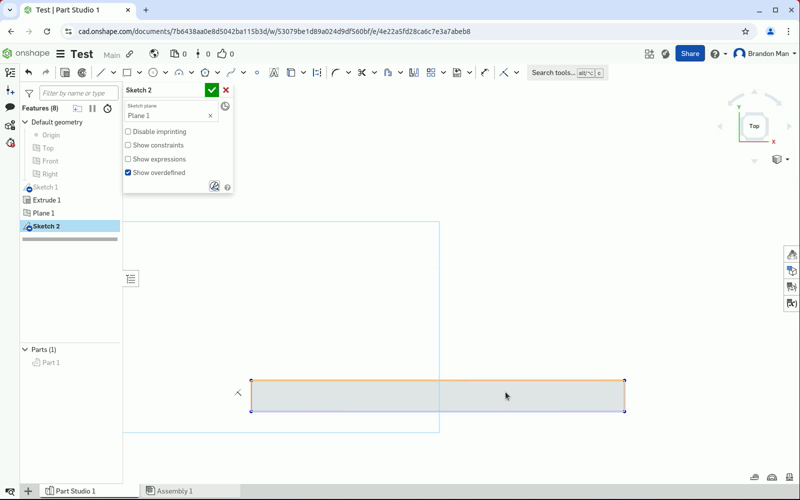
scroll(6)
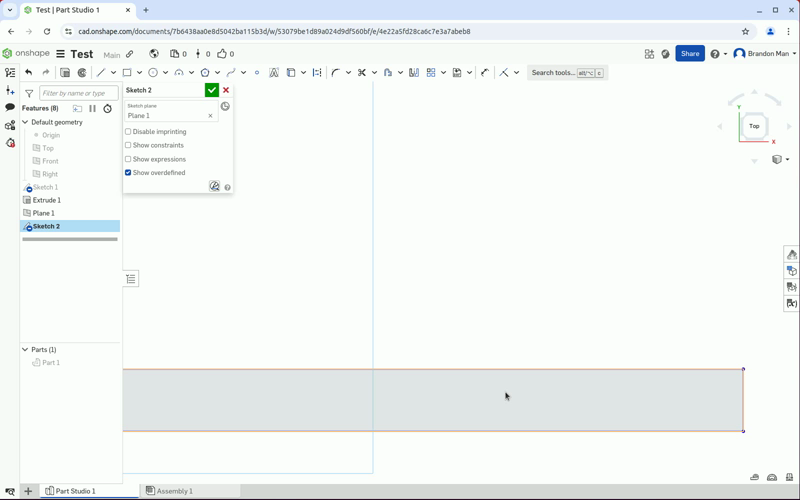
click(505, 391)
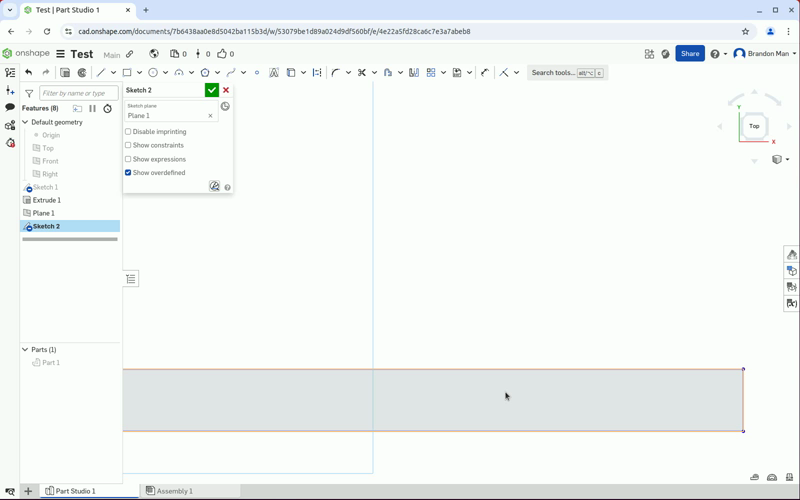
scroll(-6)
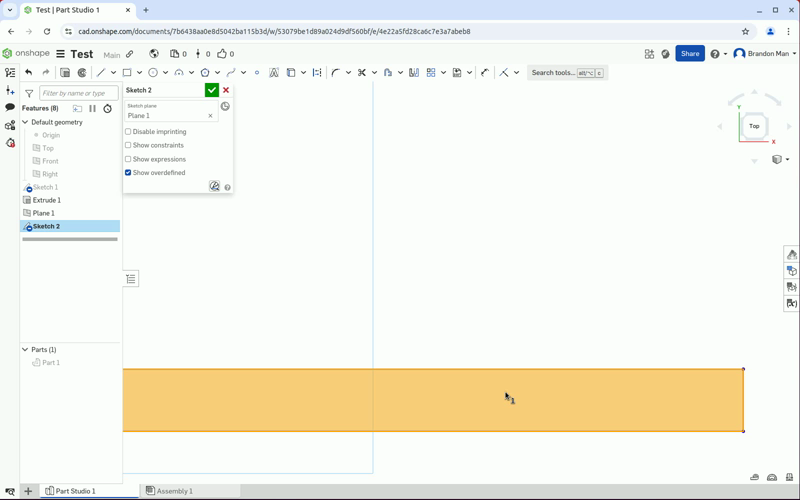
scroll(-6)
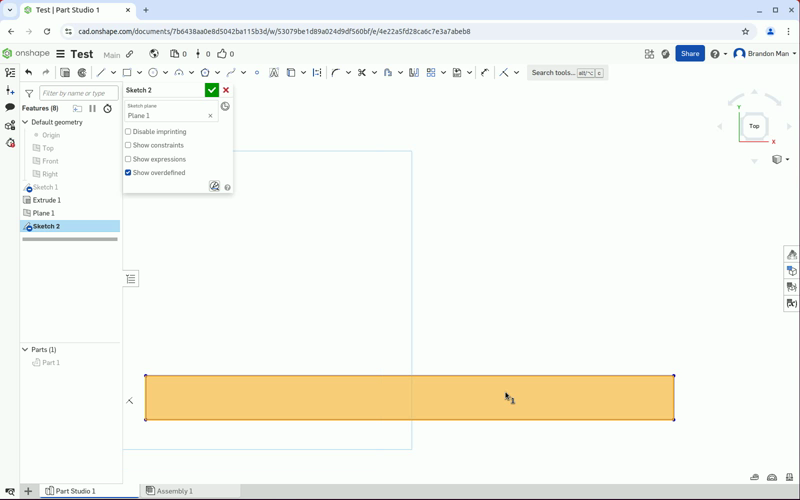
scroll(-6)
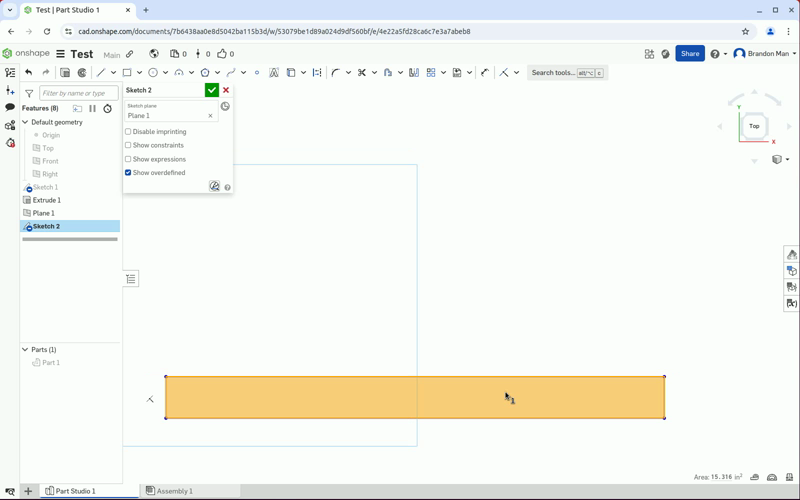
scroll(-6)
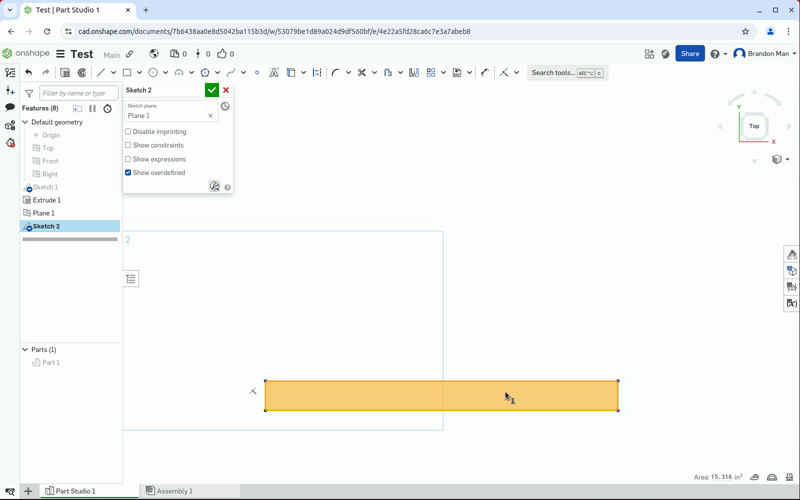
scroll(-6)
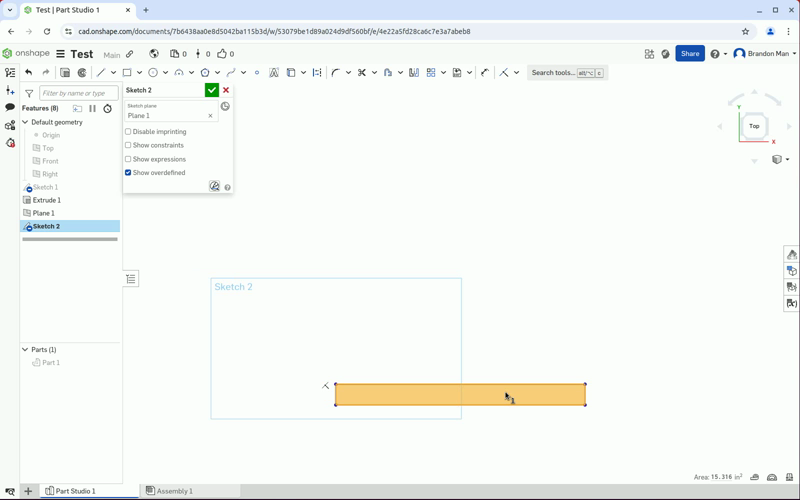
scroll(-6)
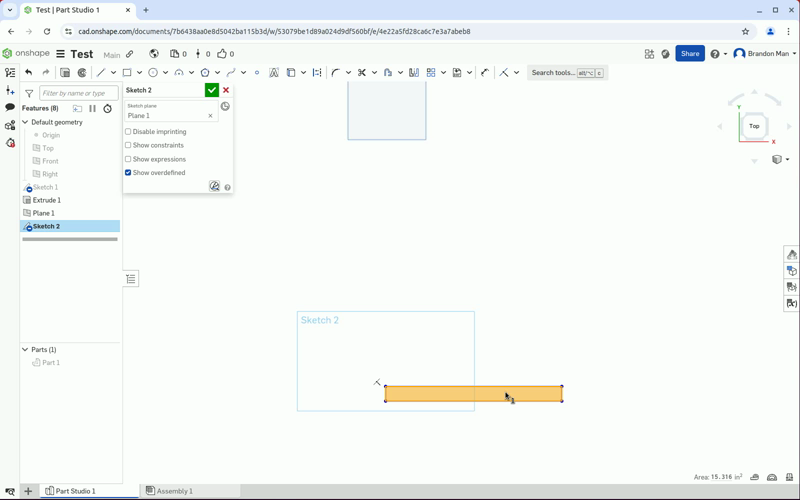
scroll(-6)
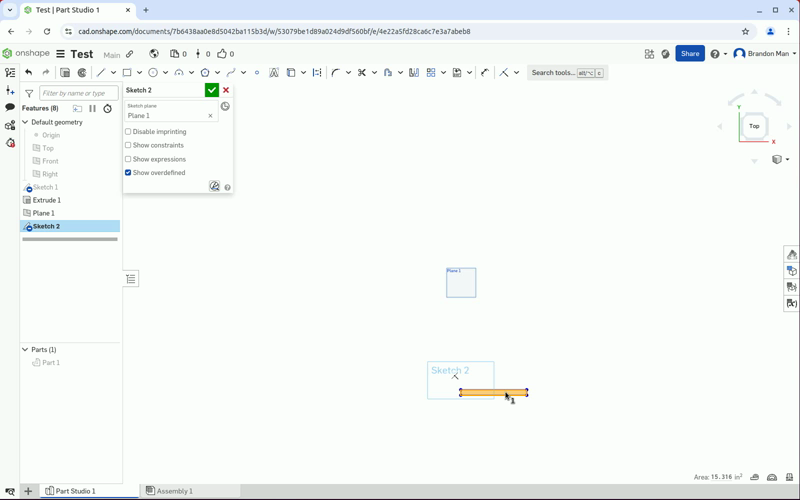
mouse_move(73, 352)
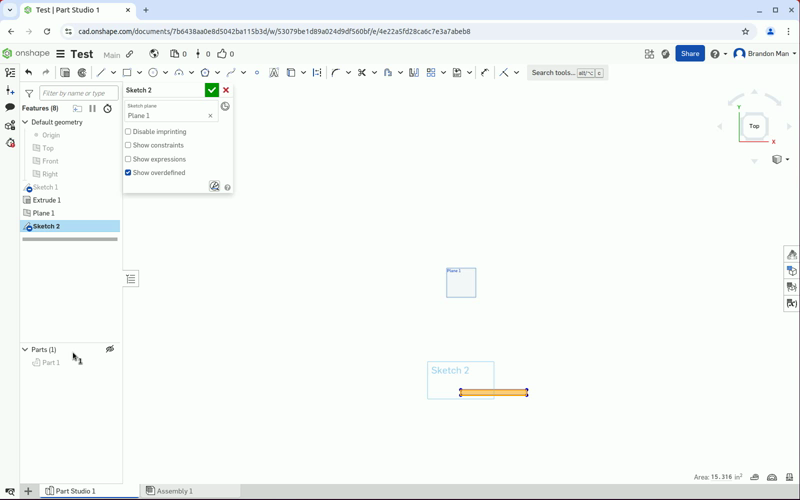
key(shift+y)
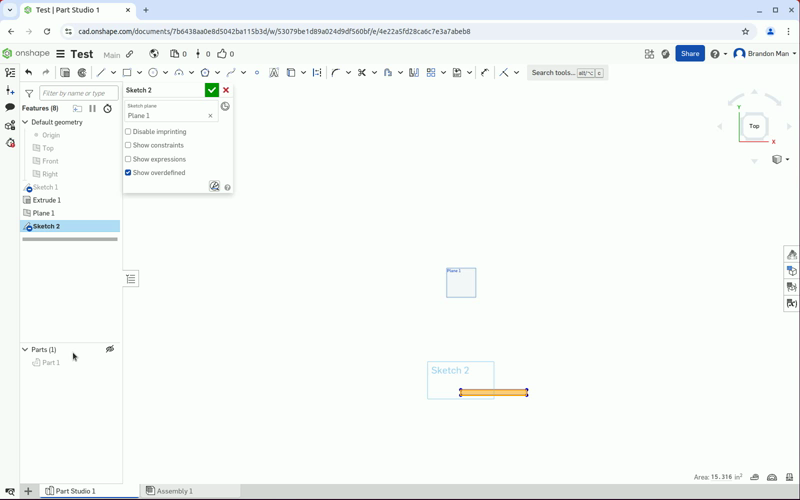
key(shift+e)
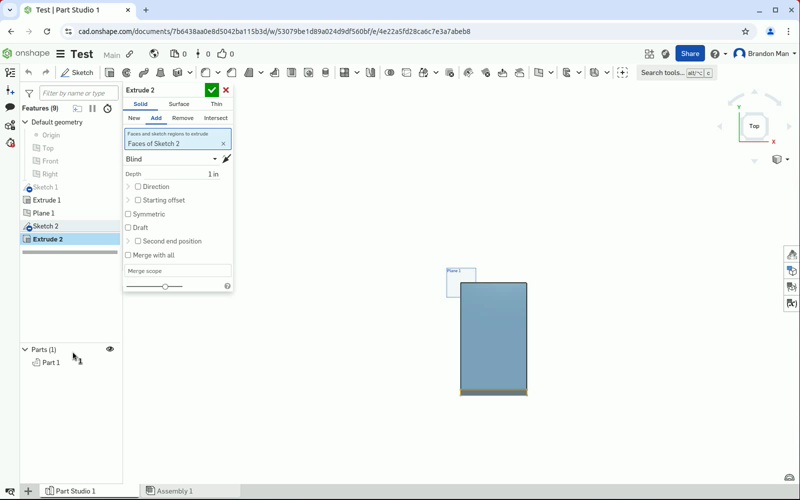
mouse_move(143, 106)
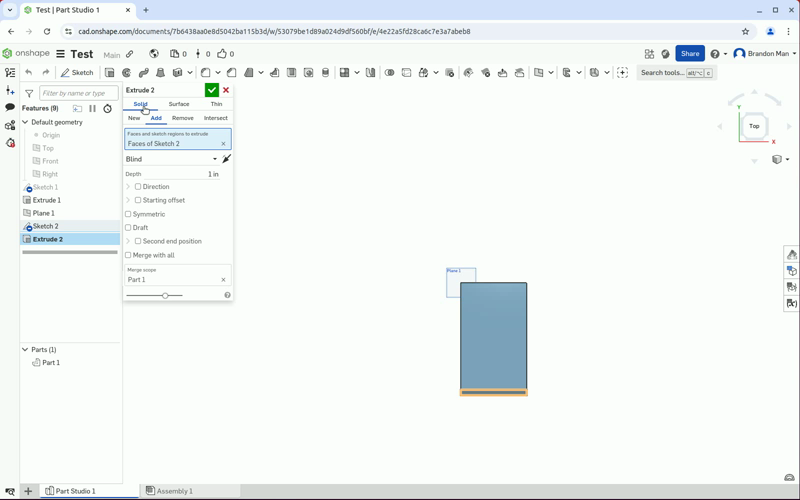
click(143, 106)
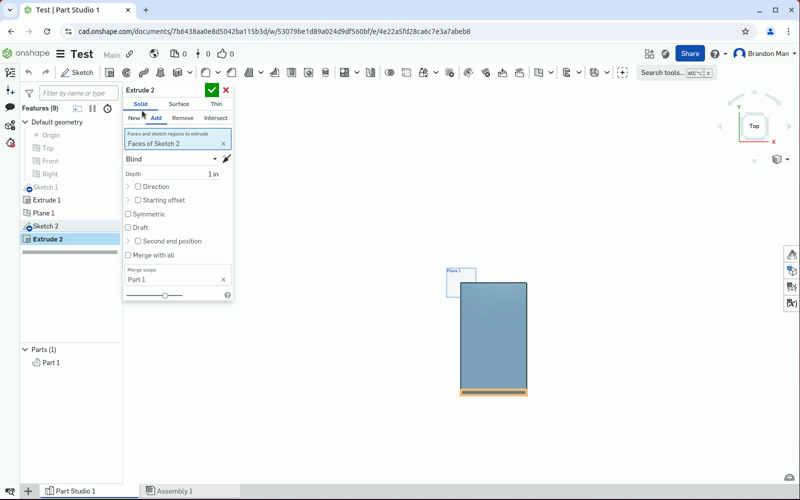
mouse_move(137, 120)
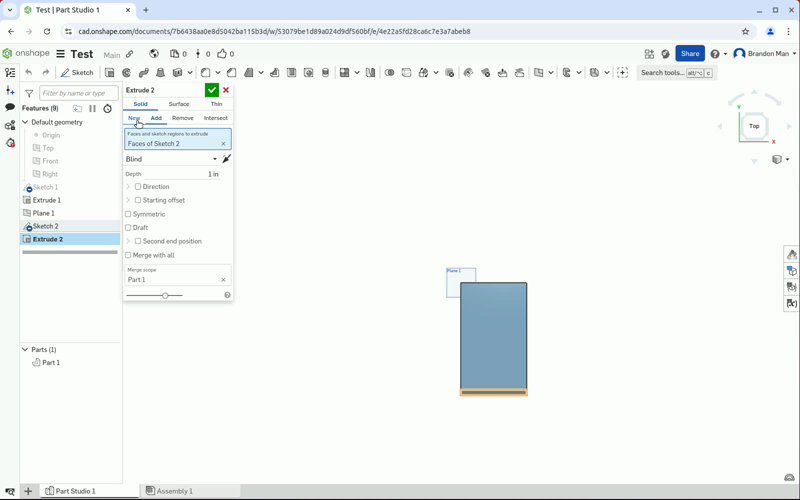
click(137, 120)
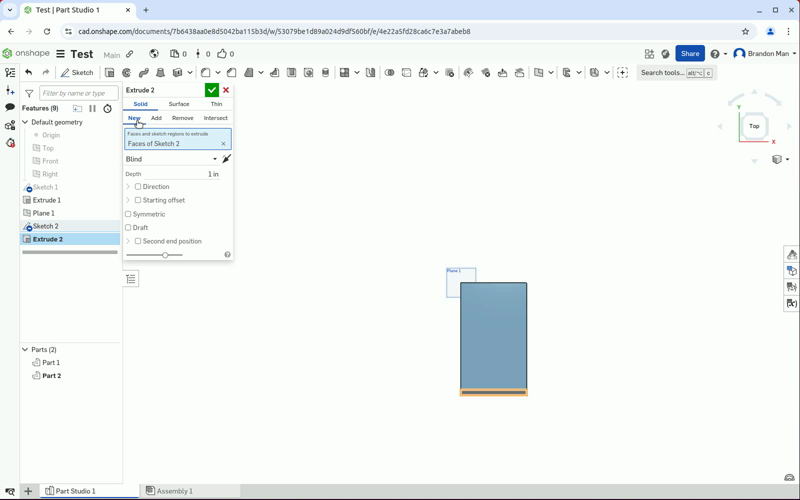
key(tab, 4)
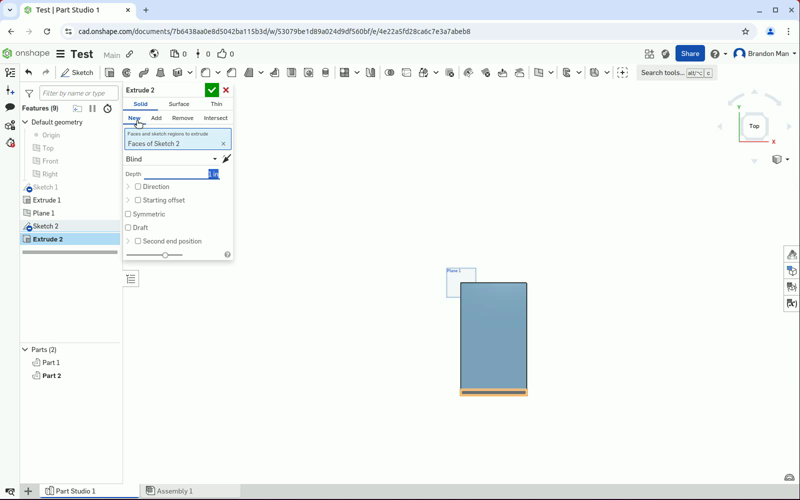
text(2.407)
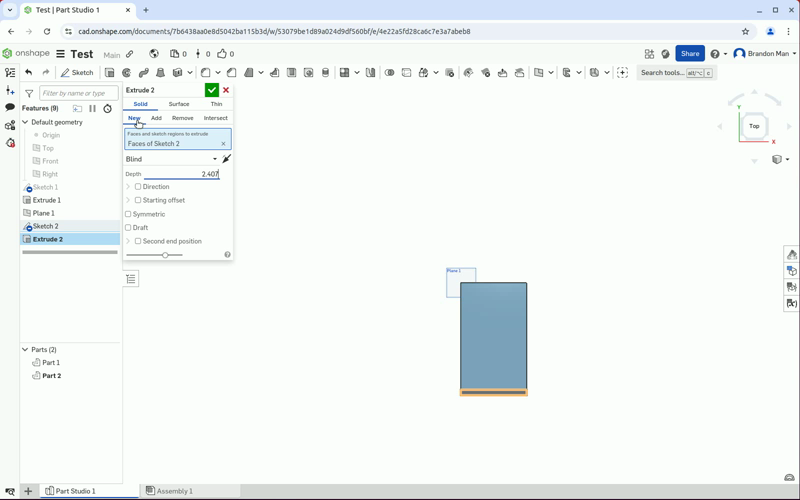
key(enter)
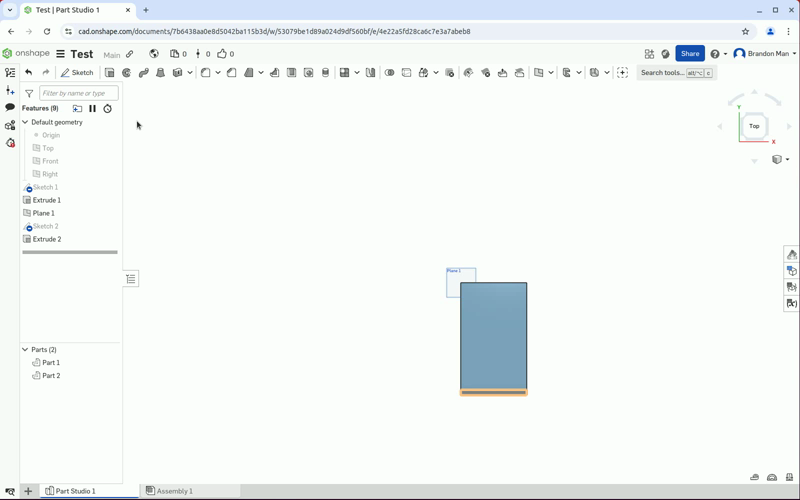
key(shift+h)
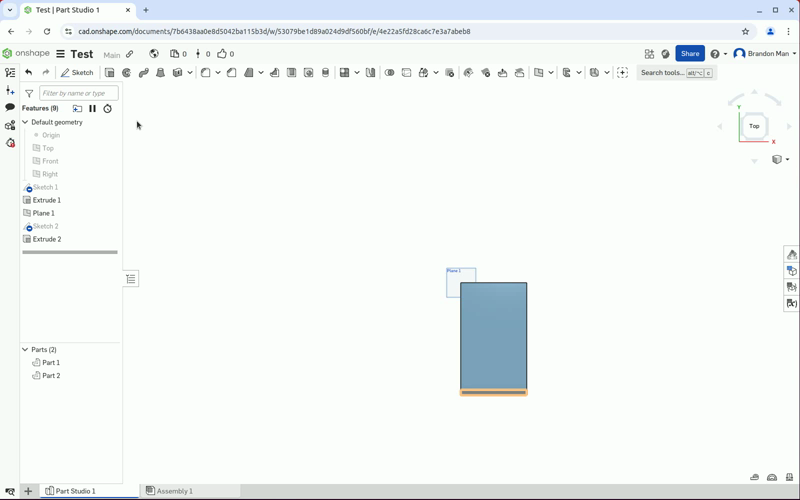
key(shift+h)
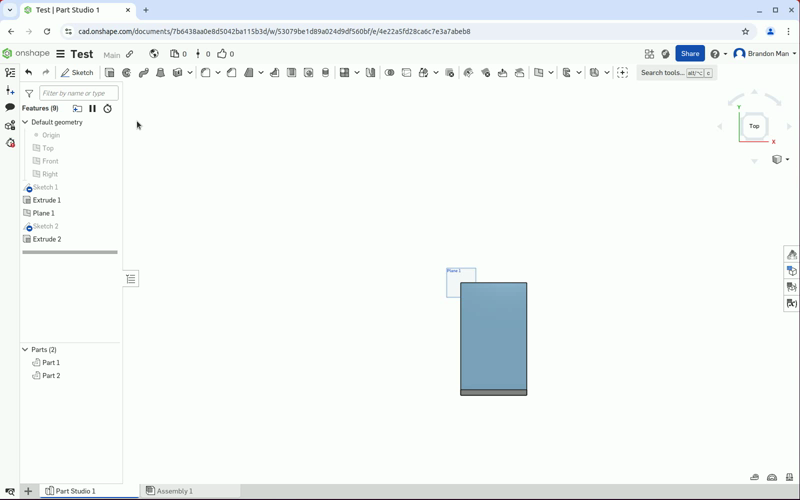
mouse_move(73, 189)
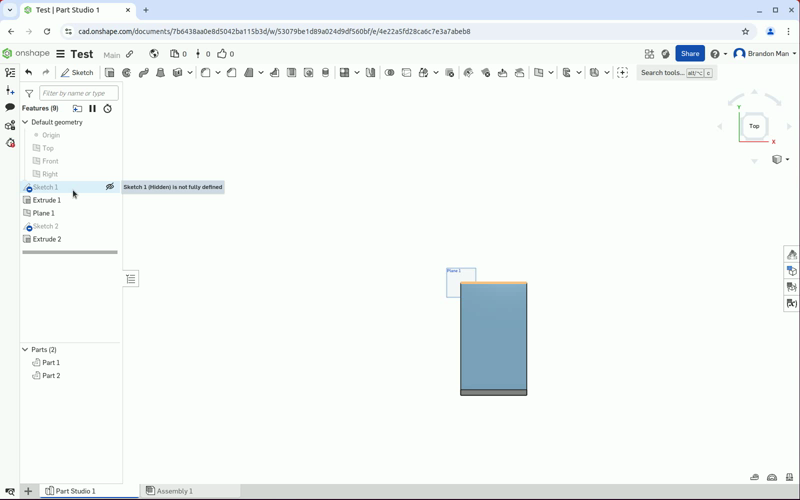
click(73, 189)
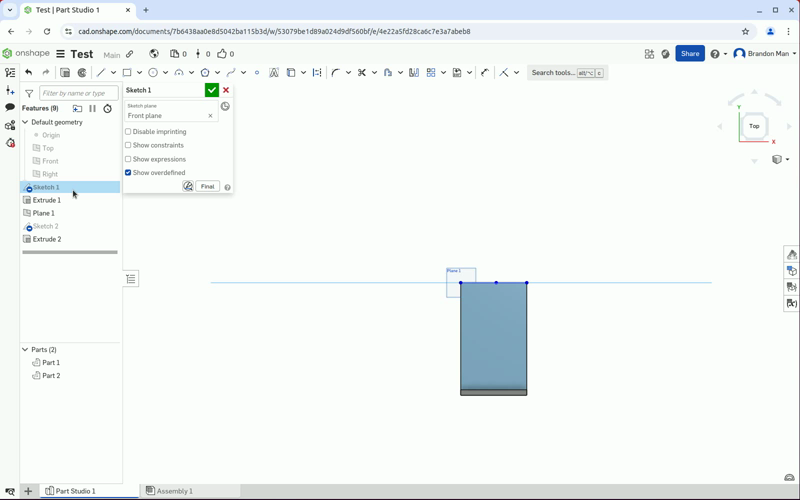
mouse_move(229, 92)
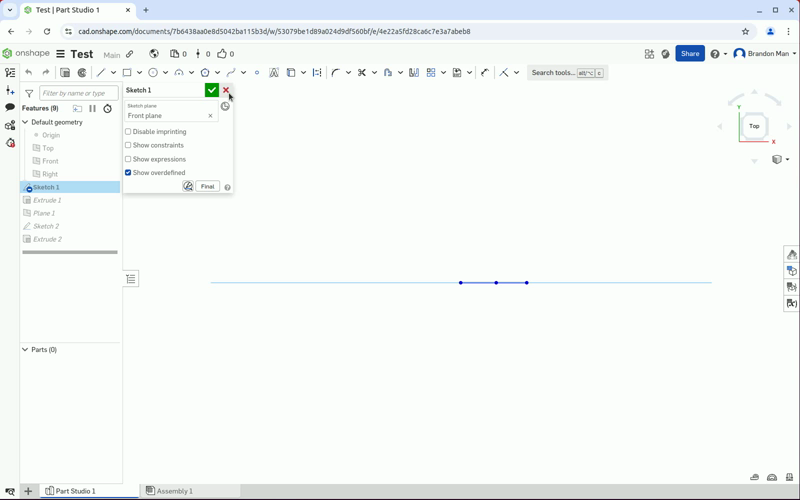
click(229, 92)
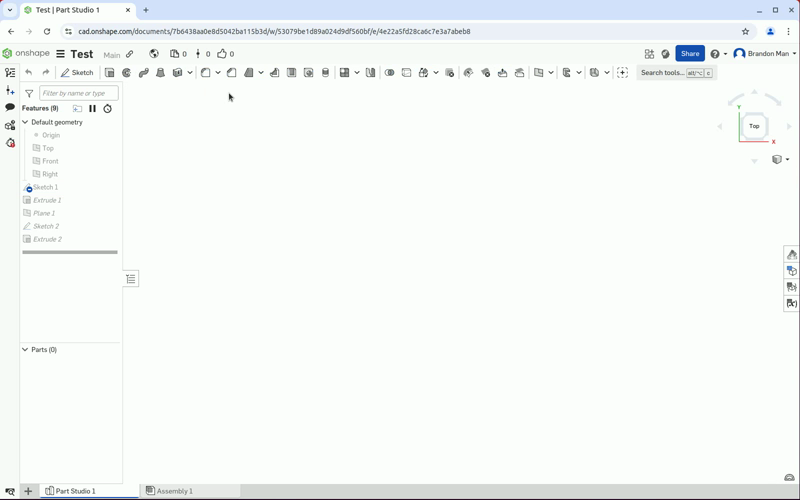
key(shift+s)
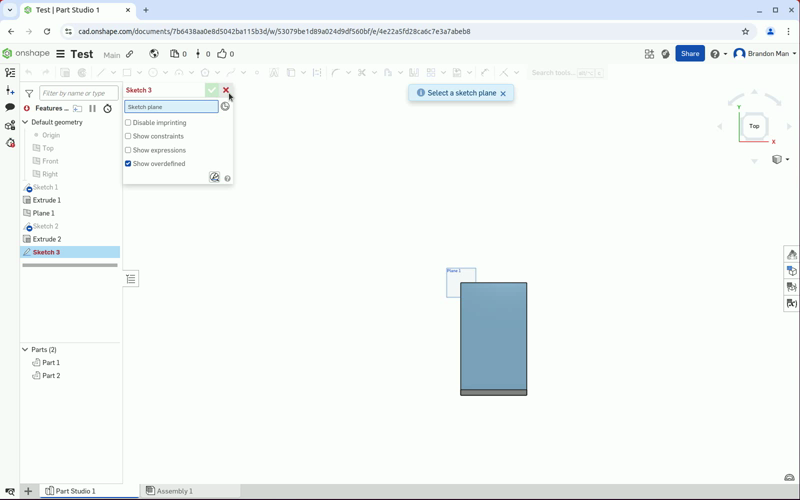
mouse_move(73, 215)
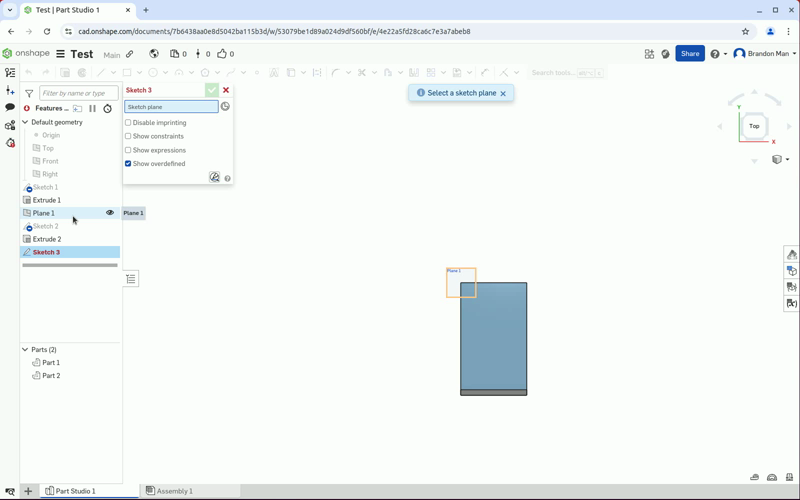
click(73, 215)
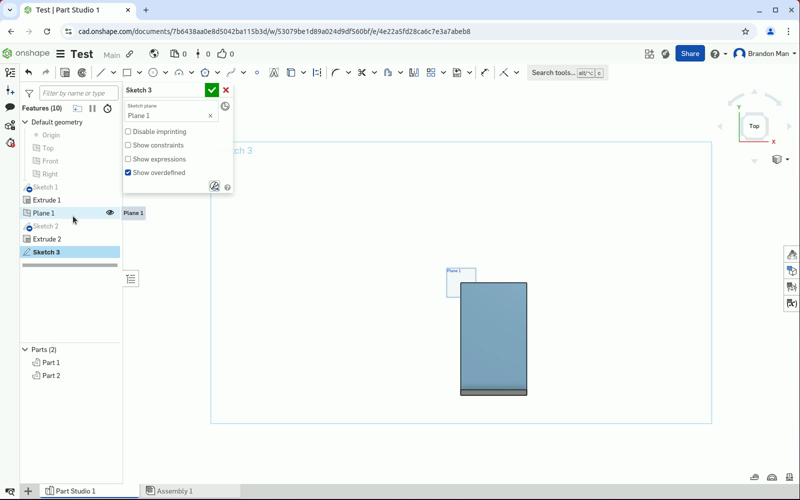
mouse_move(73, 352)
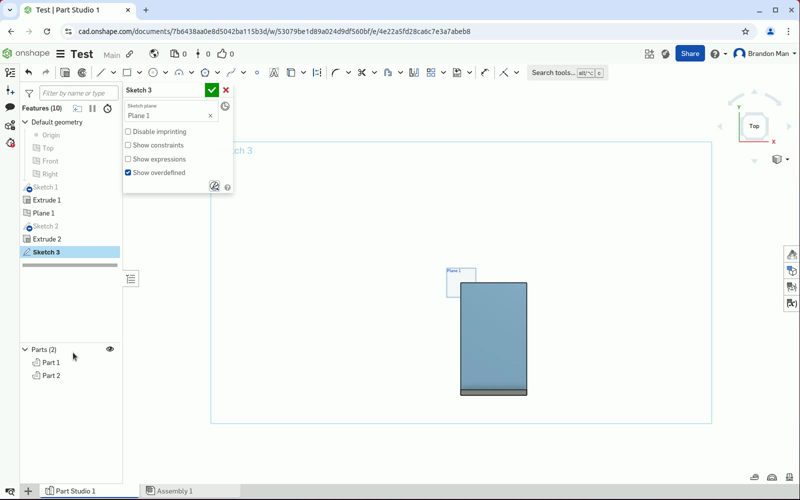
key(y)
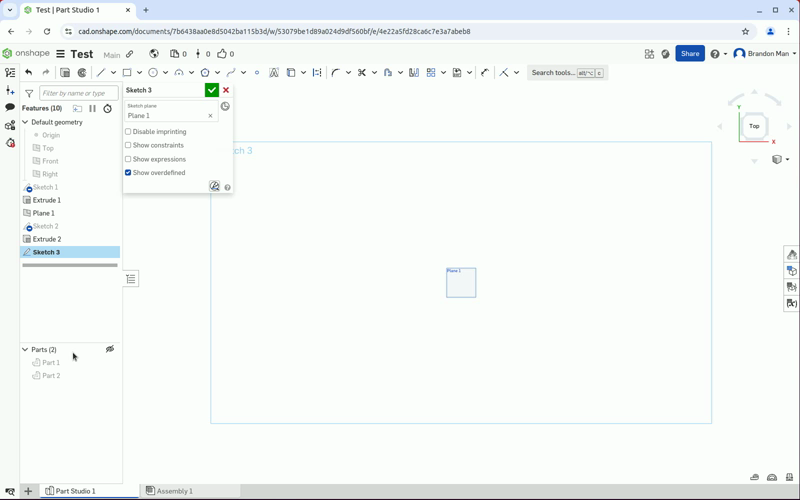
key(l)
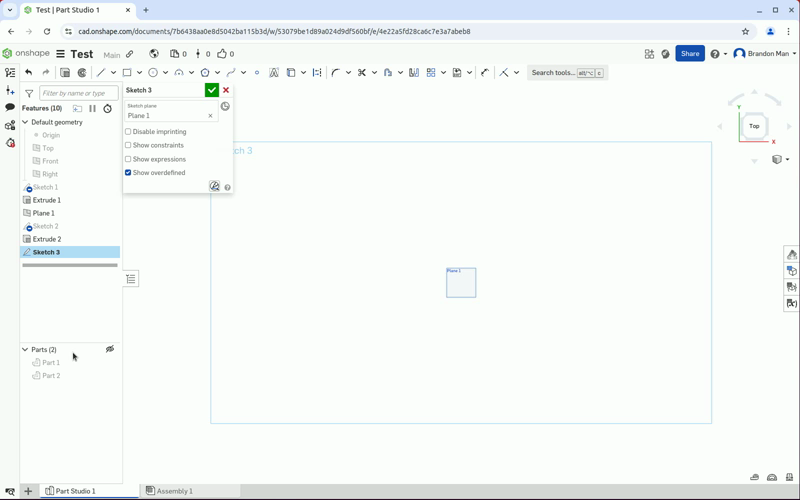
key_down(shift)
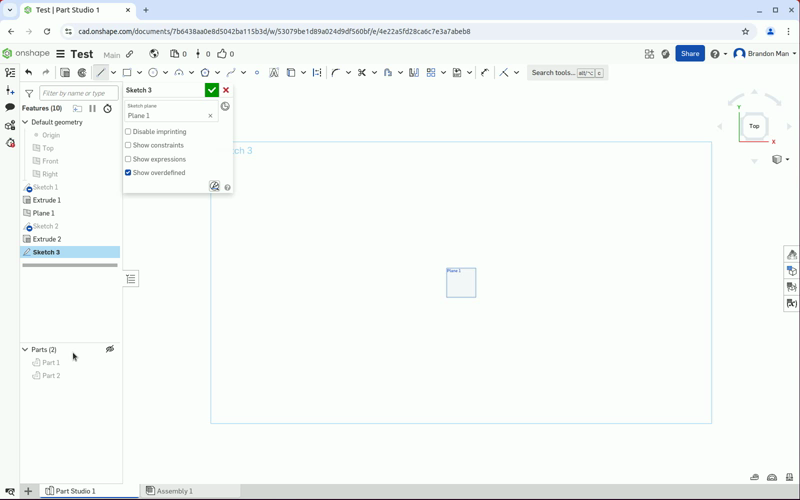
mouse_move(460, 288)
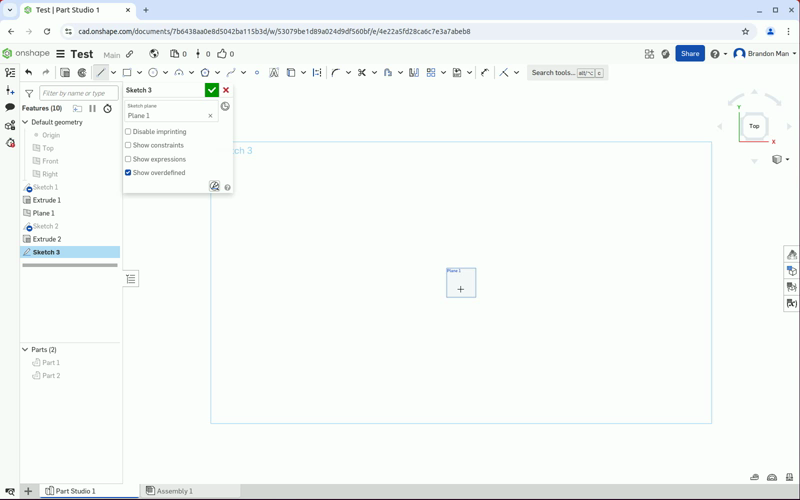
click(460, 288)
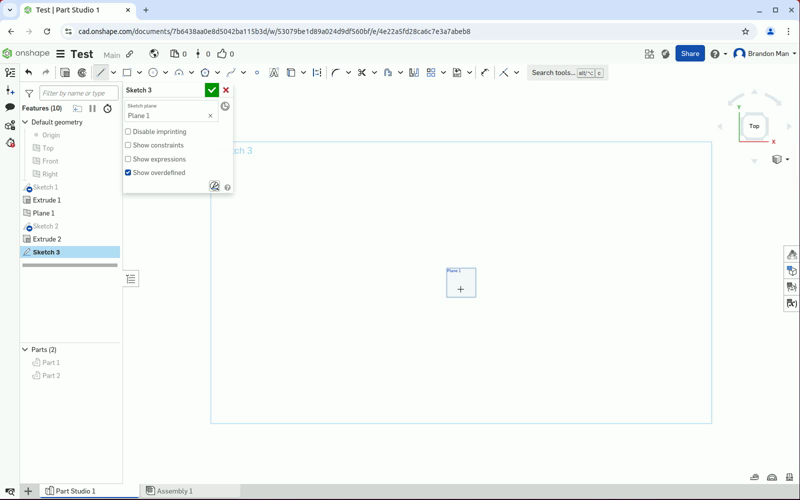
key_up(shift)
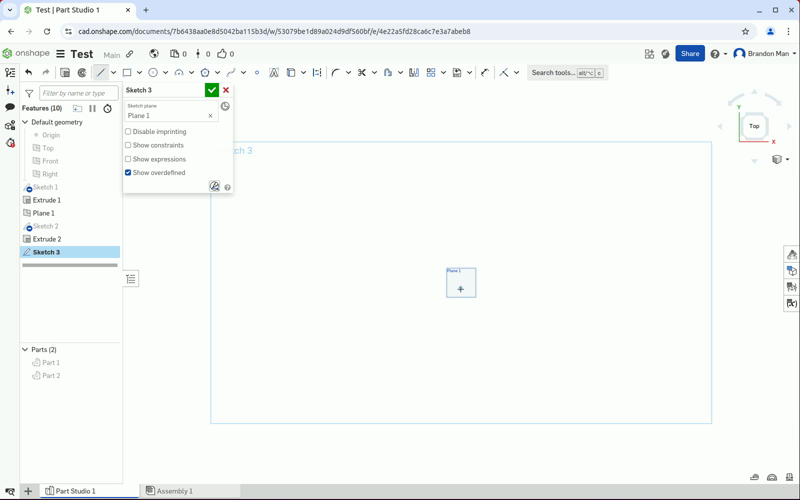
key_down(shift)
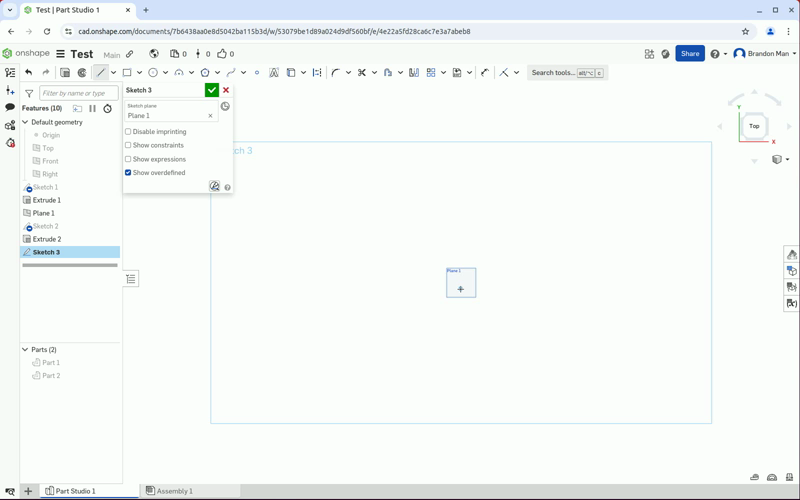
mouse_move(526, 288)
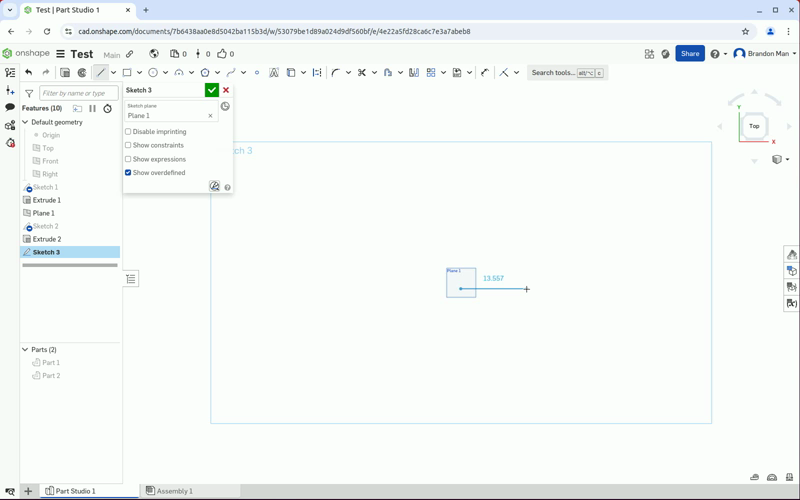
click(526, 288)
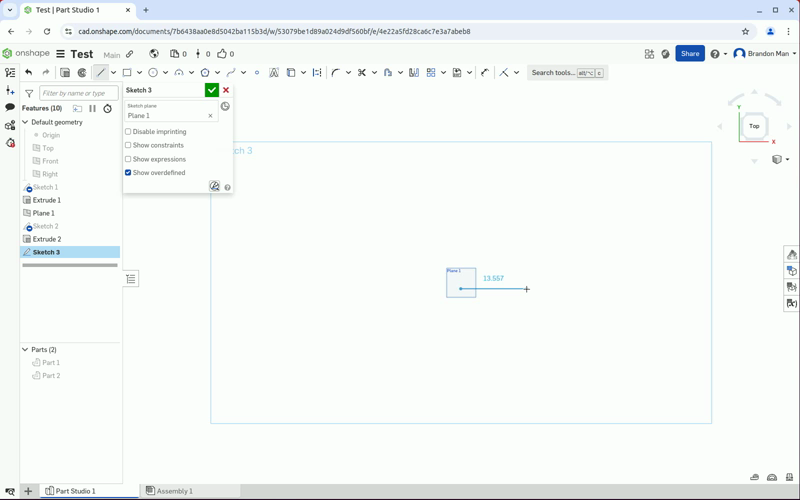
key_up(shift)
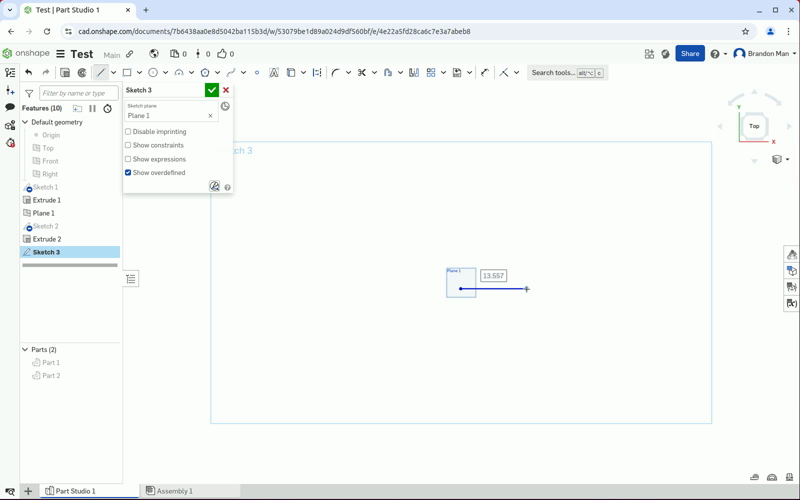
key_down(shift)
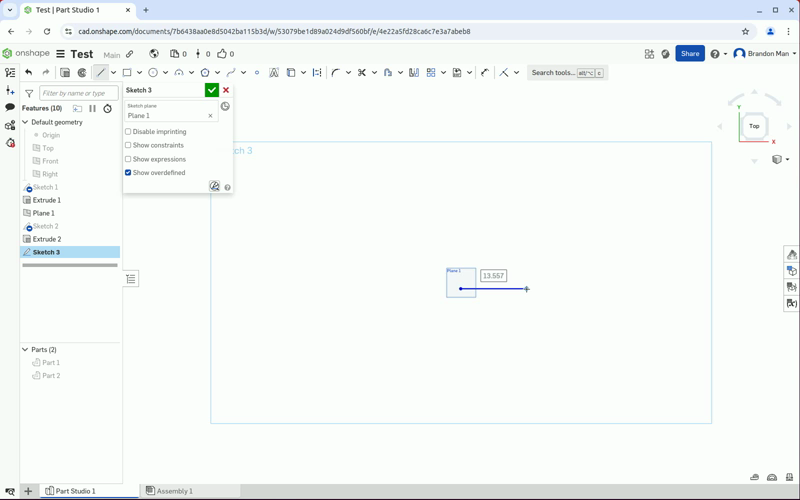
mouse_move(556, 288)
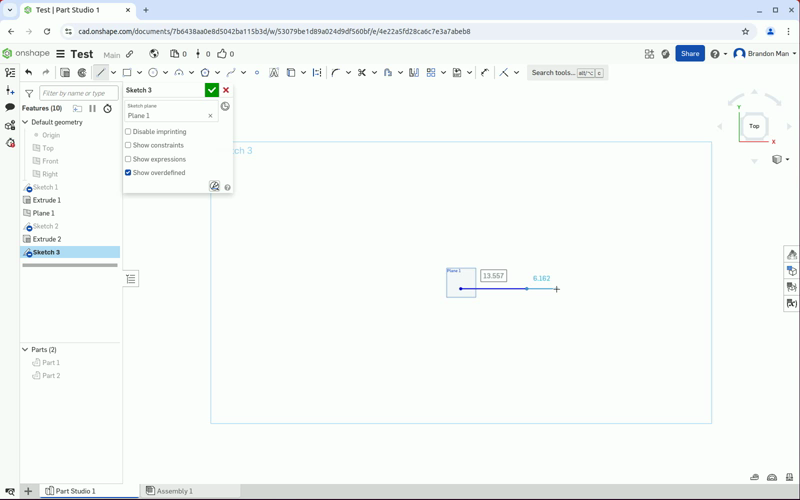
mouse_move(526, 283)
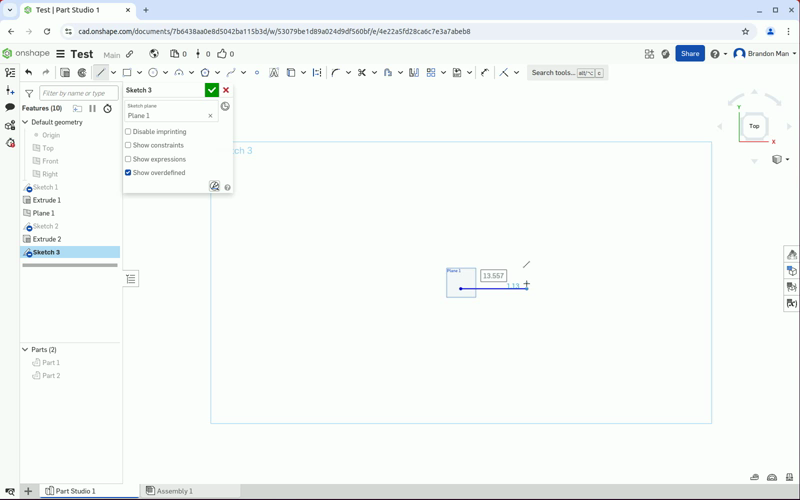
scroll(6)
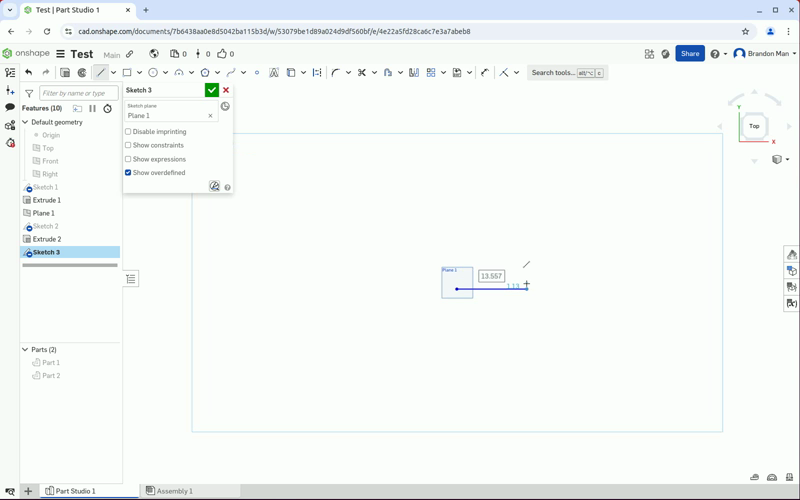
scroll(6)
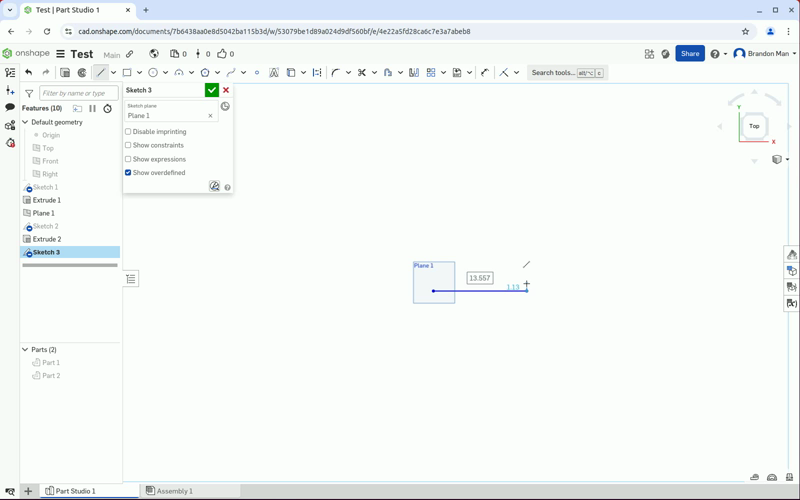
scroll(6)
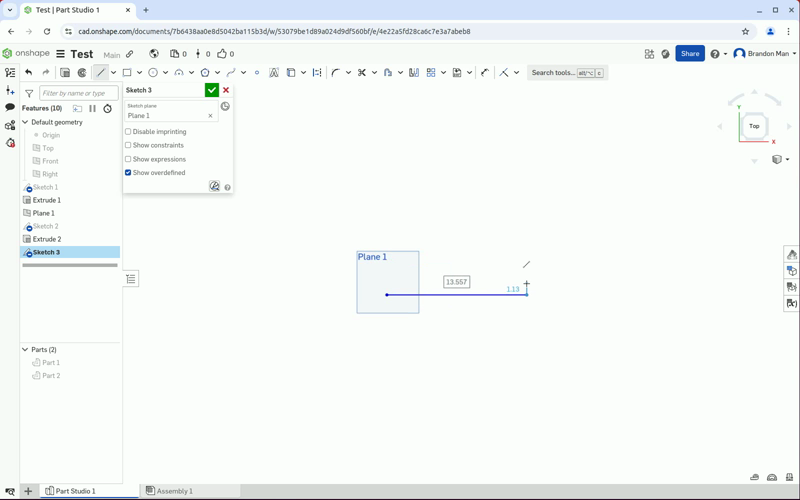
scroll(6)
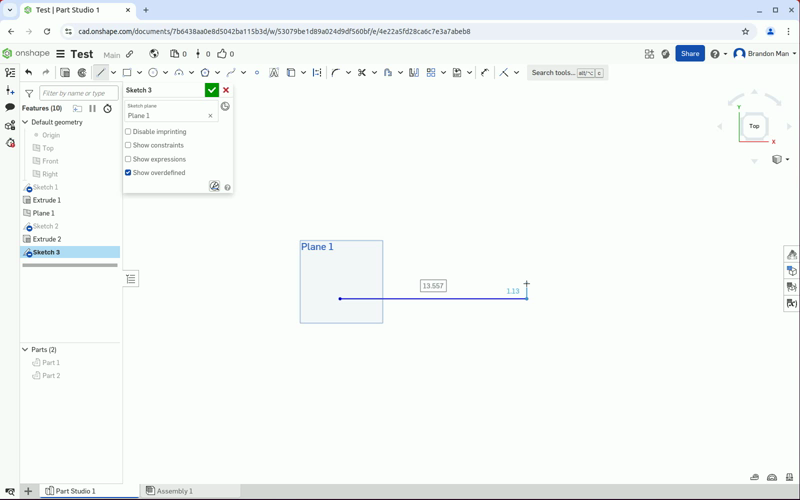
scroll(6)
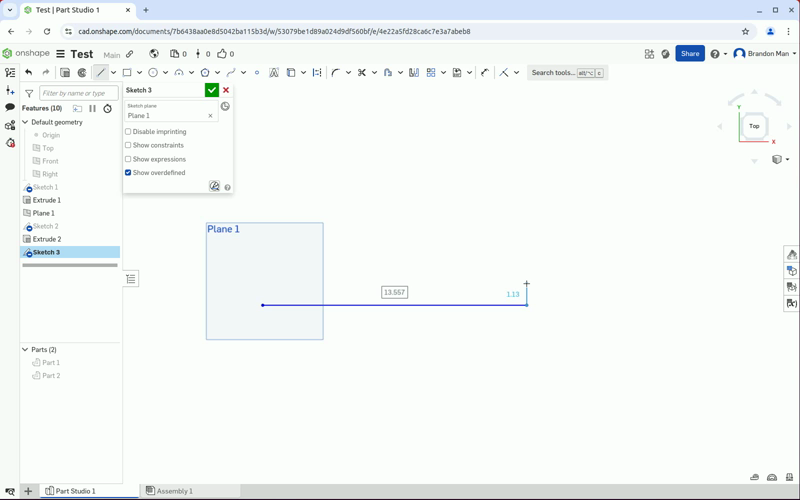
scroll(6)
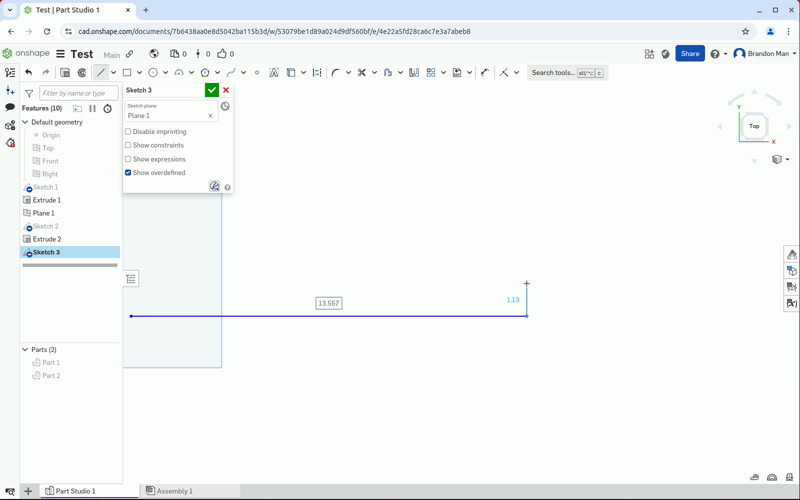
scroll(6)
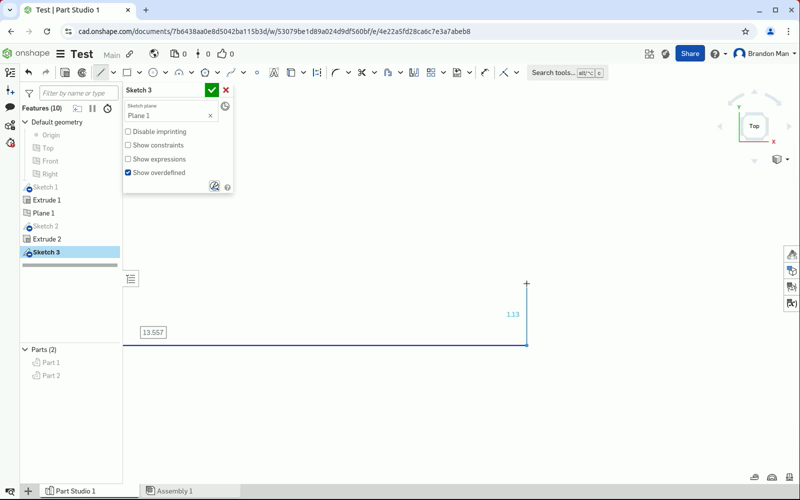
click(526, 283)
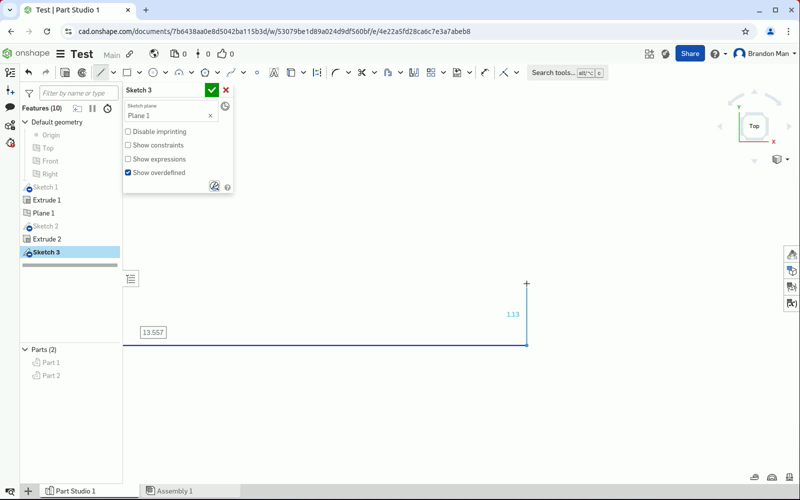
scroll(-6)
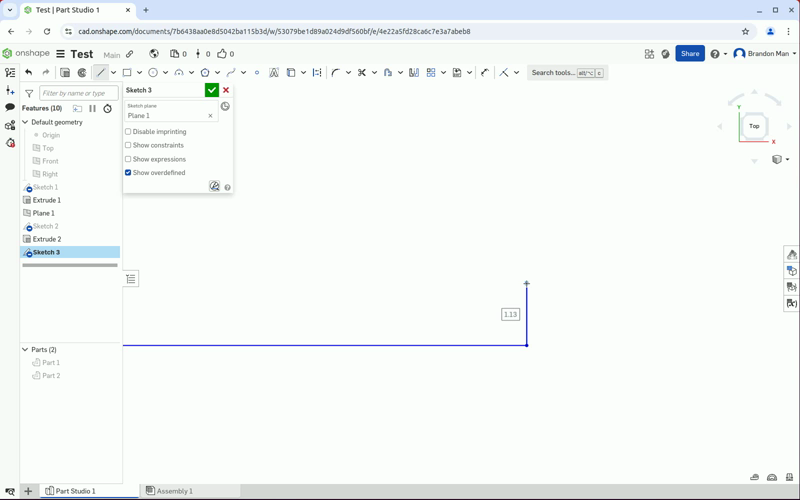
scroll(-6)
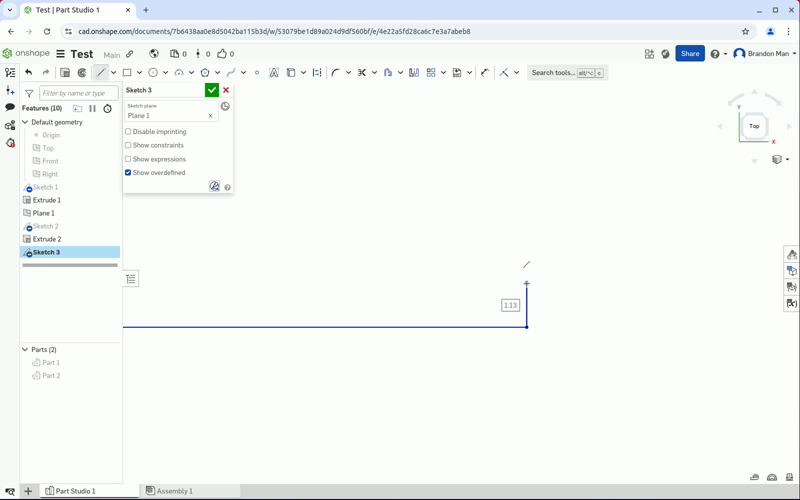
scroll(-6)
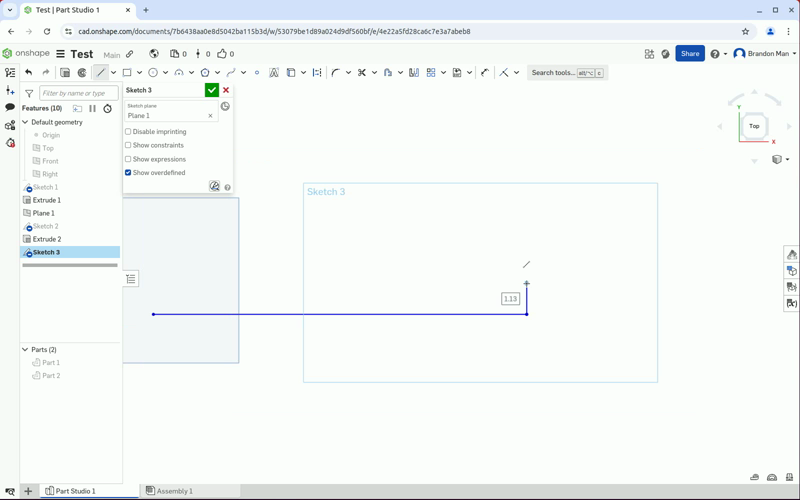
scroll(-6)
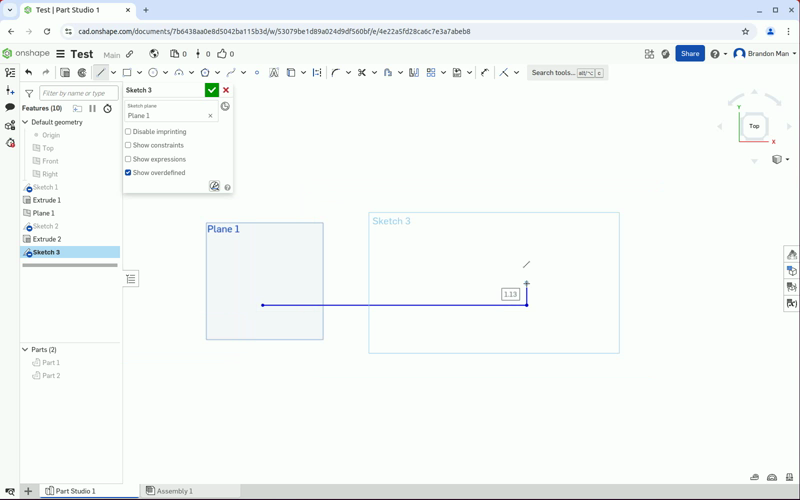
scroll(-6)
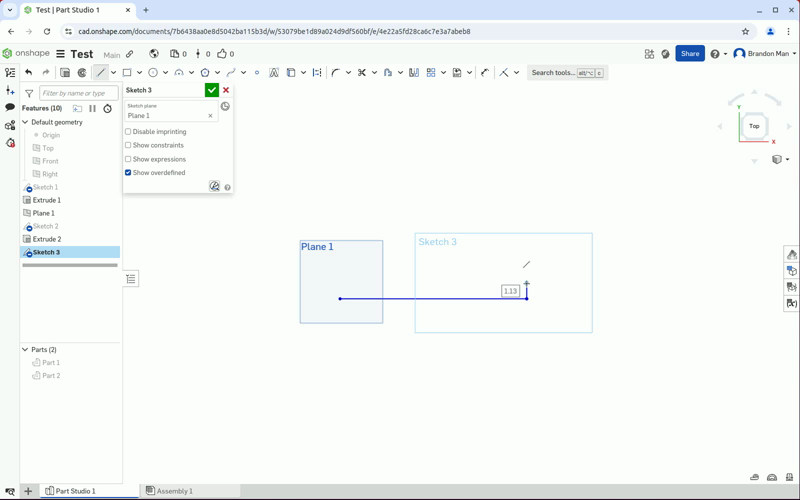
scroll(-6)
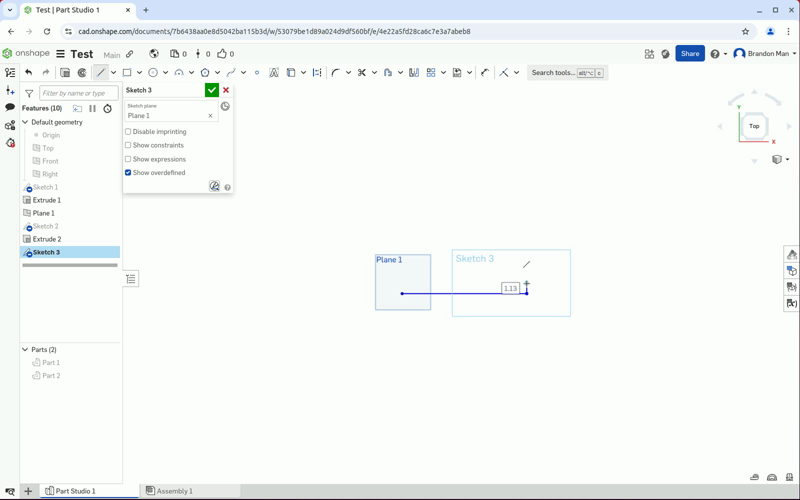
scroll(-6)
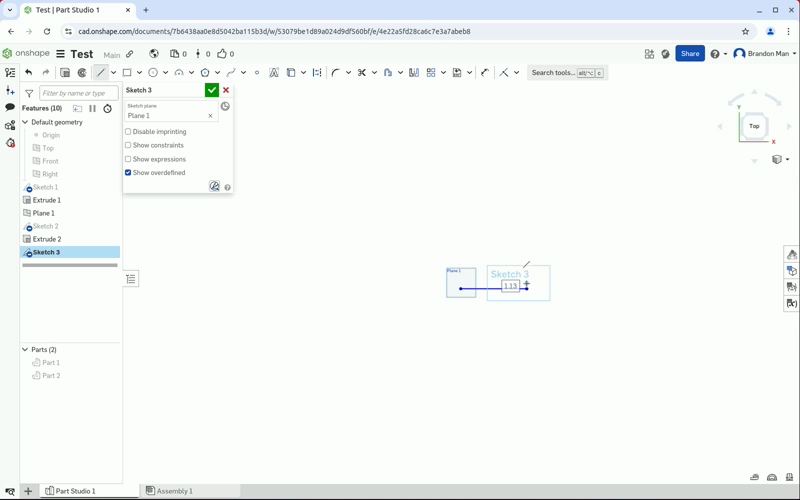
key_up(shift)
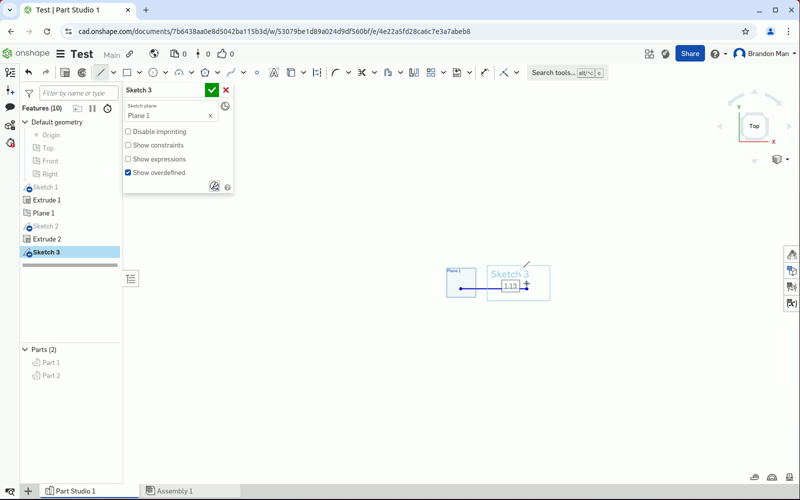
key_down(shift)
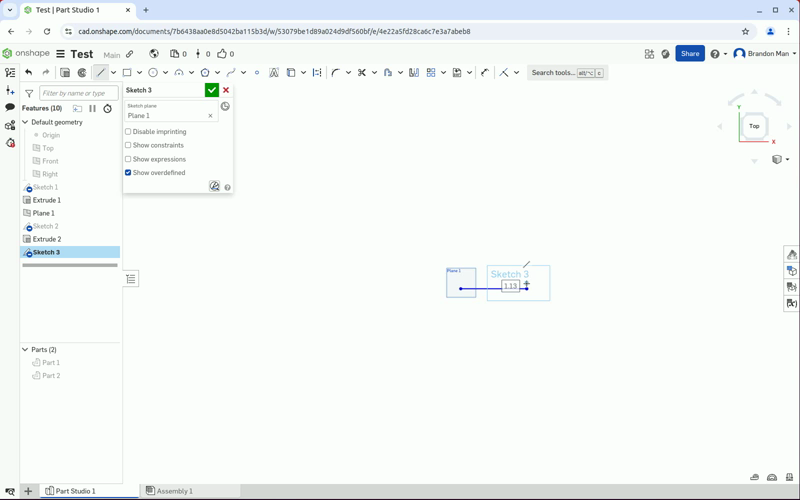
mouse_move(460, 283)
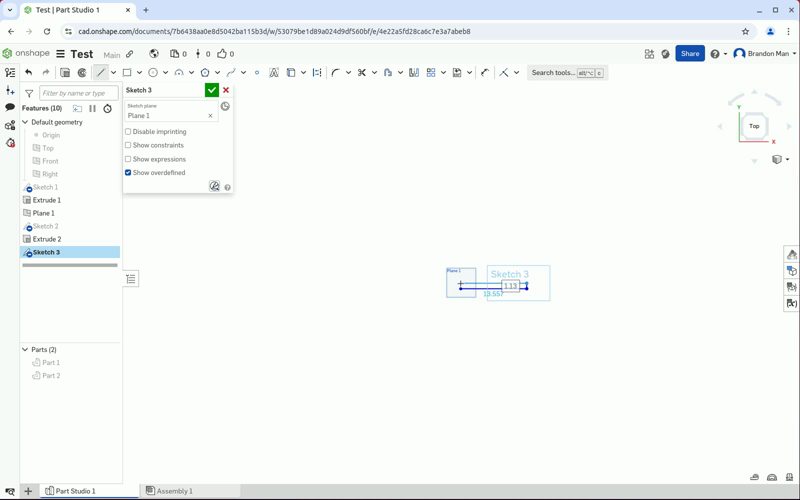
click(460, 283)
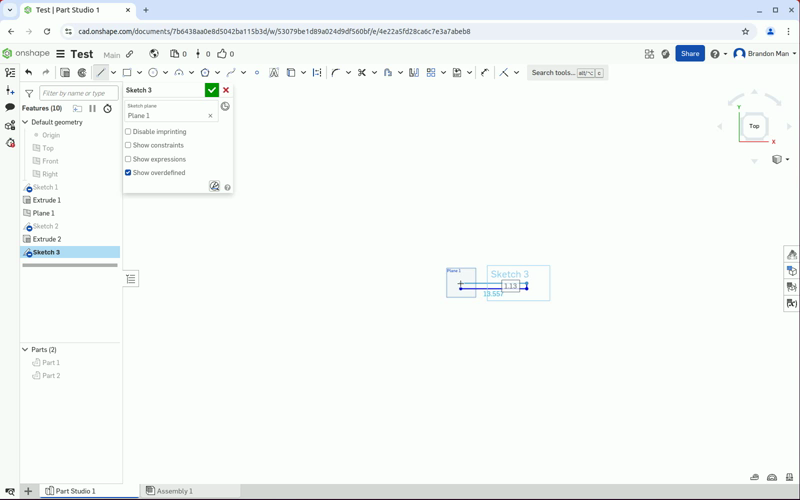
key_up(shift)
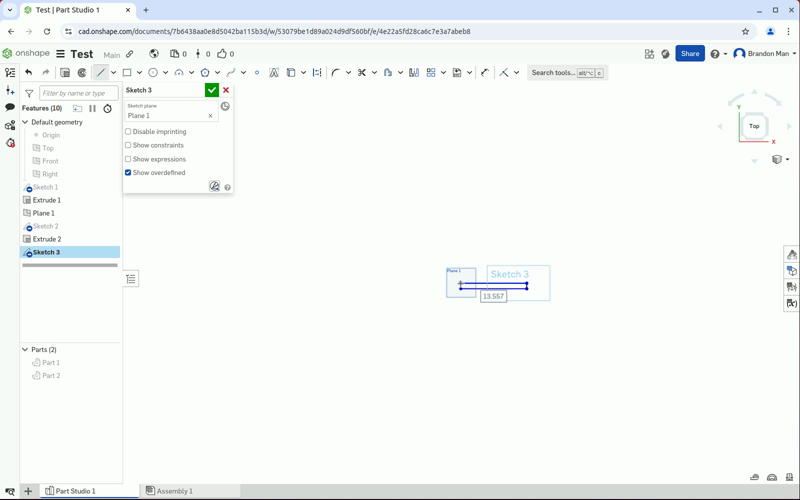
mouse_move(490, 283)
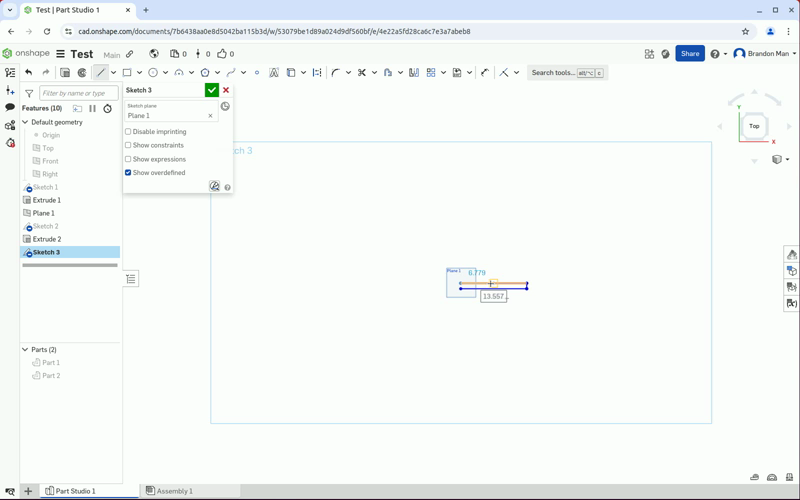
key_down(shift)
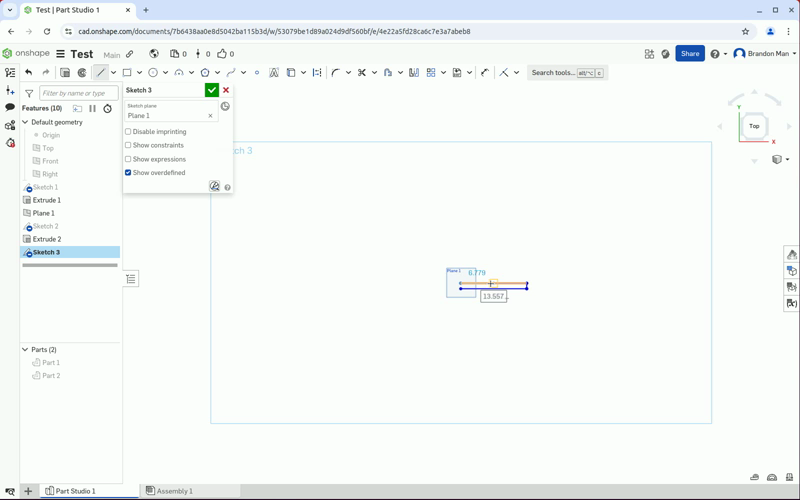
mouse_move(460, 288)
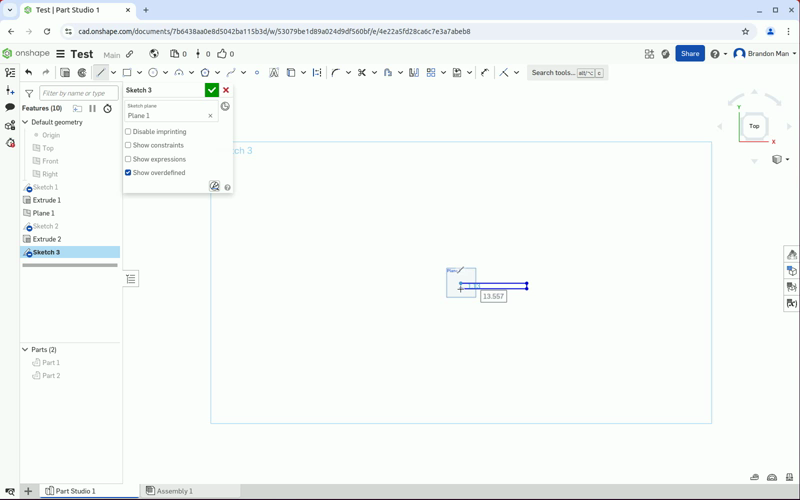
scroll(6)
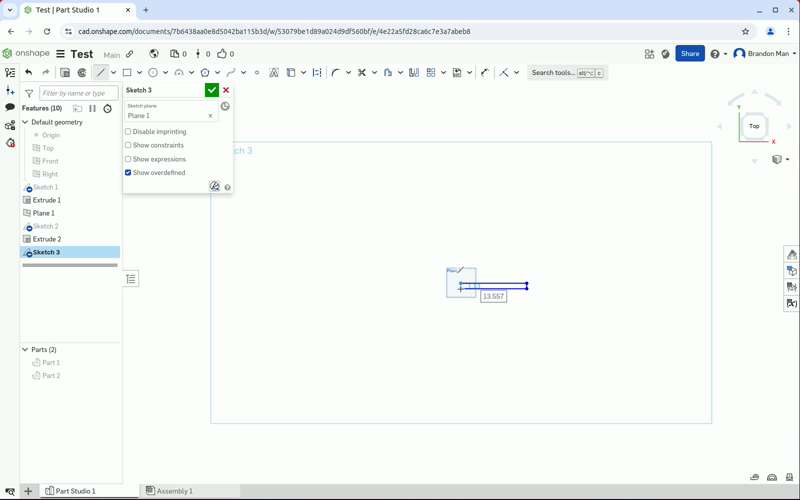
scroll(6)
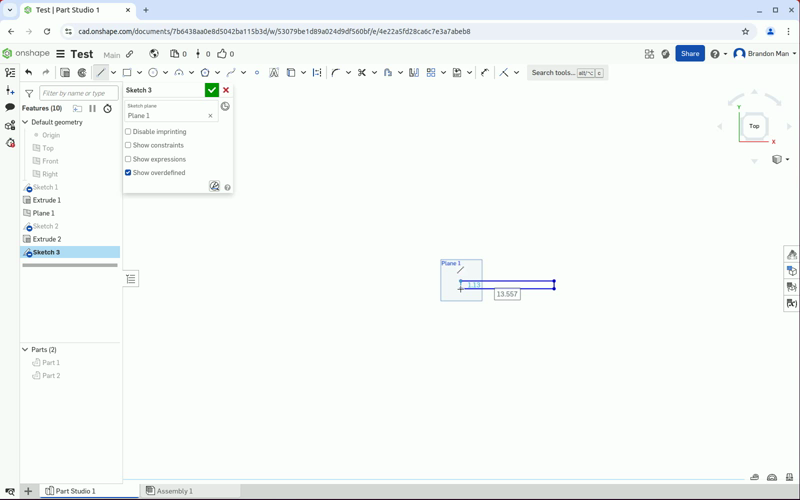
scroll(6)
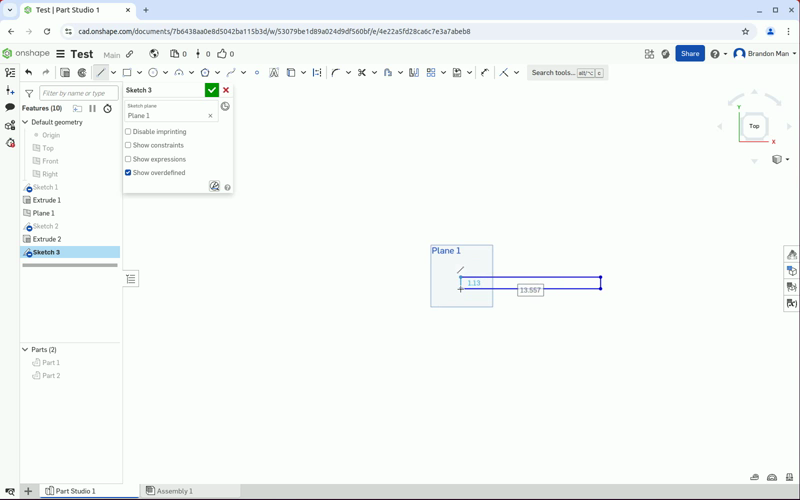
scroll(6)
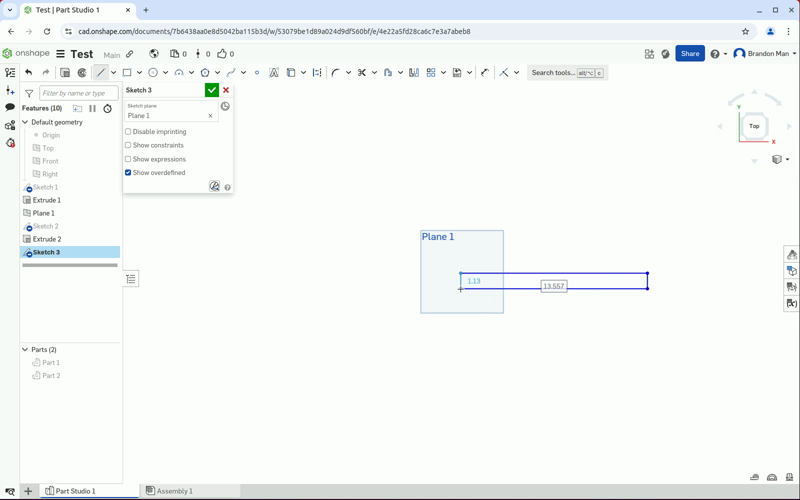
scroll(6)
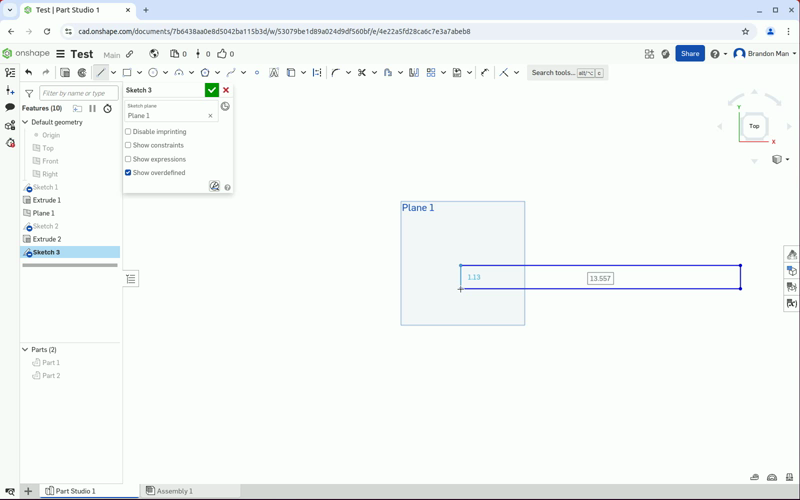
scroll(6)
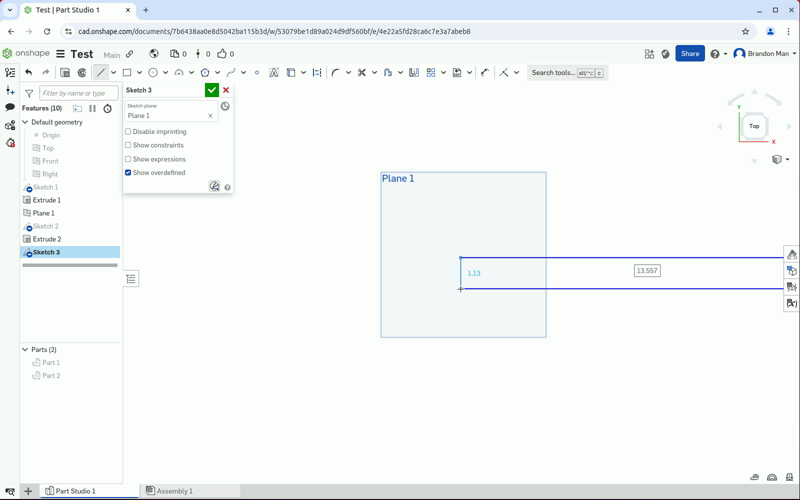
scroll(6)
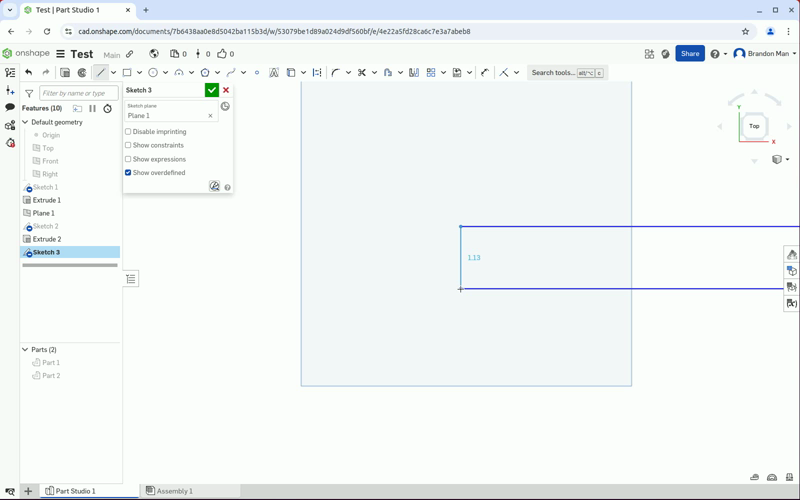
key_up(shift)
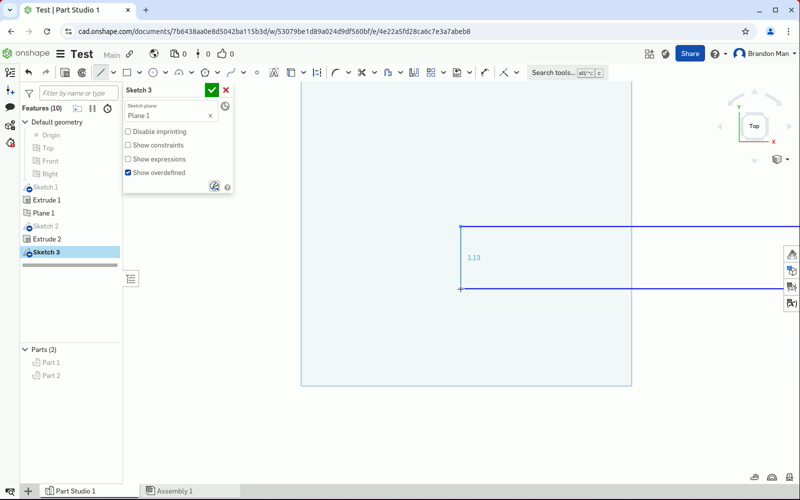
click(460, 288)
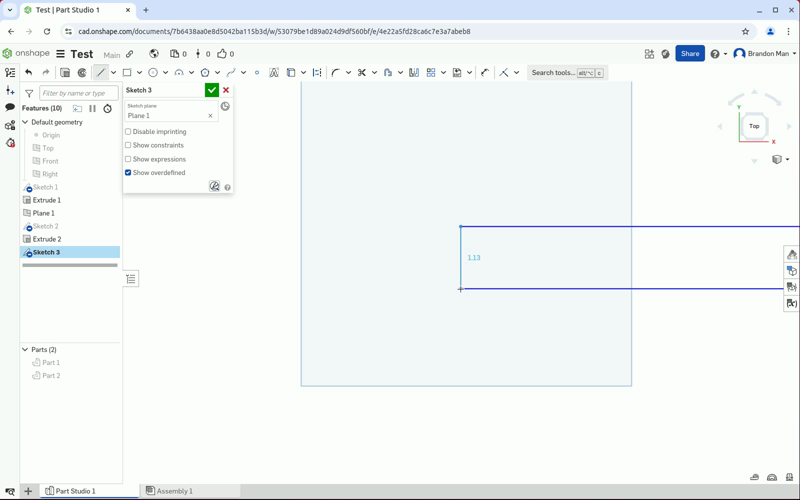
scroll(-6)
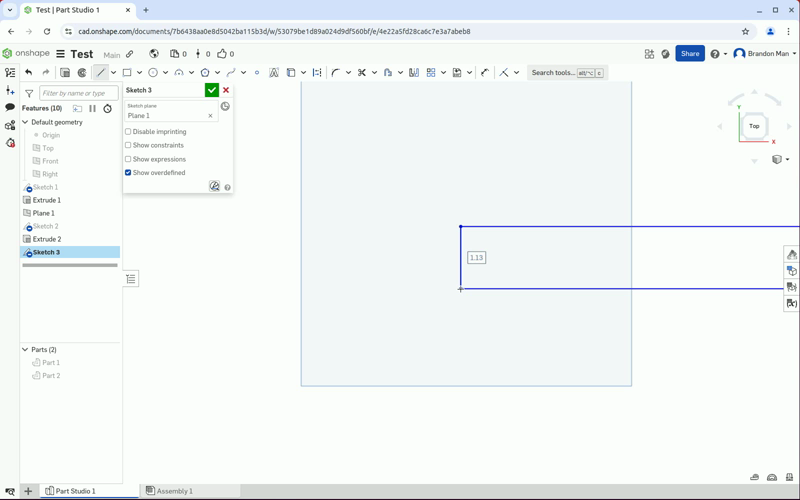
scroll(-6)
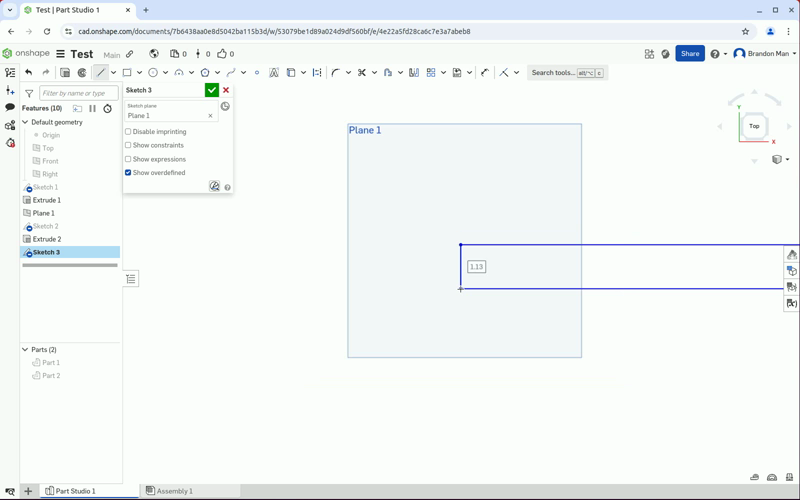
scroll(-6)
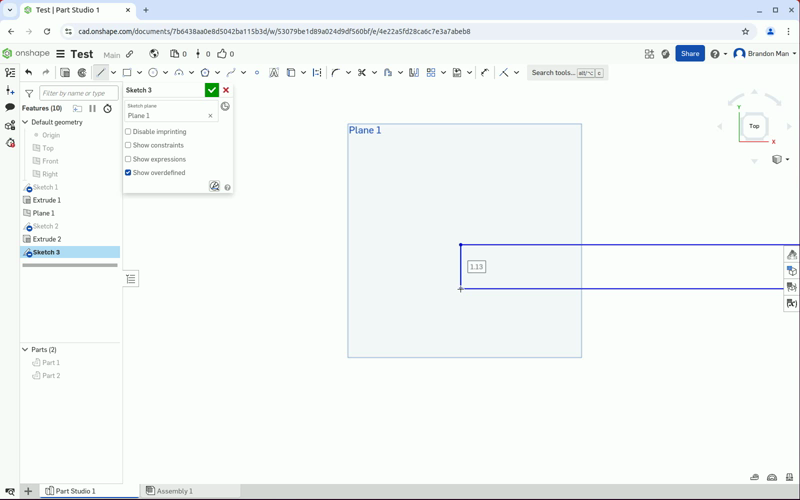
scroll(-6)
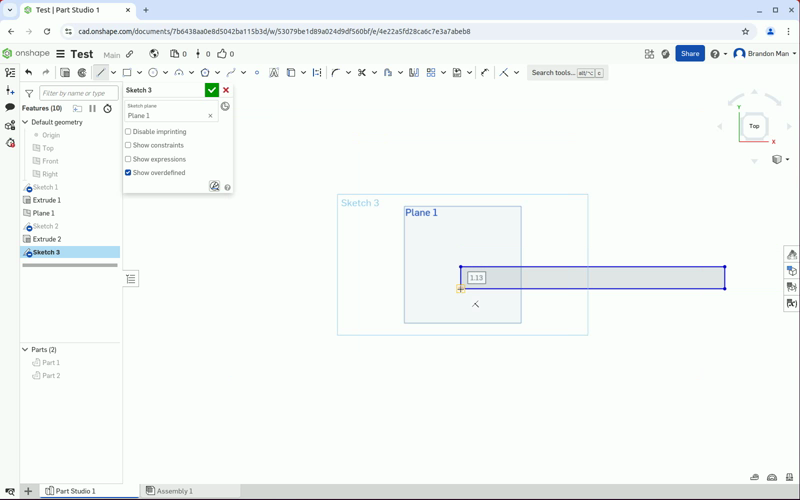
scroll(-6)
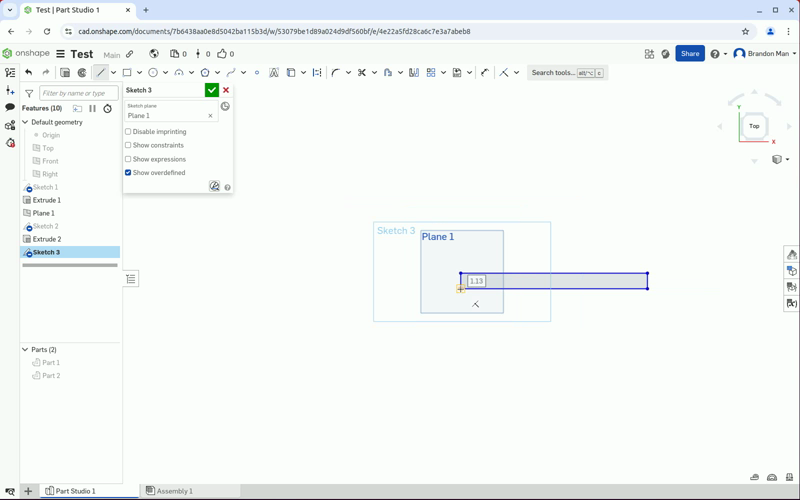
scroll(-6)
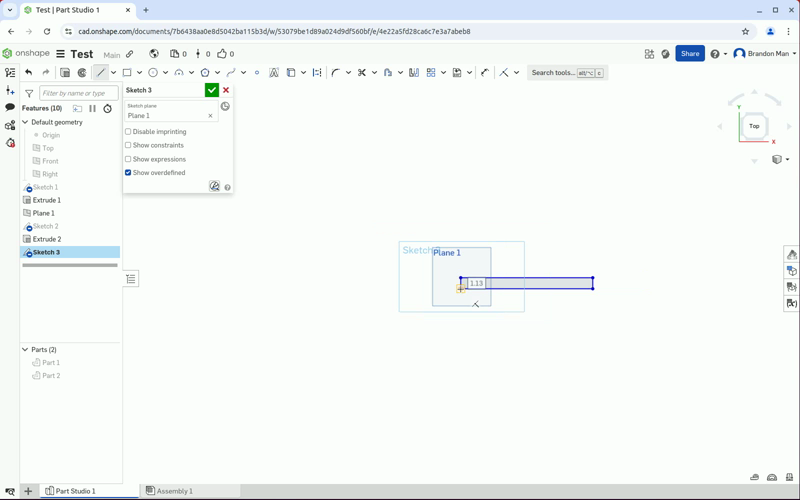
scroll(-6)
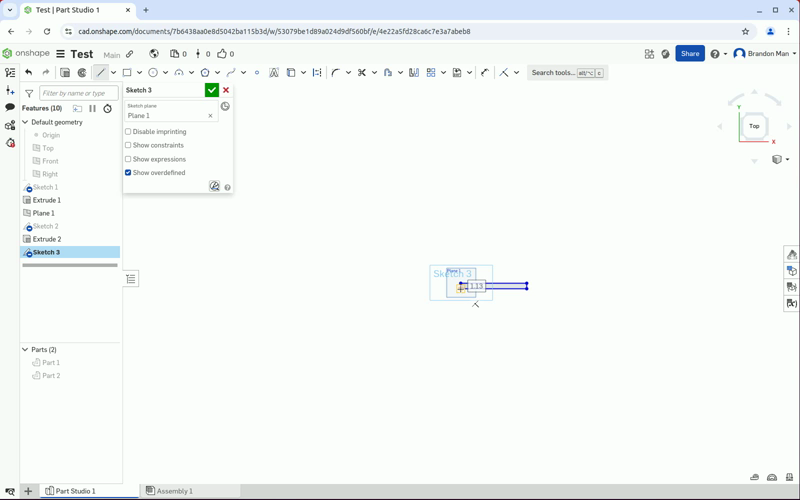
key(esc)
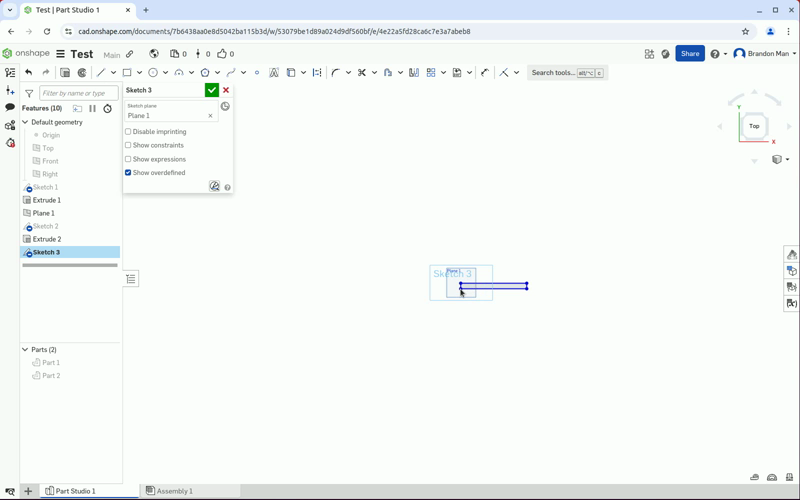
mouse_move(489, 288)
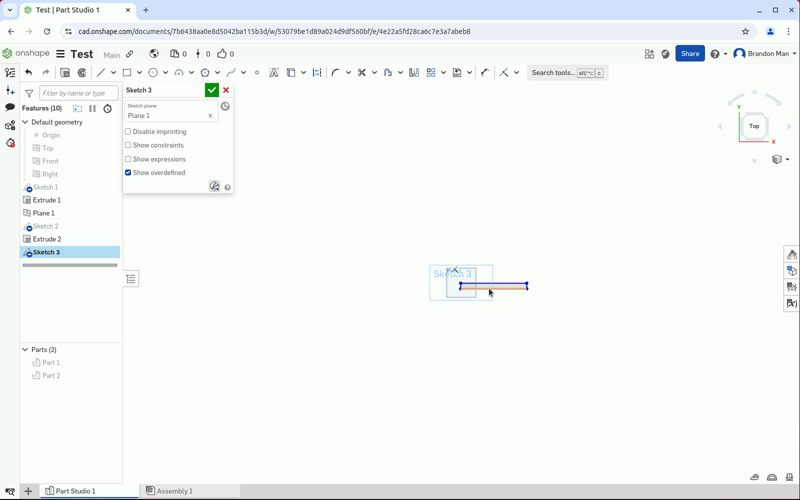
scroll(6)
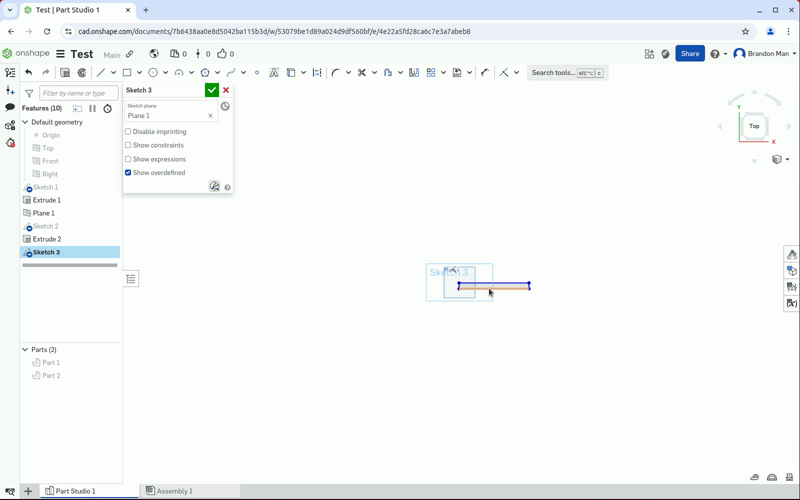
scroll(6)
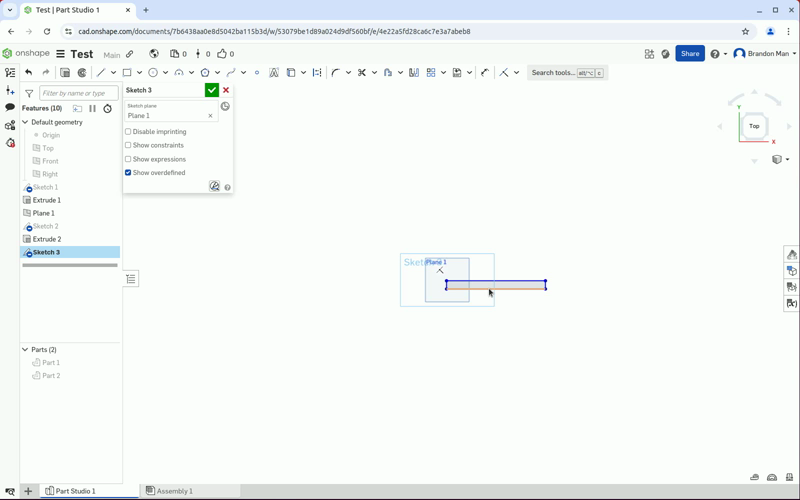
scroll(6)
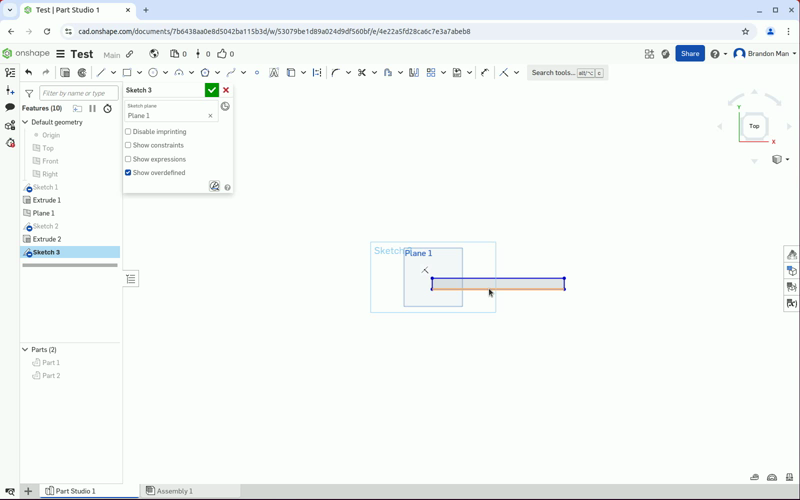
scroll(6)
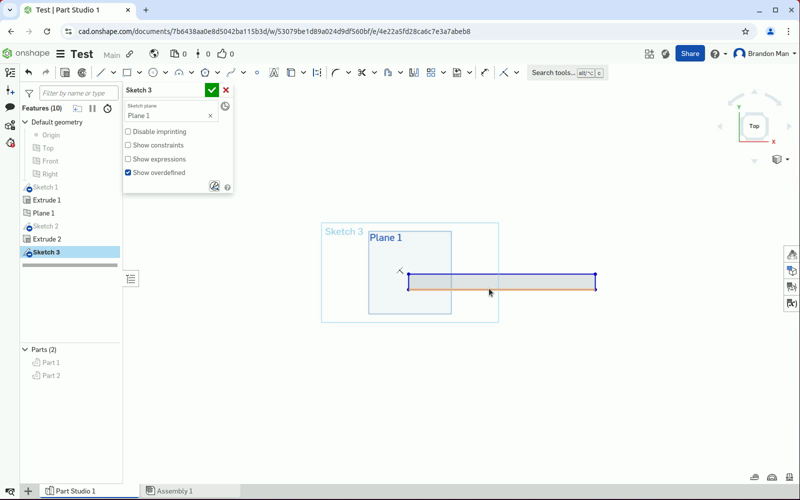
scroll(6)
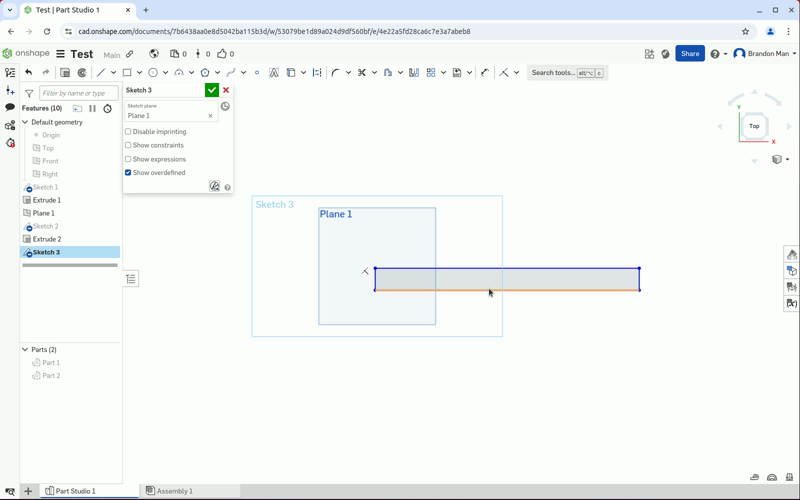
scroll(6)
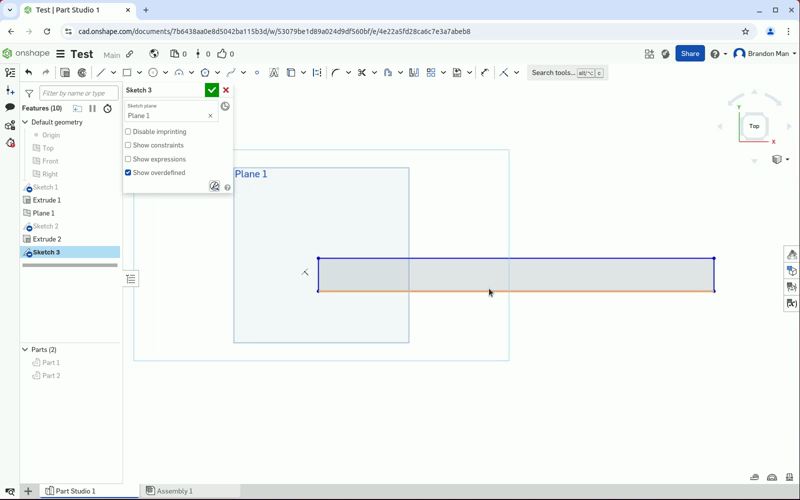
scroll(6)
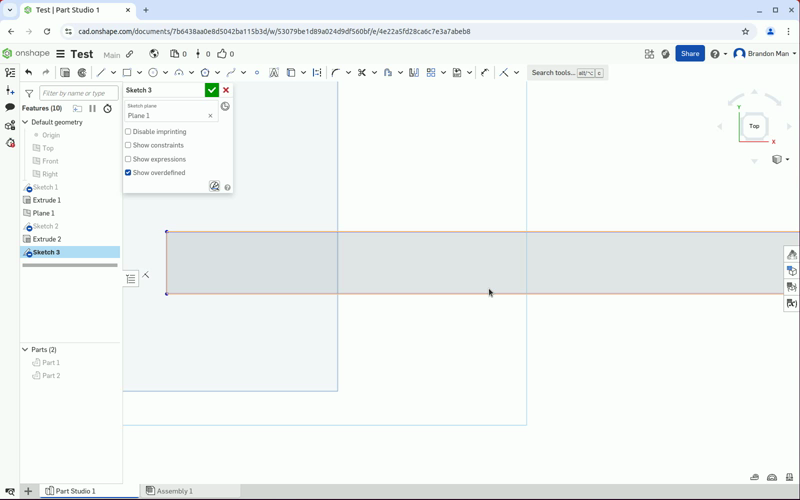
click(489, 288)
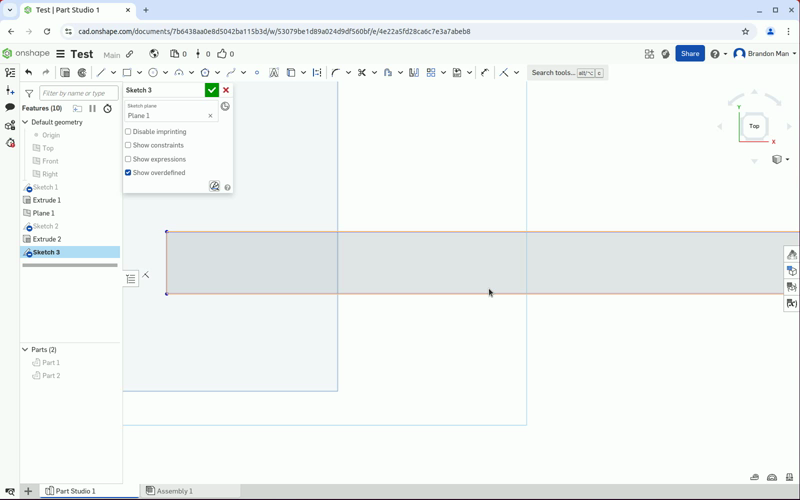
scroll(-6)
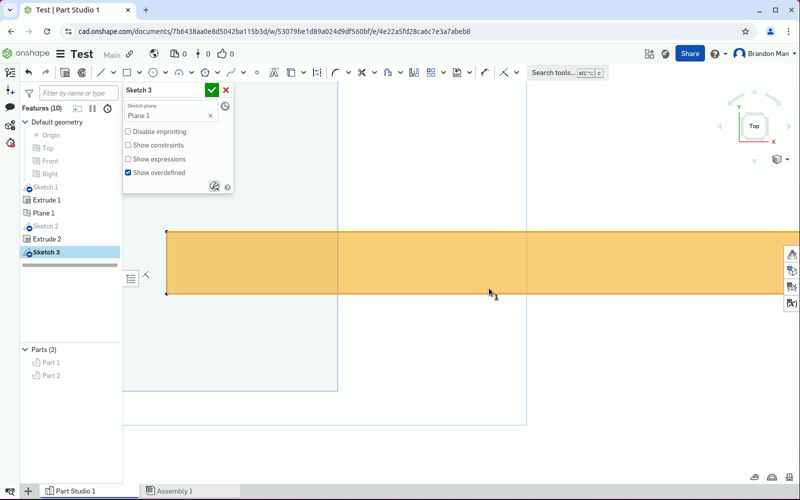
scroll(-6)
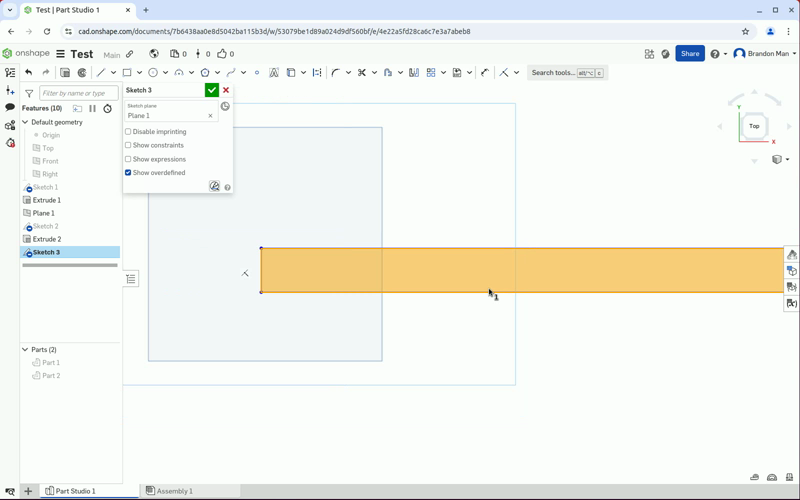
scroll(-6)
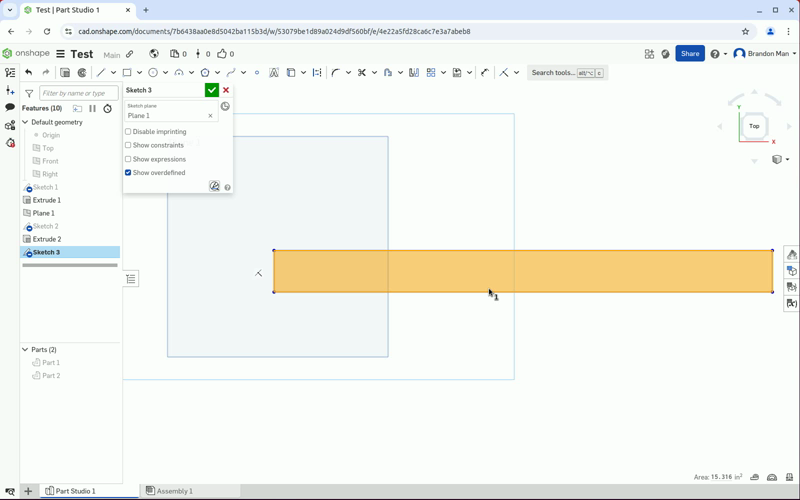
scroll(-6)
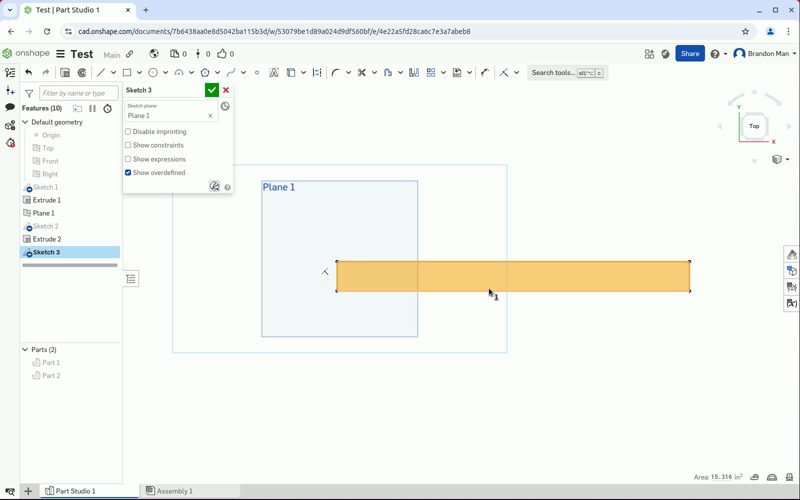
scroll(-6)
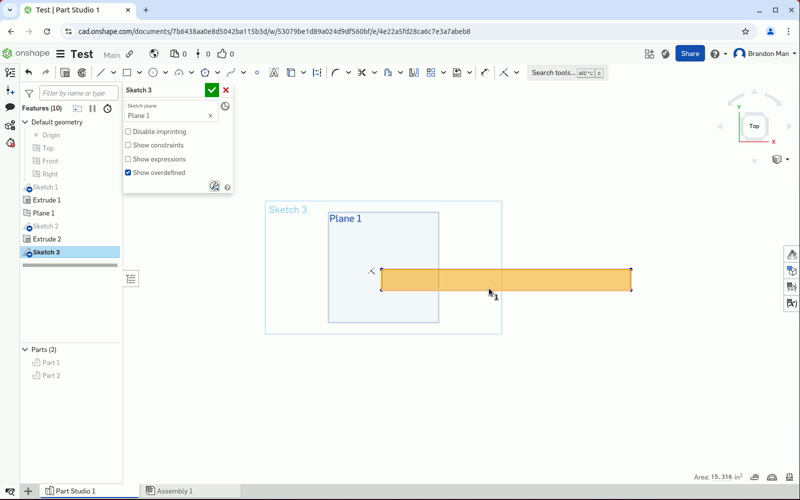
scroll(-6)
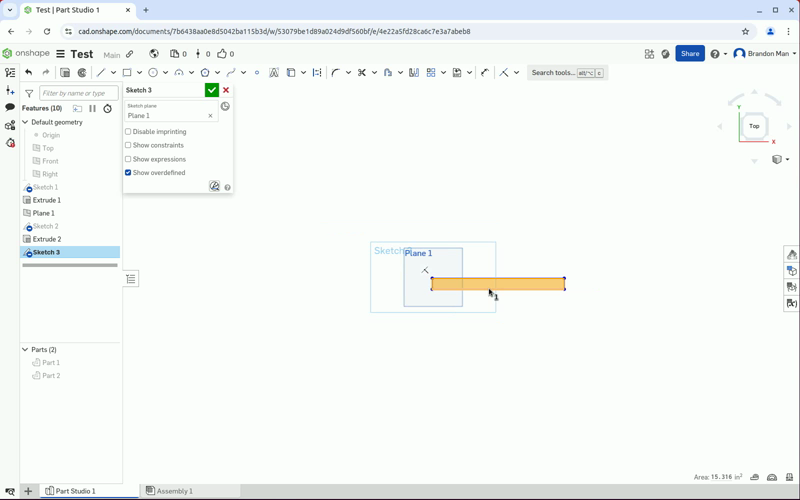
scroll(-6)
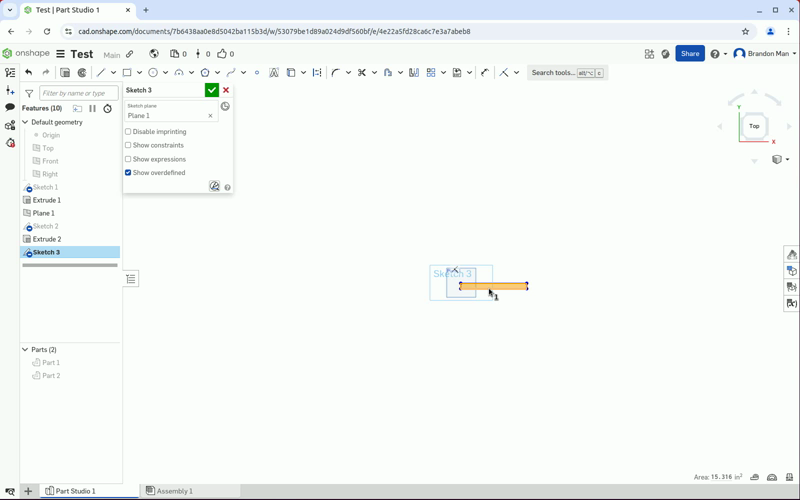
mouse_move(73, 352)
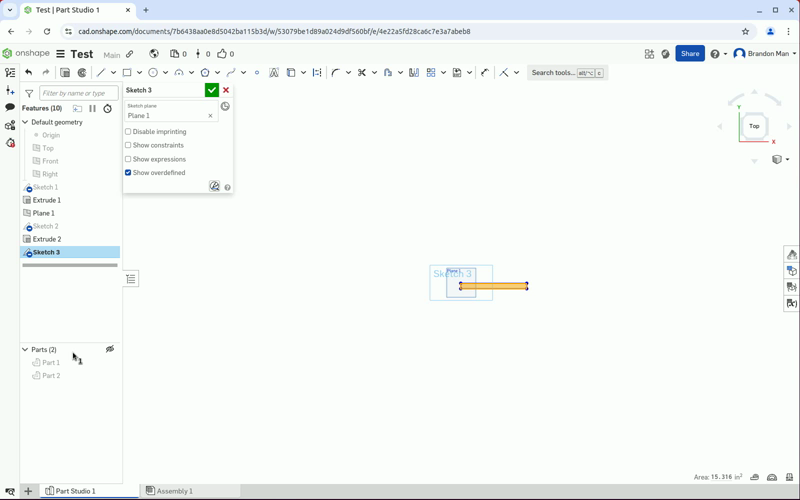
key(shift+y)
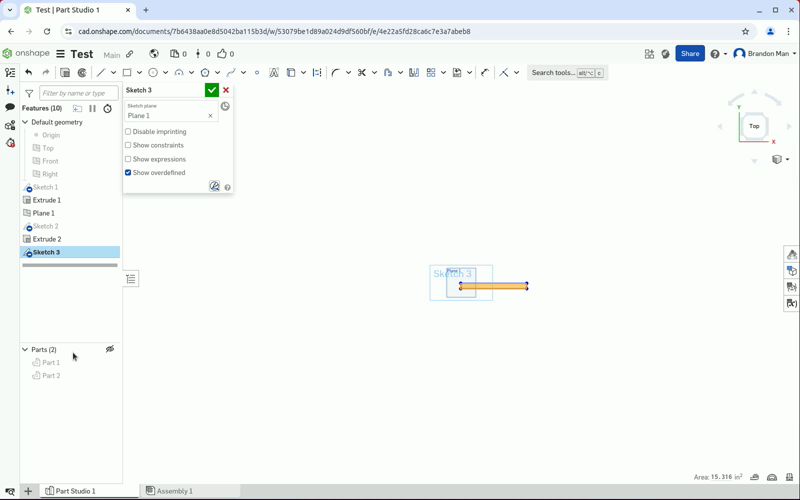
key(shift+e)
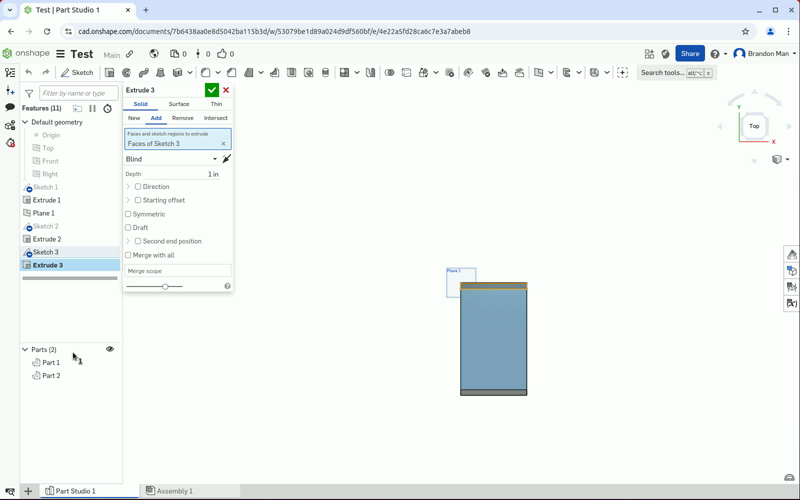
mouse_move(143, 106)
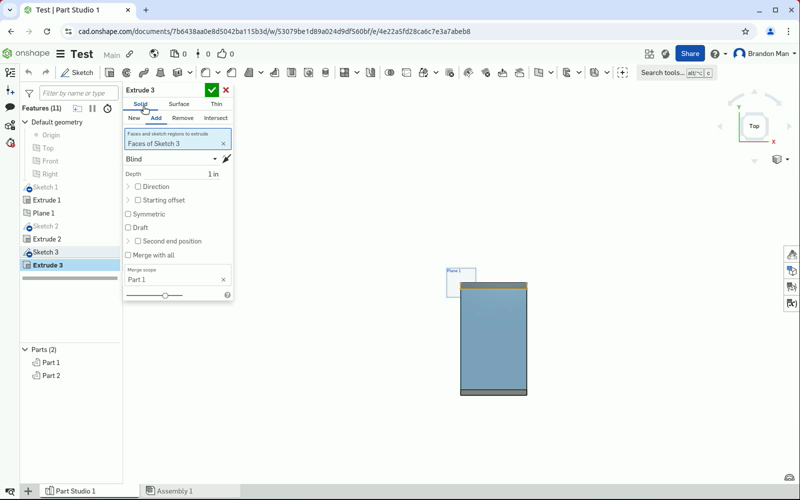
click(143, 106)
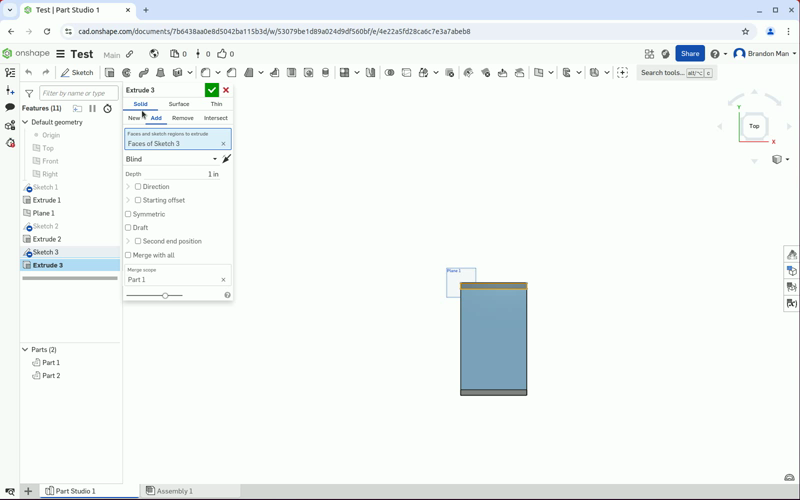
mouse_move(137, 120)
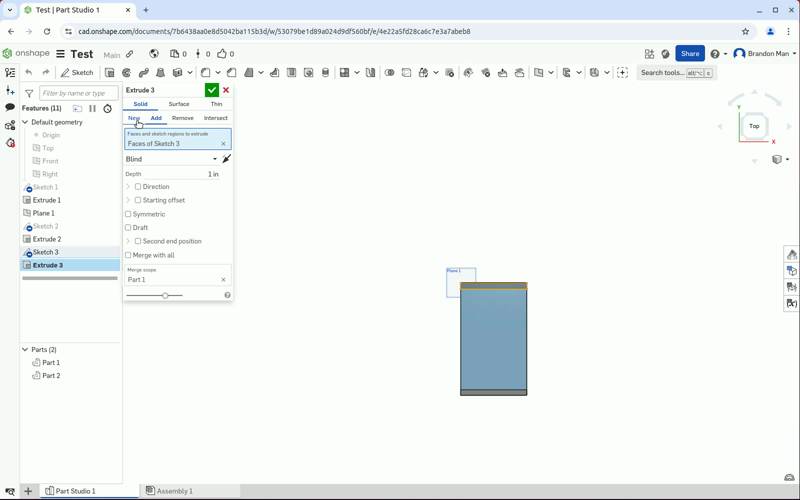
click(137, 120)
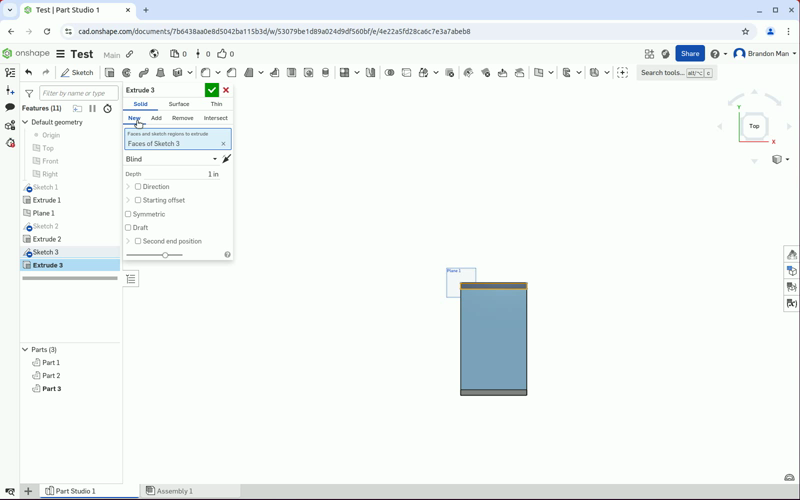
key(tab, 4)
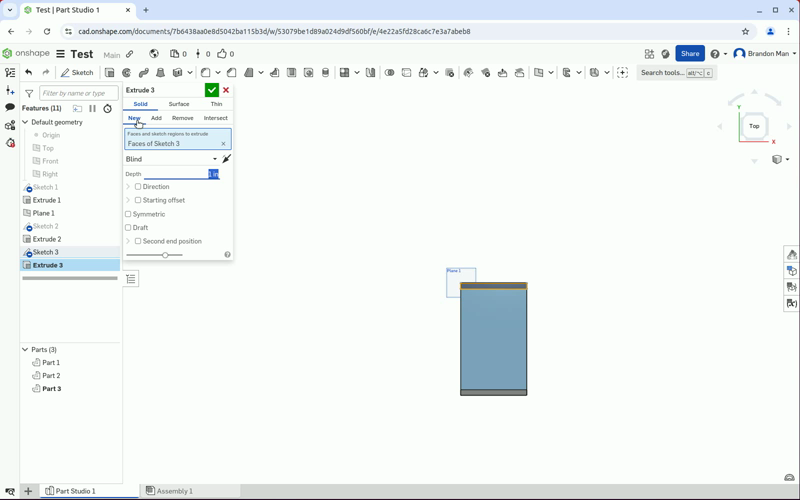
text(2.407)
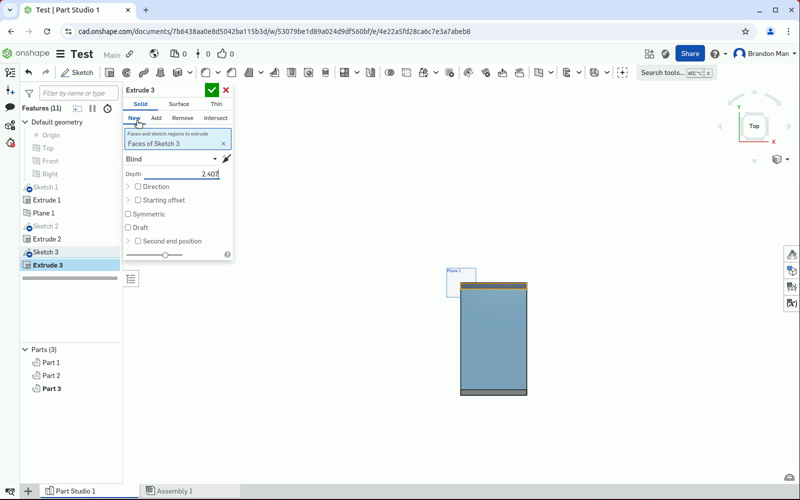
key(enter)
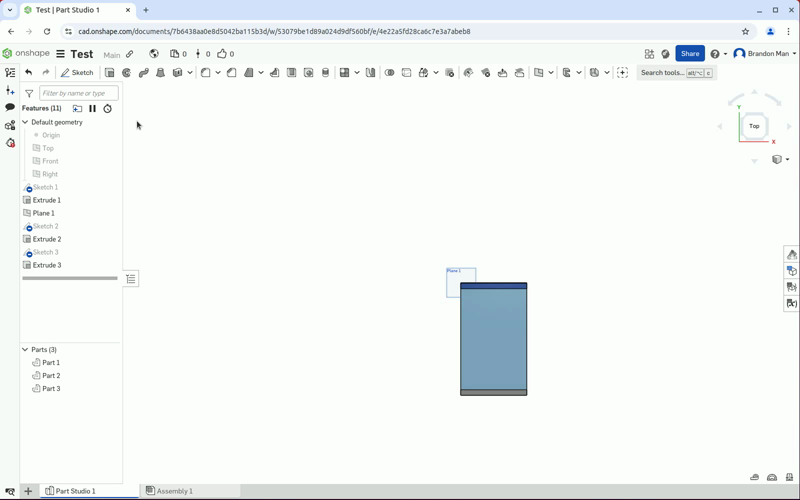
key(shift+h)
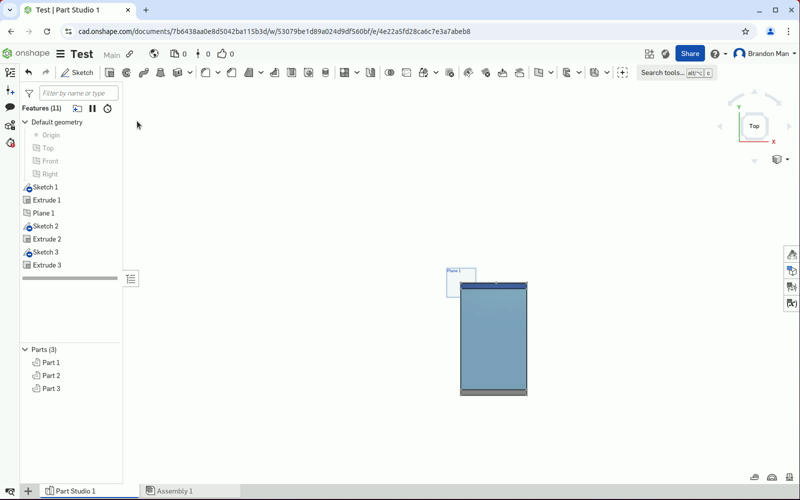
key(shift+h)
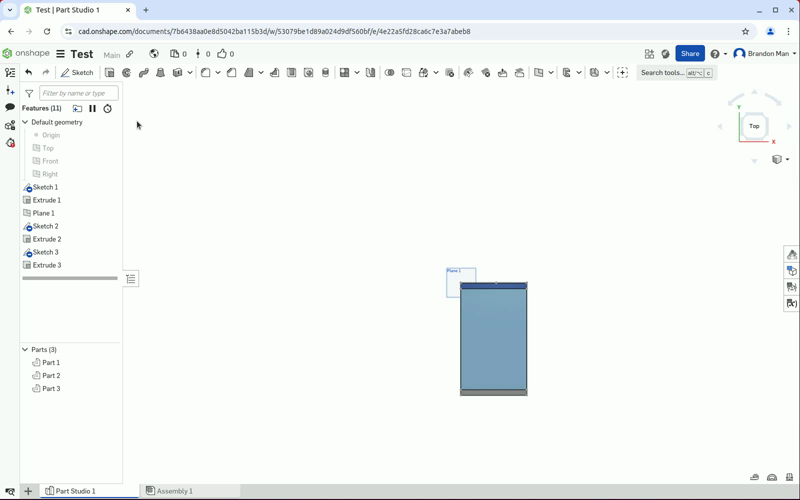
key(shift+7)
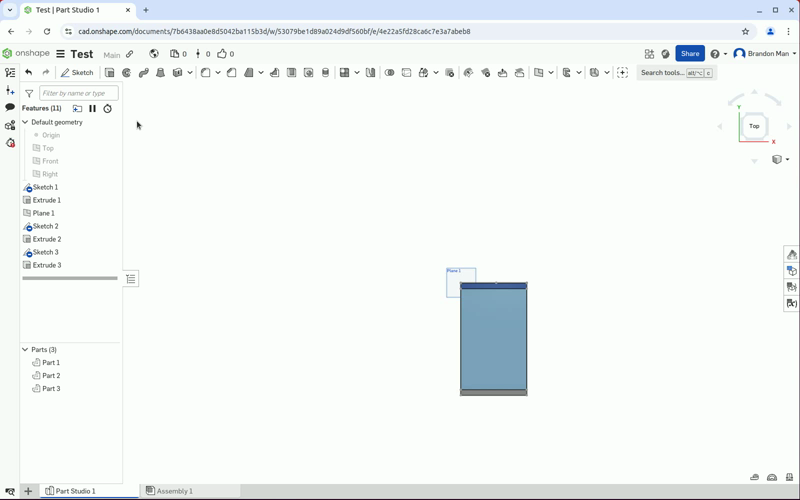
key(up, 3)
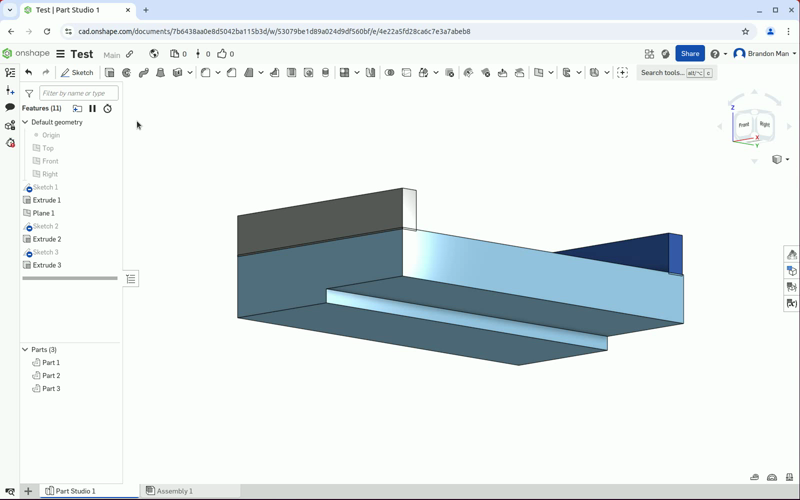
key(left, 3)
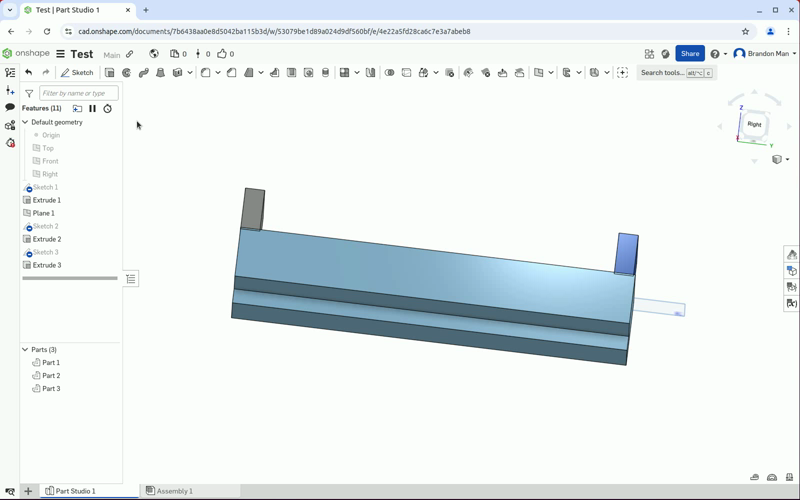
key(right, 3)
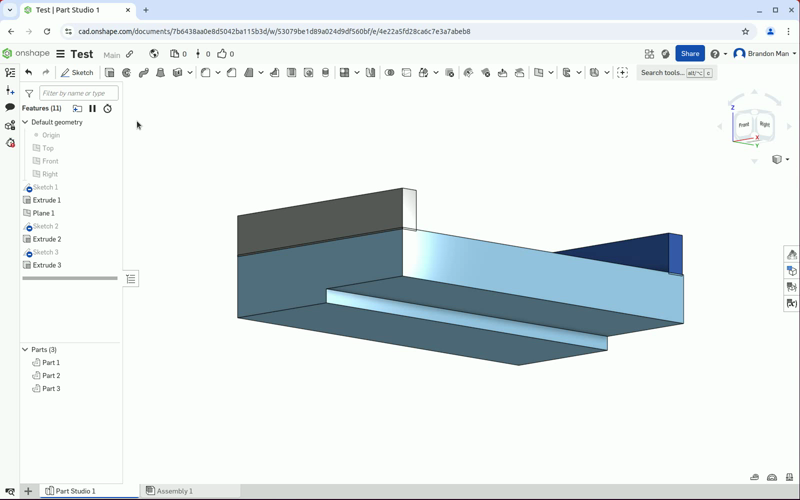
key(down, 3)
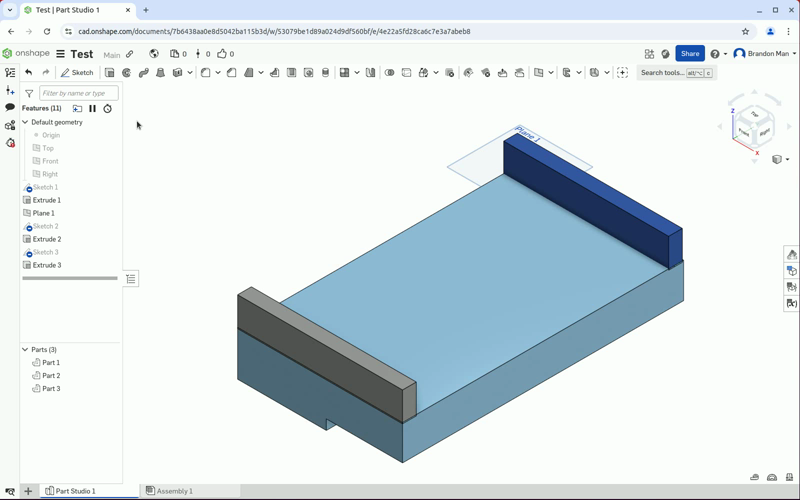
mouse_move(73, 189)
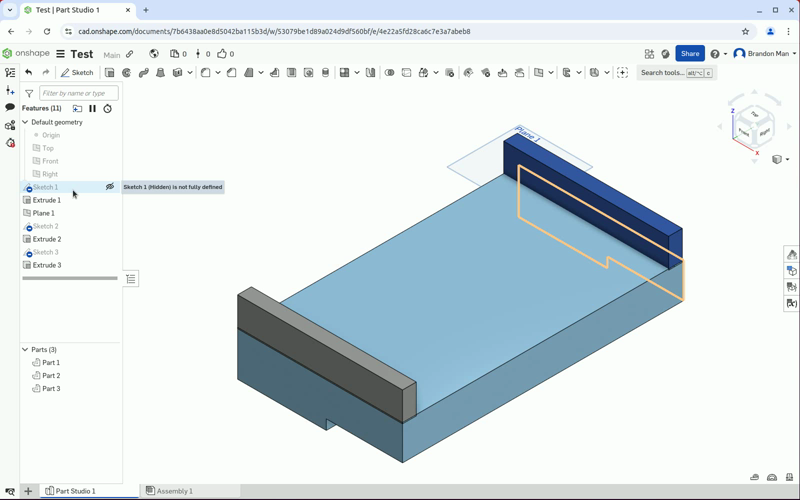
click(73, 189)